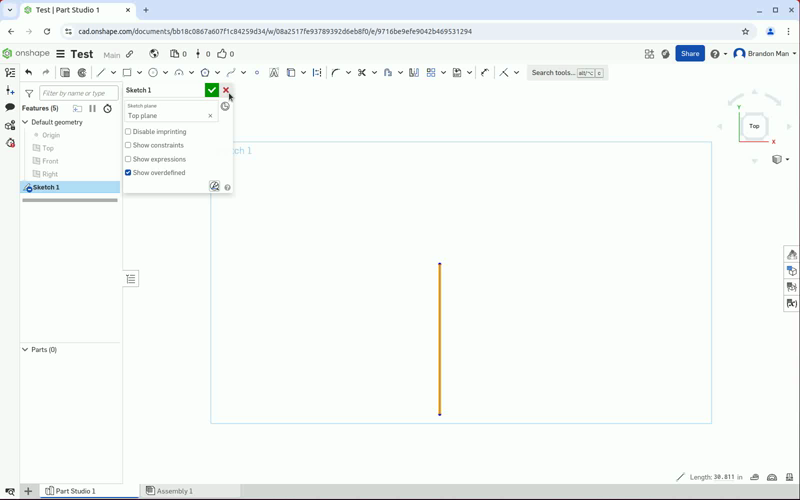
key(shift+h)
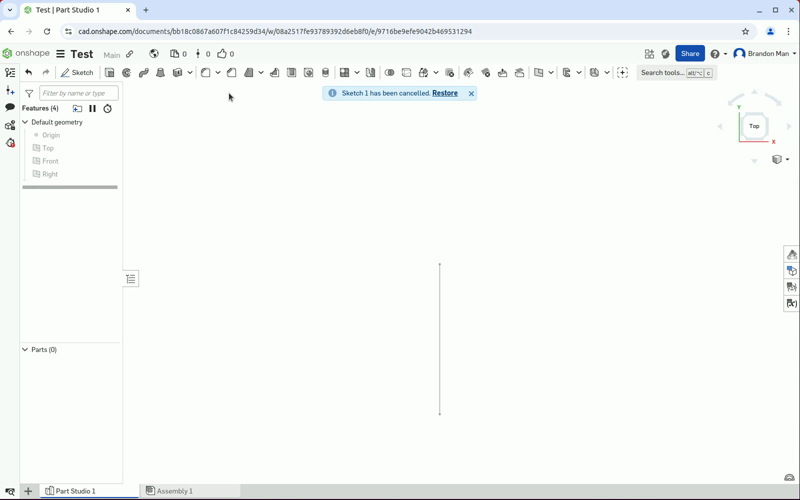
mouse_move(73, 352)
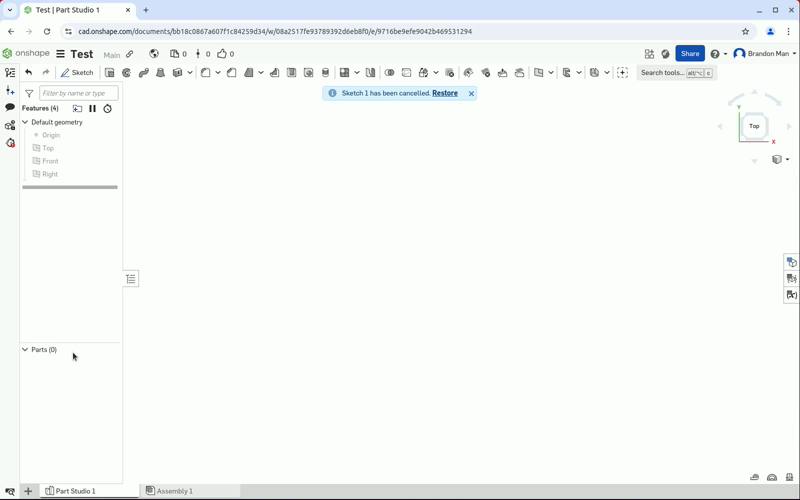
key(y)
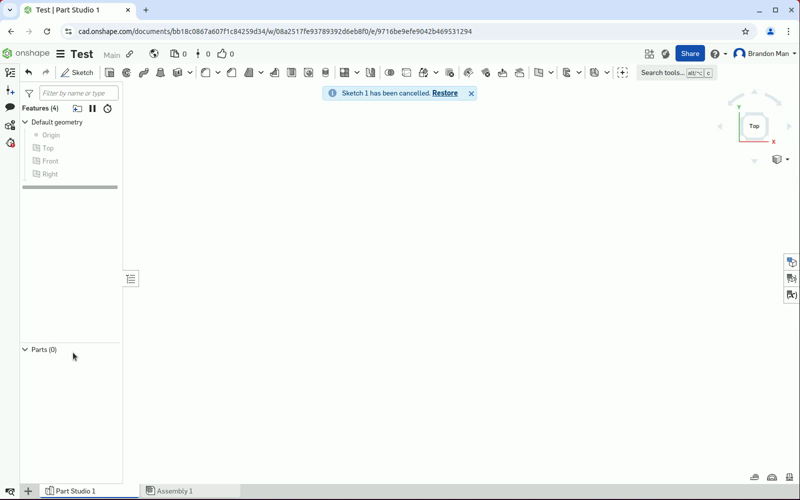
key(shift+p)
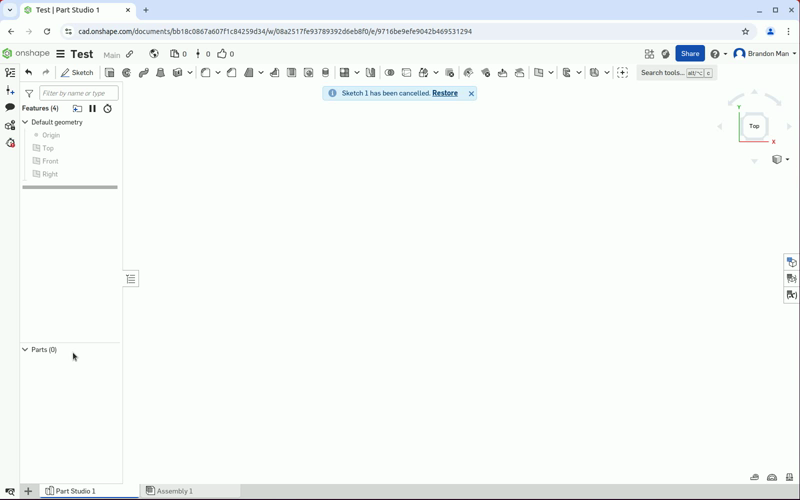
key(space)
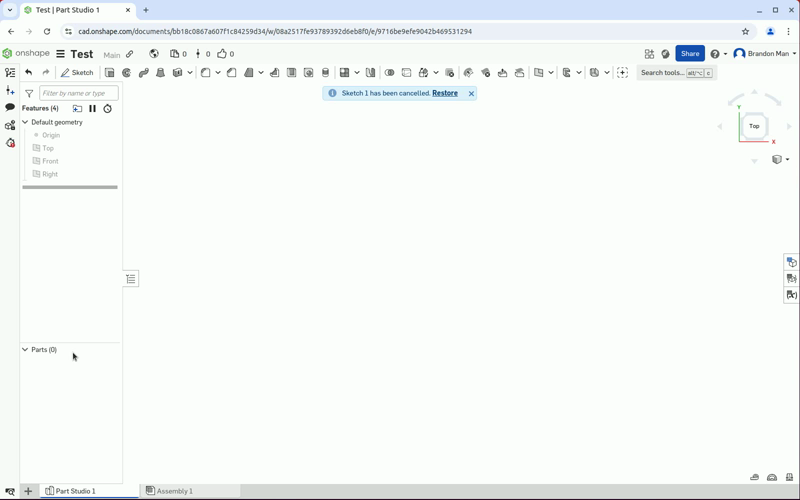
key_down(shift)
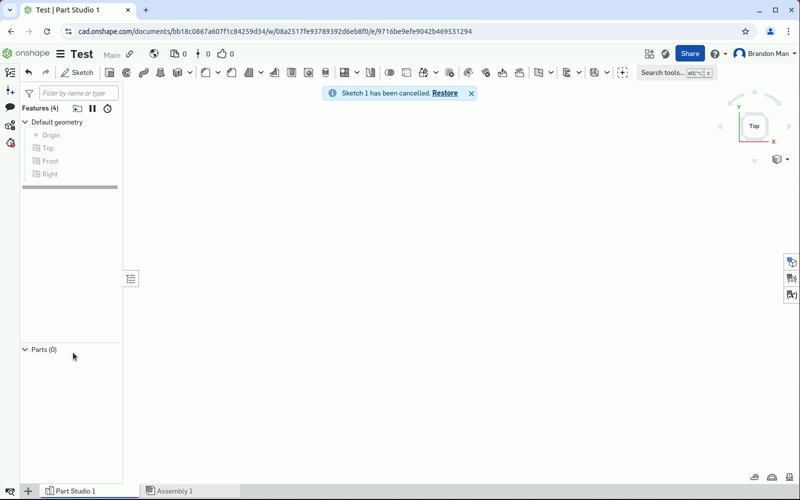
key(up)
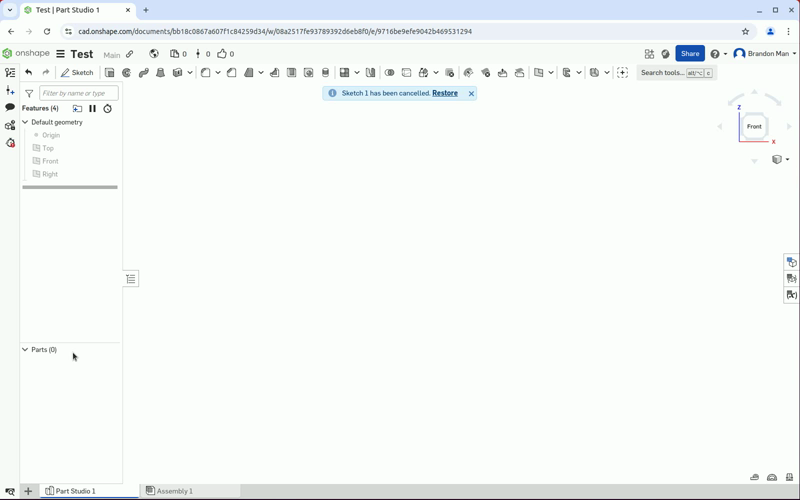
key_up(shift)
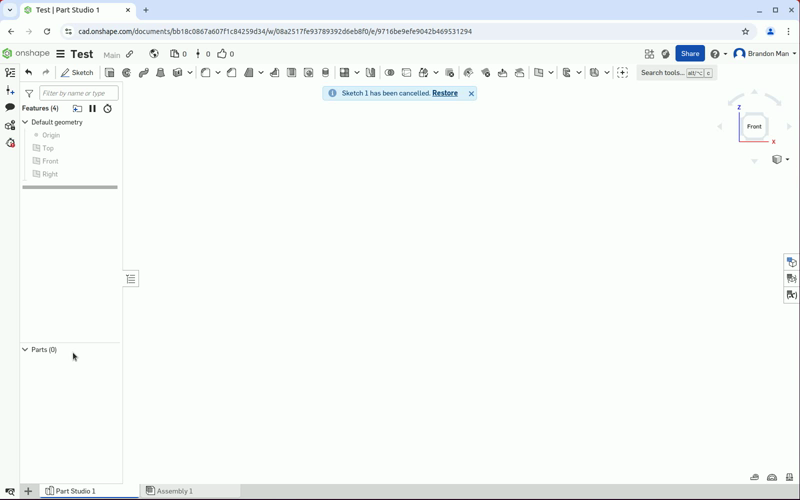
mouse_move(73, 352)
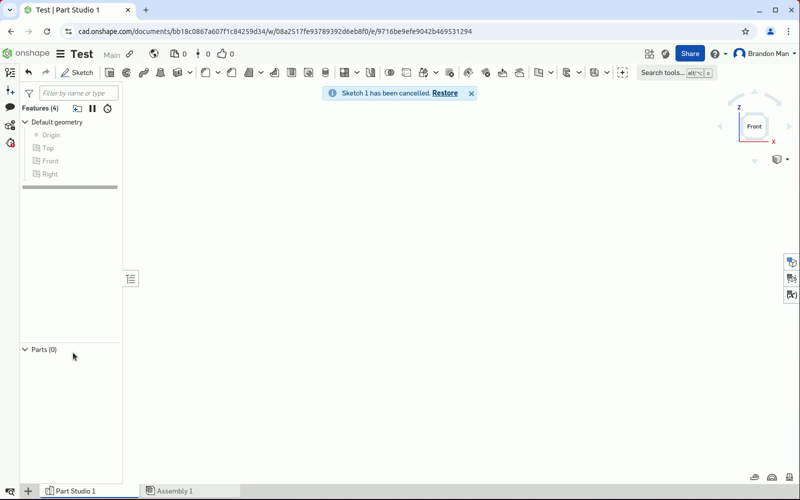
key(shift+y)
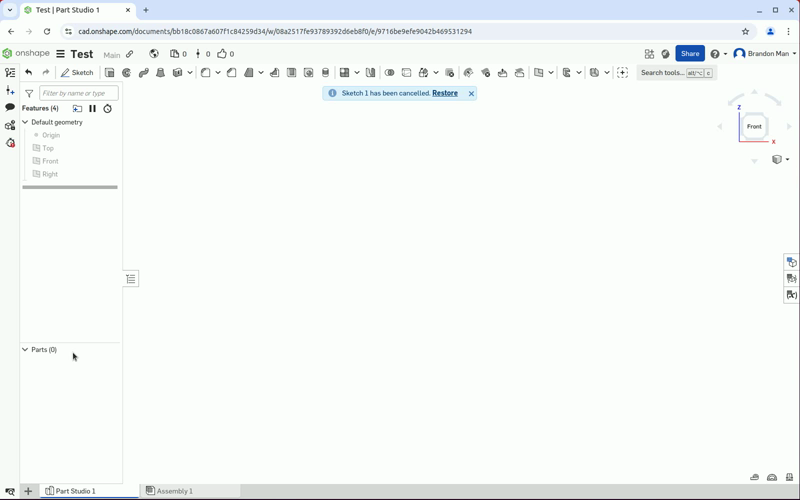
key(shift+s)
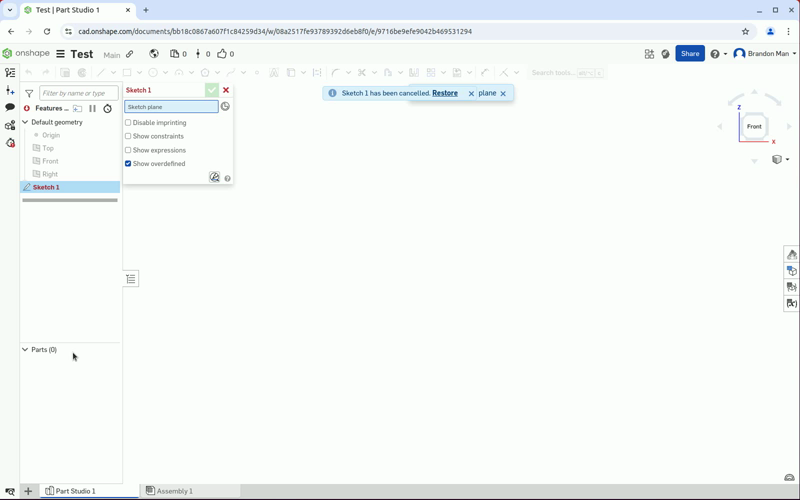
mouse_move(73, 163)
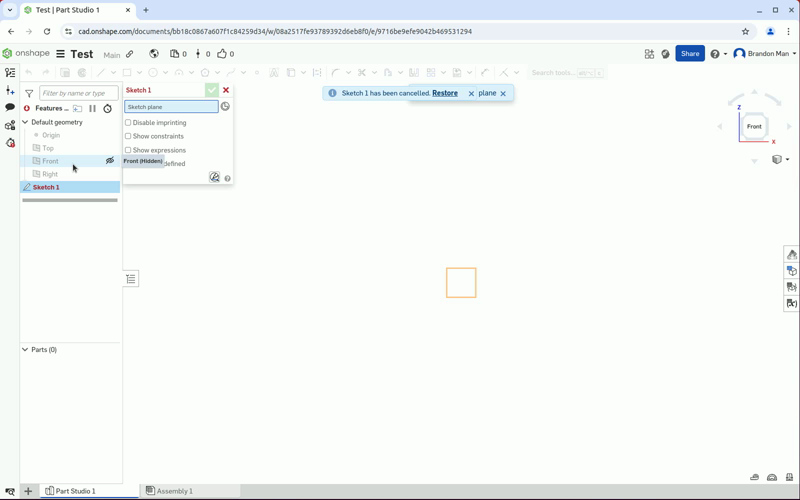
click(73, 163)
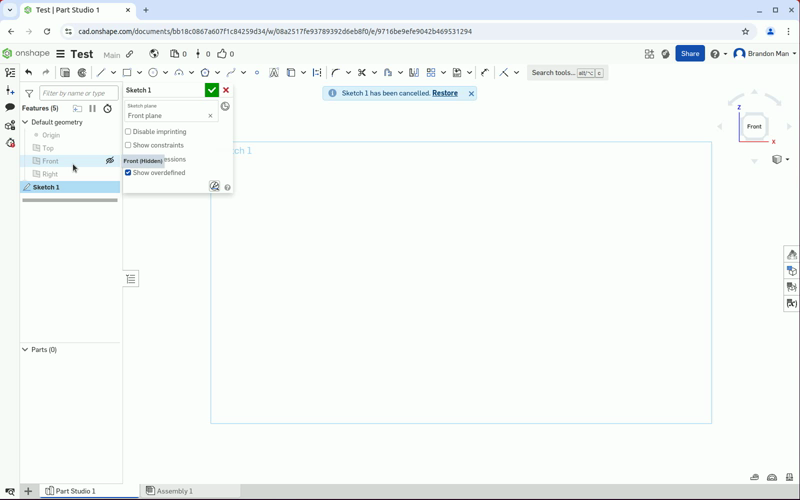
mouse_move(73, 352)
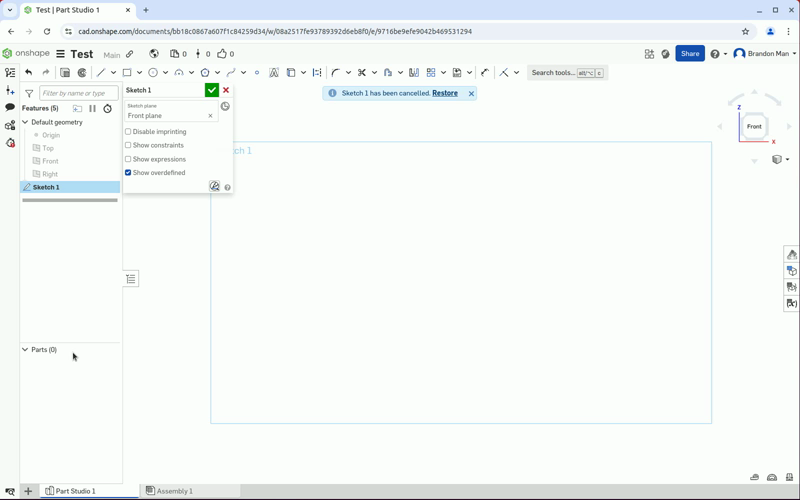
key(y)
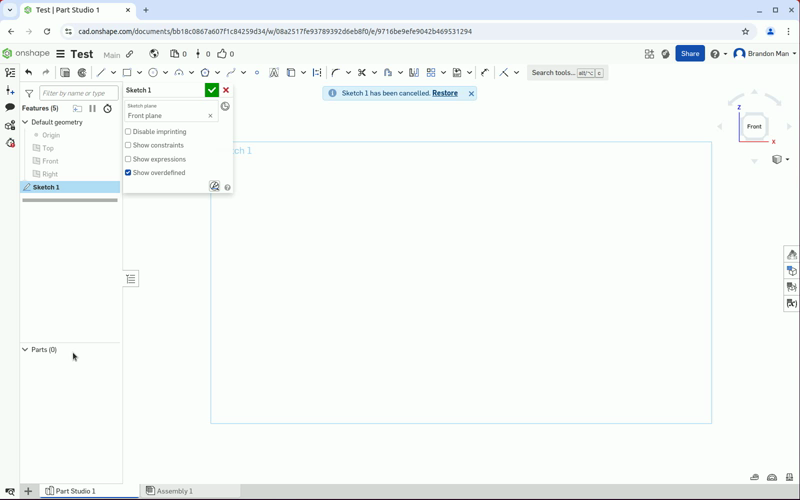
key(l)
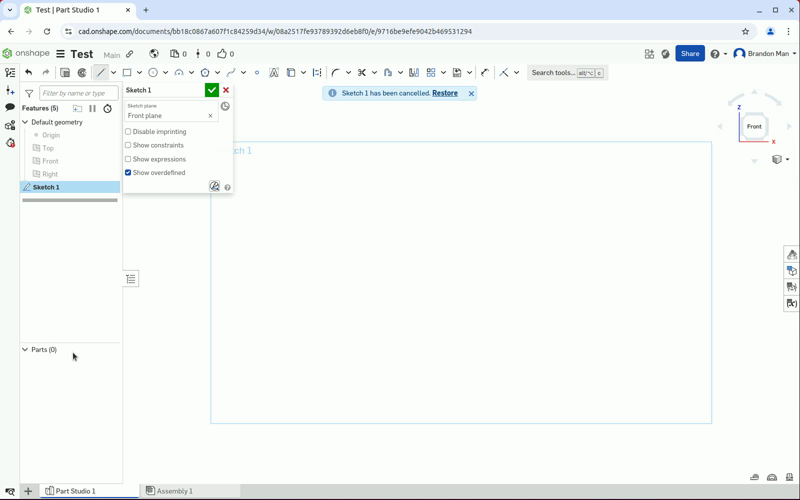
key_down(shift)
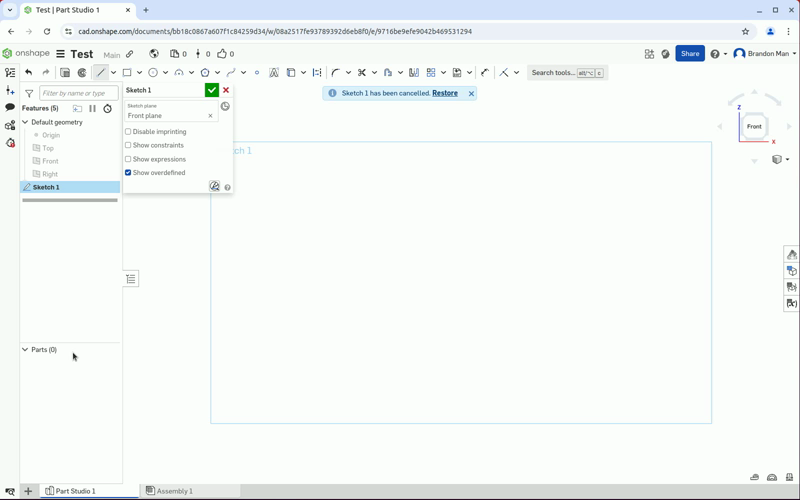
mouse_move(396, 282)
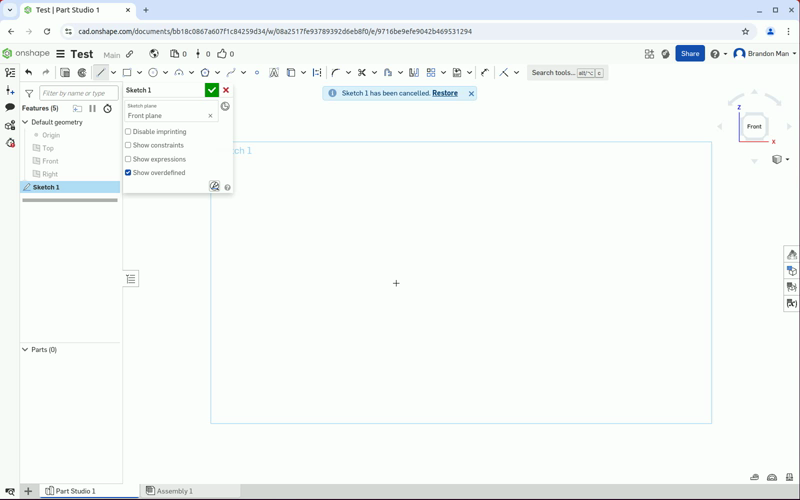
click(396, 282)
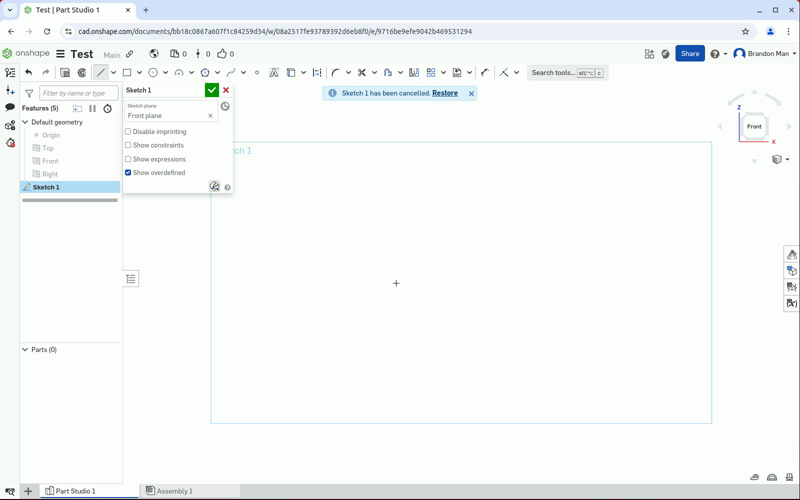
key_up(shift)
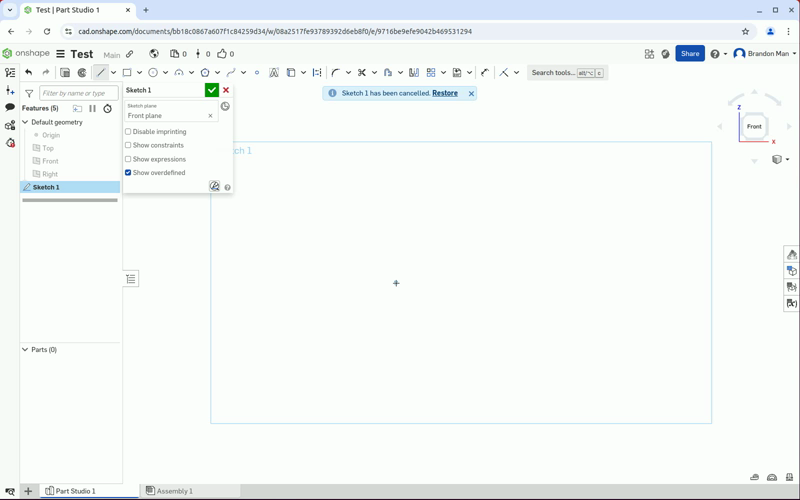
key_down(shift)
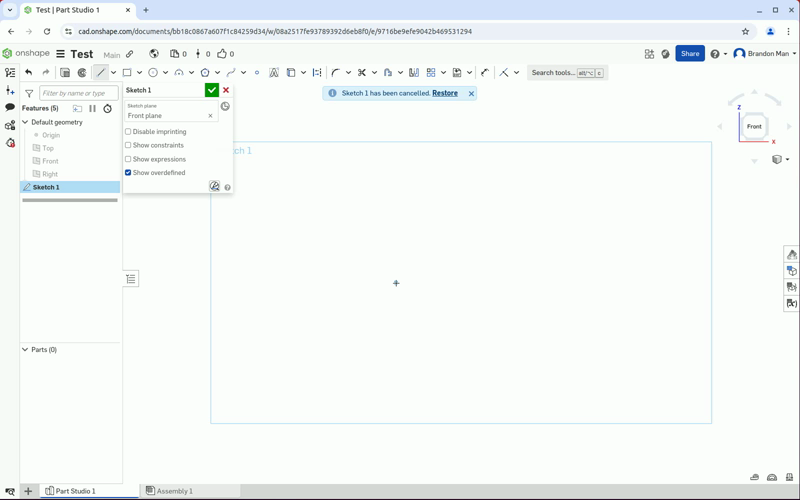
mouse_move(572, 282)
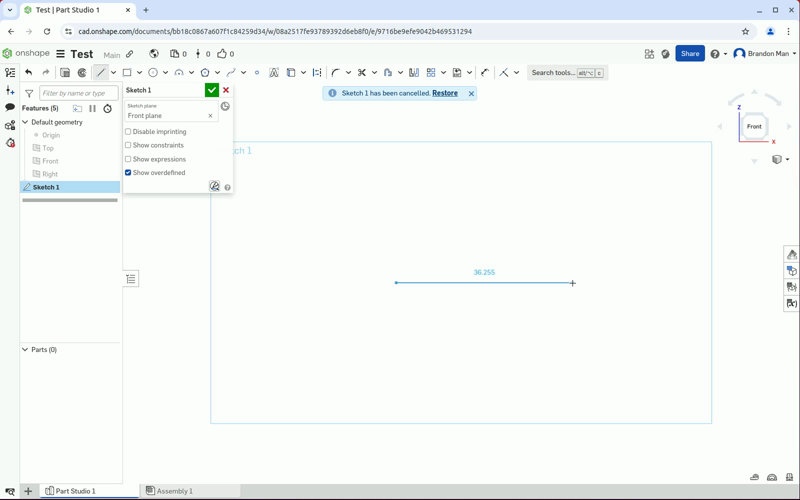
click(572, 282)
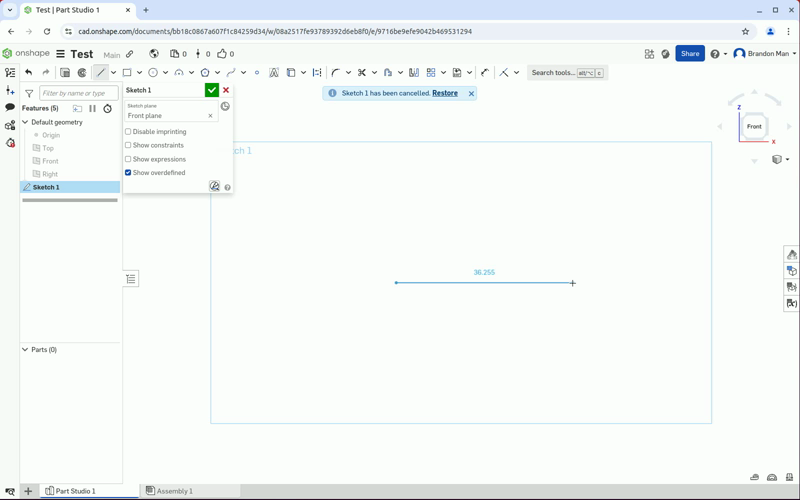
key_up(shift)
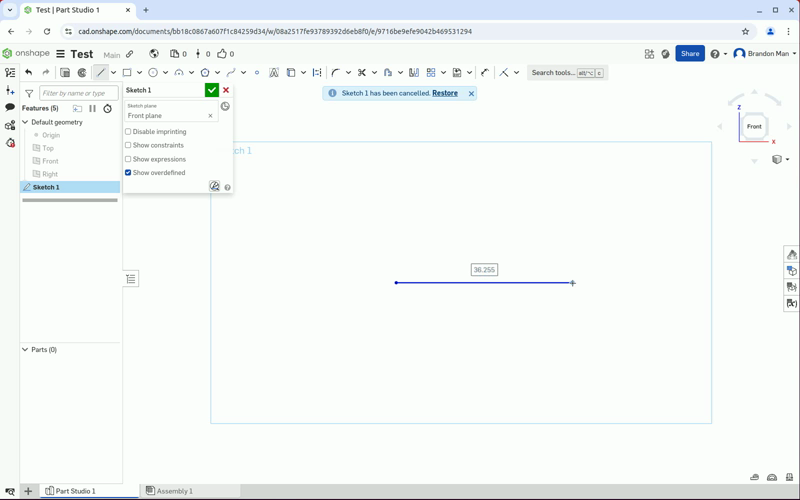
key_down(shift)
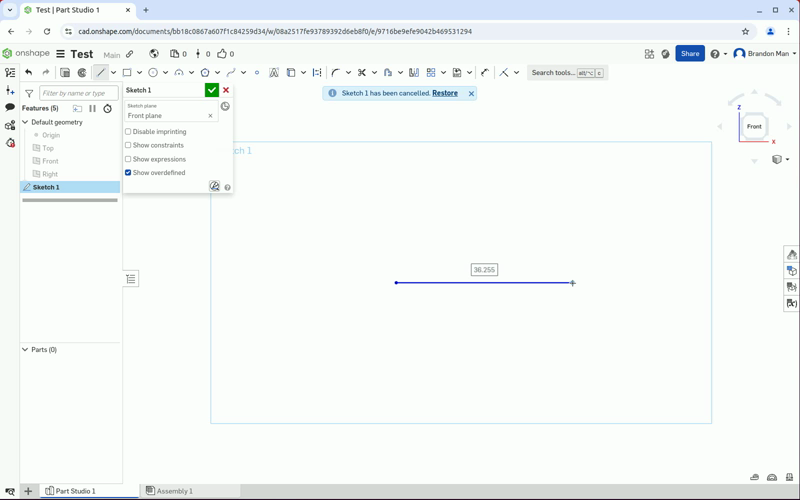
mouse_move(589, 282)
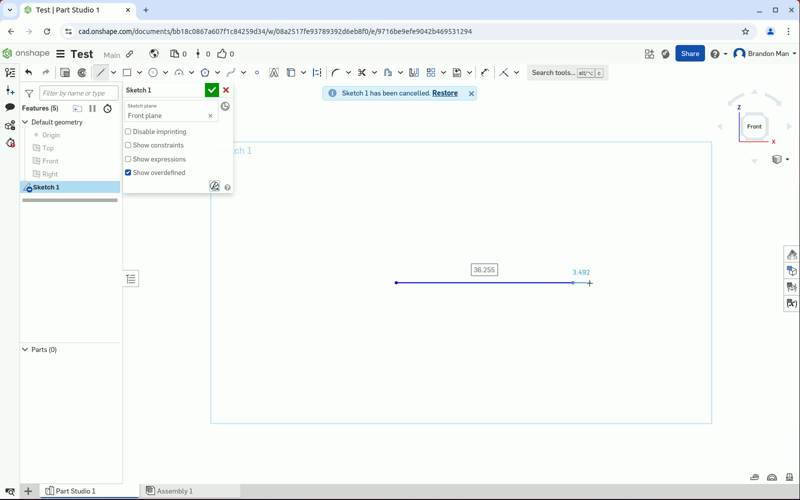
mouse_move(572, 256)
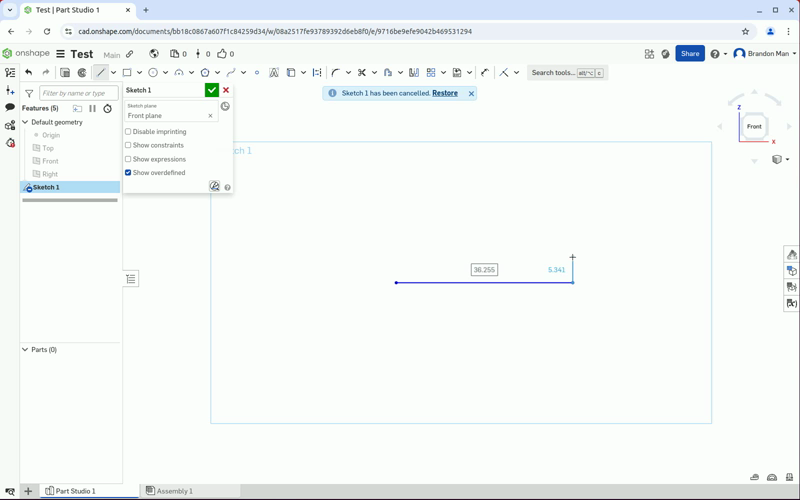
click(572, 256)
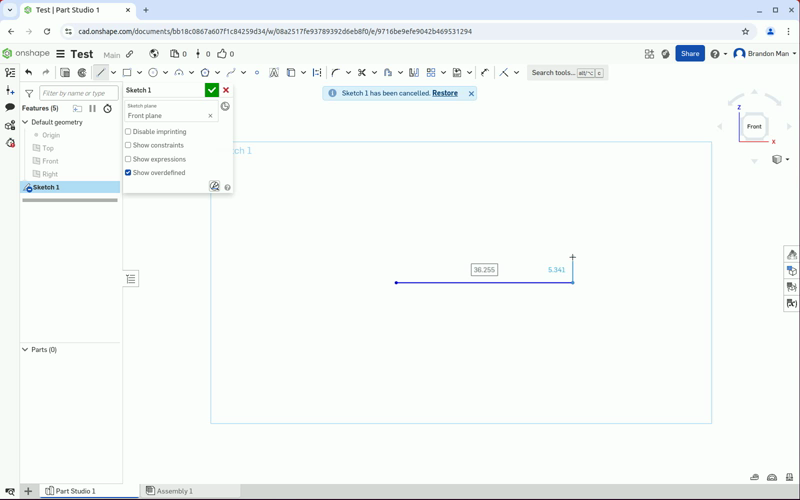
key_up(shift)
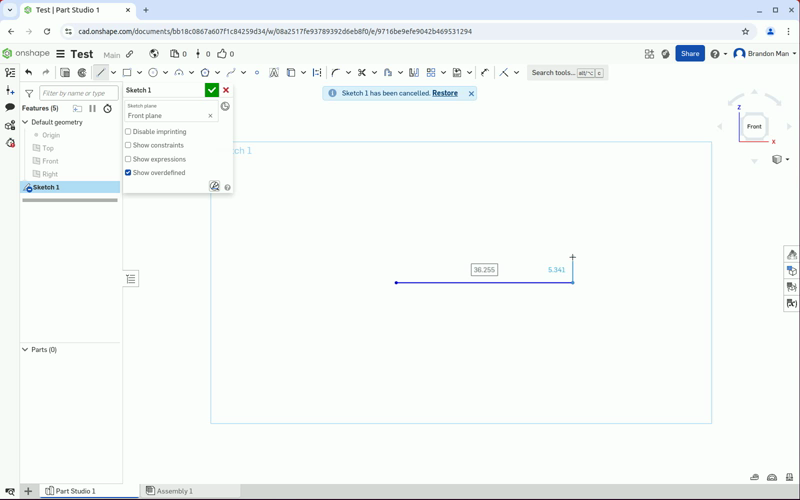
key_down(shift)
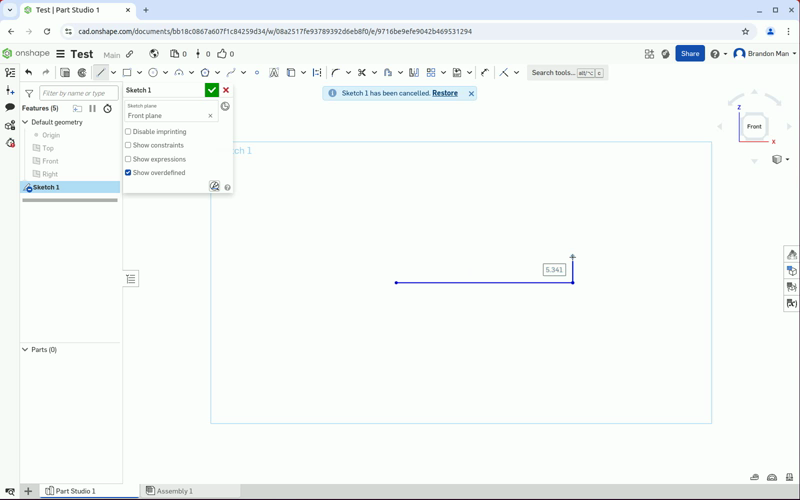
mouse_move(396, 256)
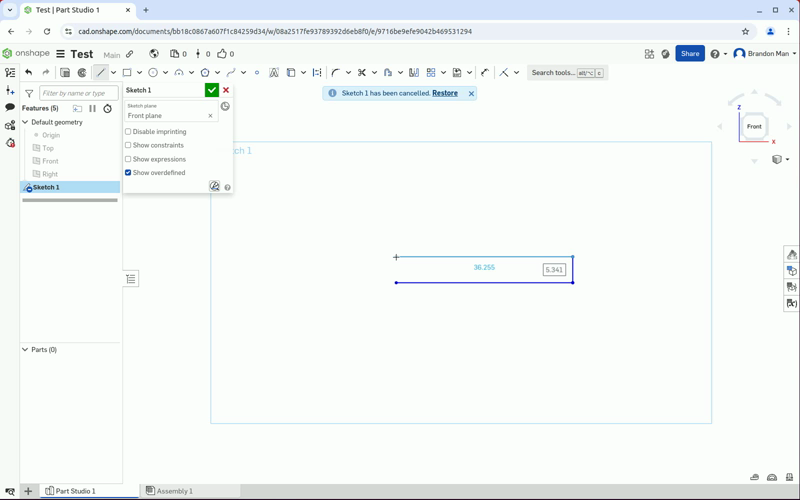
click(396, 256)
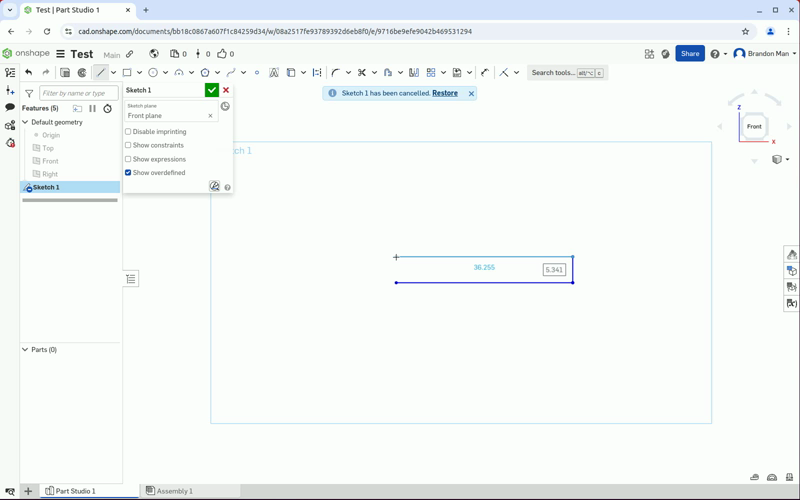
key_up(shift)
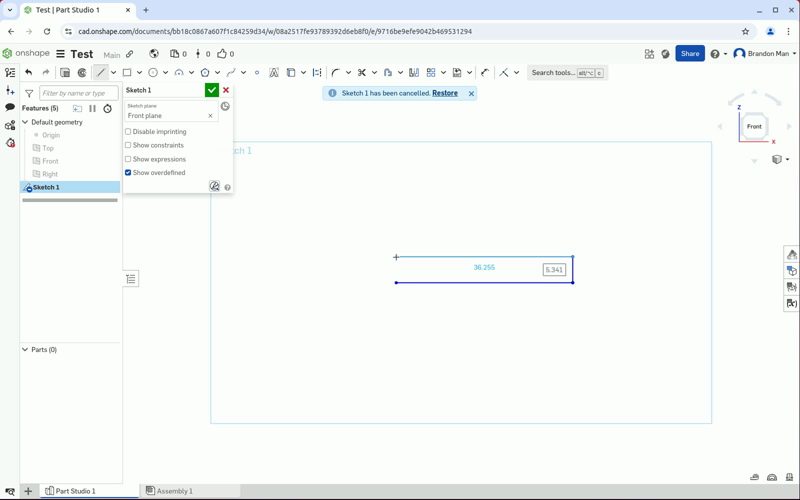
mouse_move(426, 256)
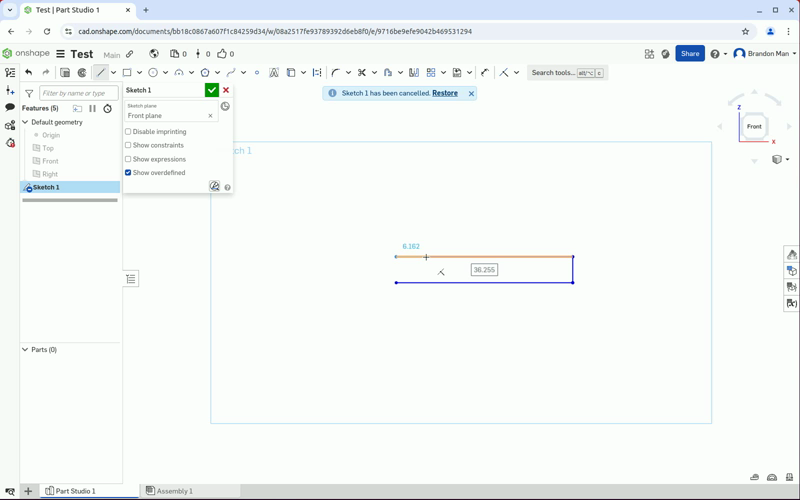
key_down(shift)
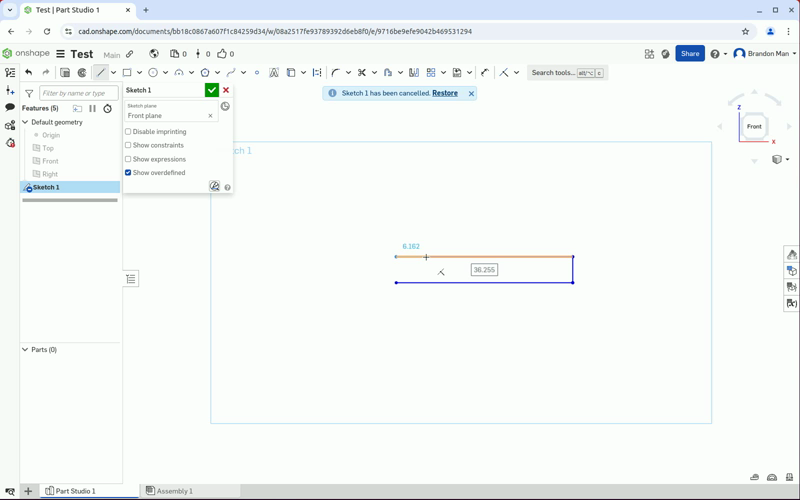
mouse_move(396, 282)
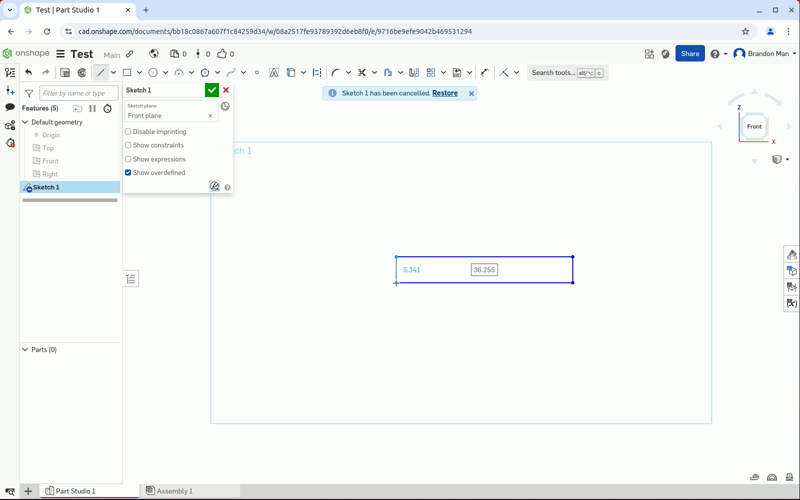
key_up(shift)
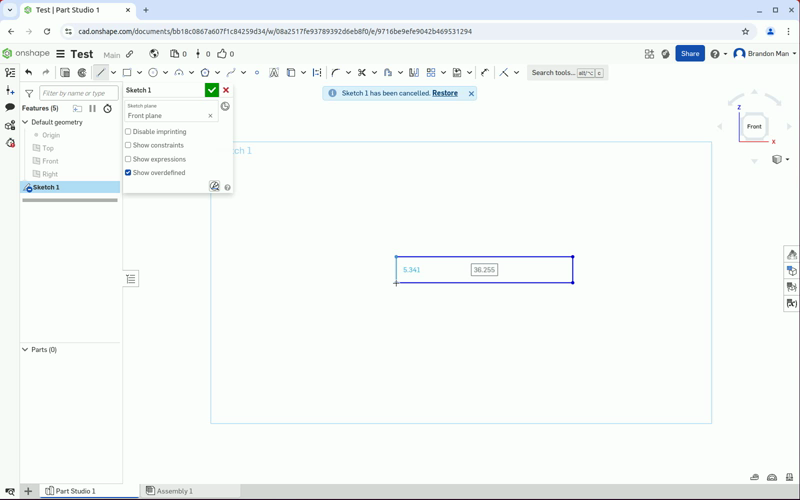
click(396, 282)
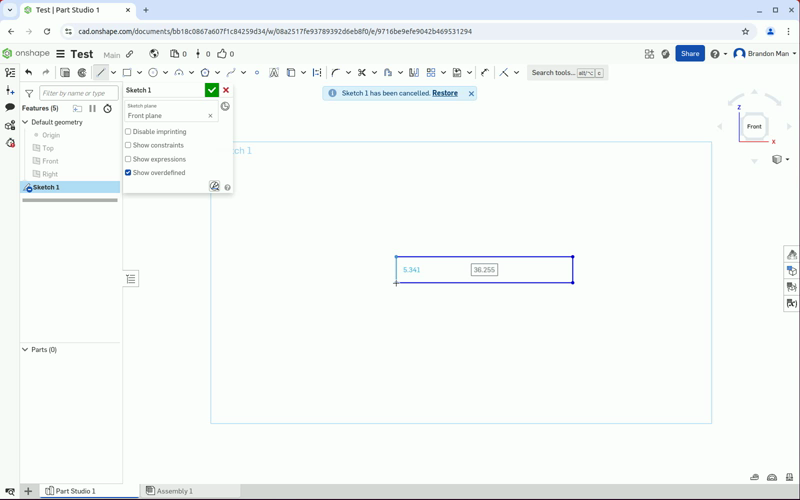
key(esc)
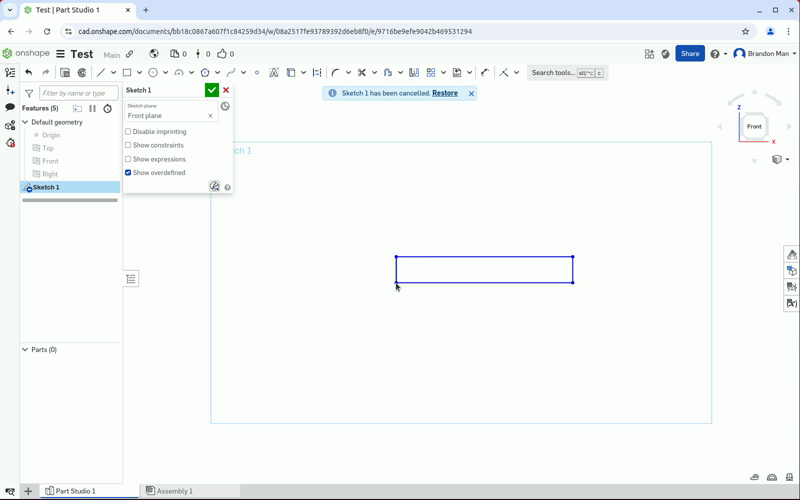
mouse_move(424, 279)
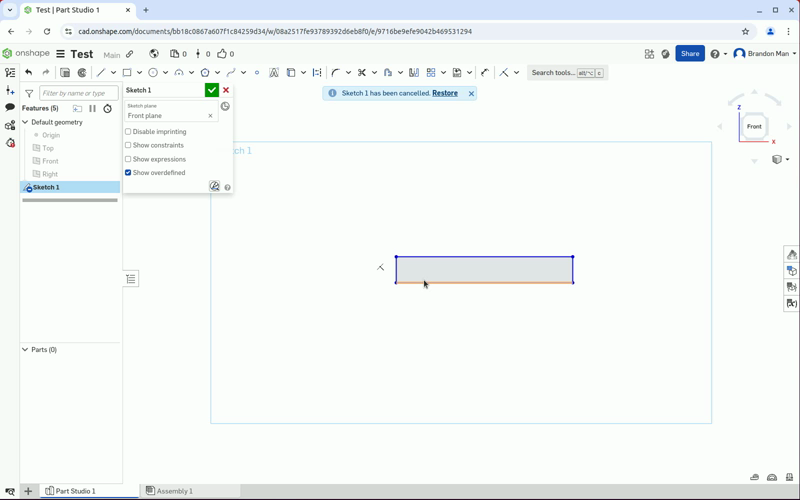
click(424, 279)
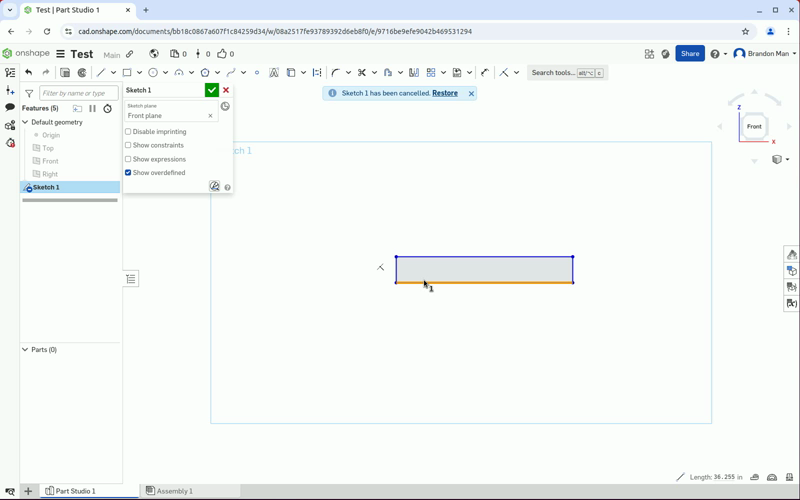
mouse_move(73, 352)
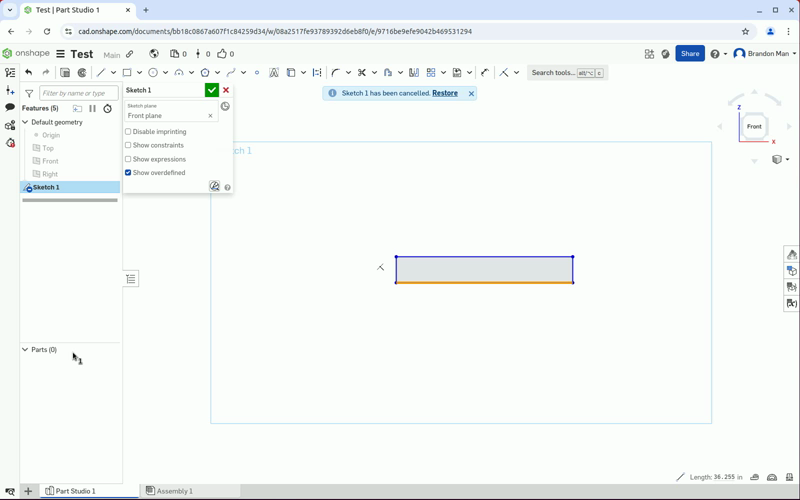
key(shift+y)
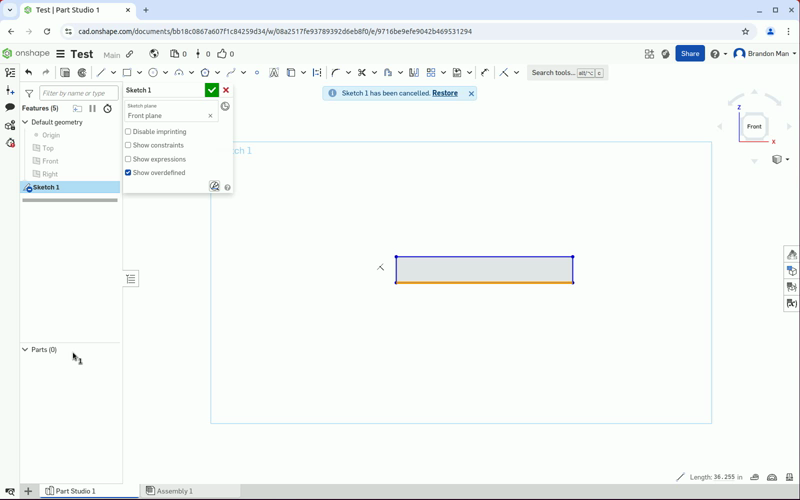
key(shift+e)
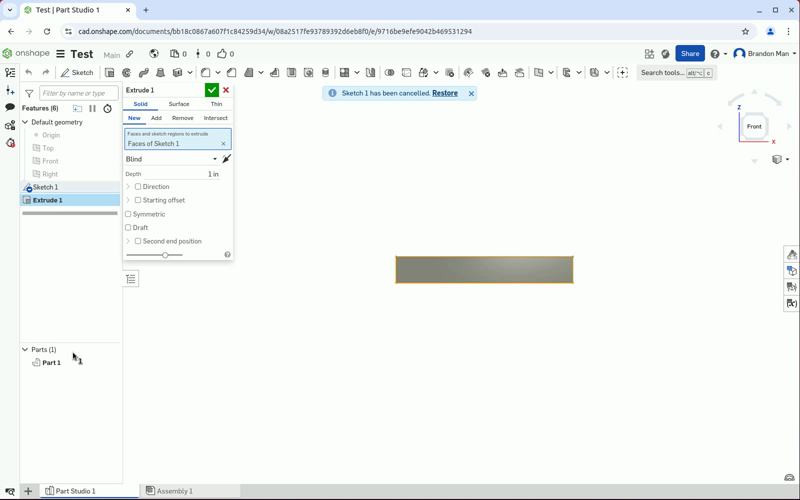
mouse_move(143, 106)
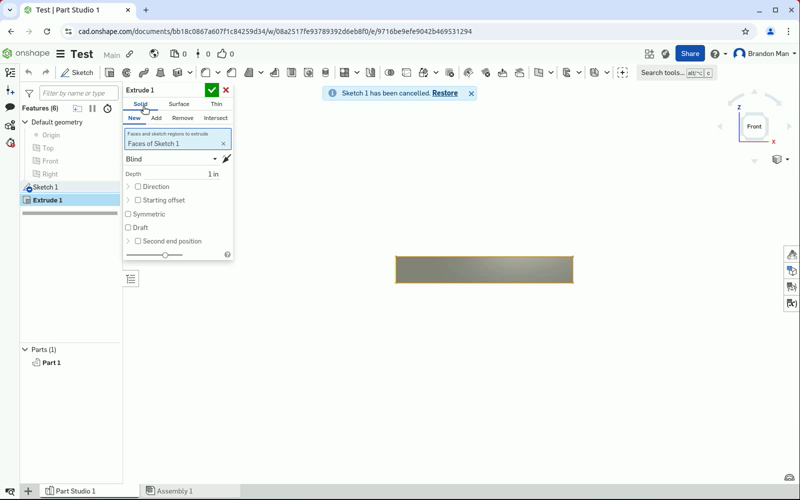
click(143, 106)
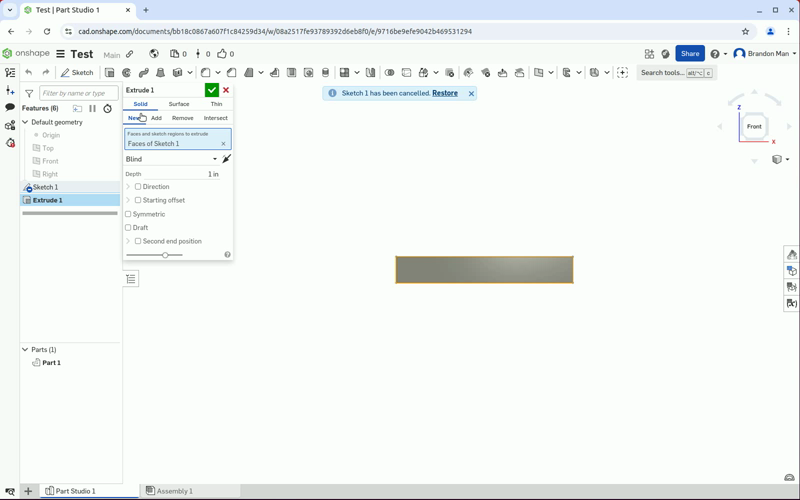
mouse_move(137, 120)
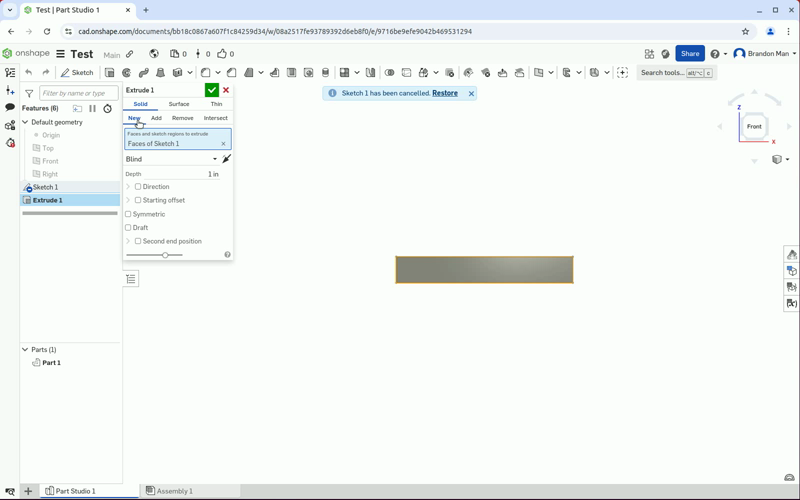
click(137, 120)
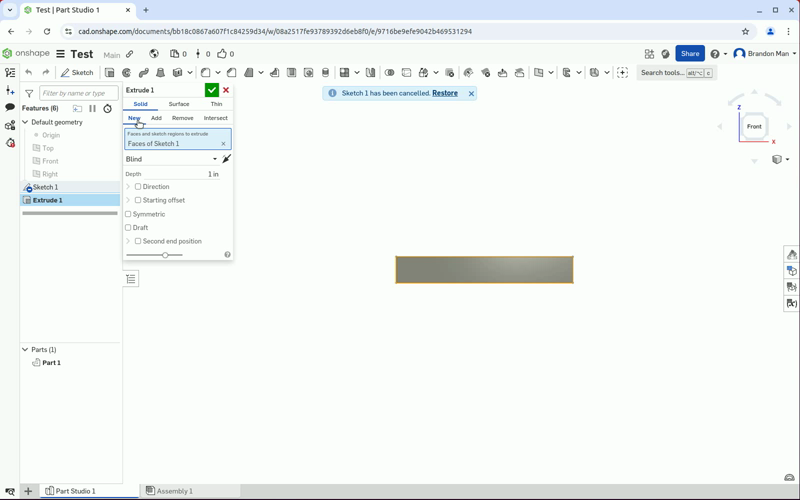
key(tab, 4)
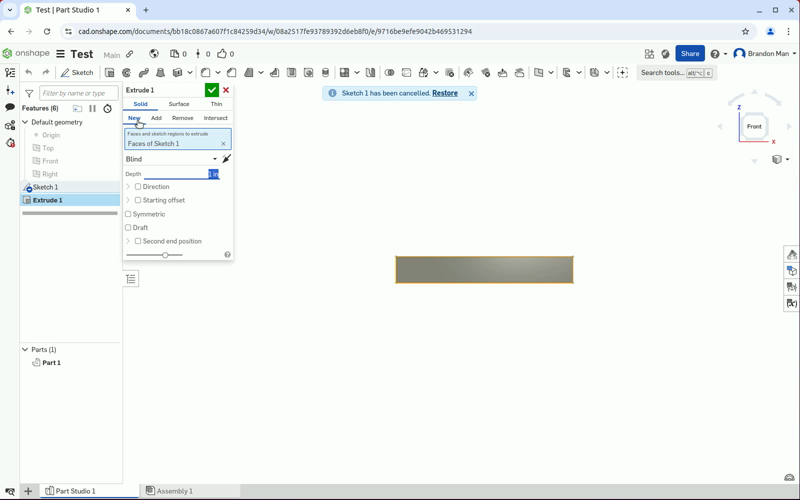
text(8.906)
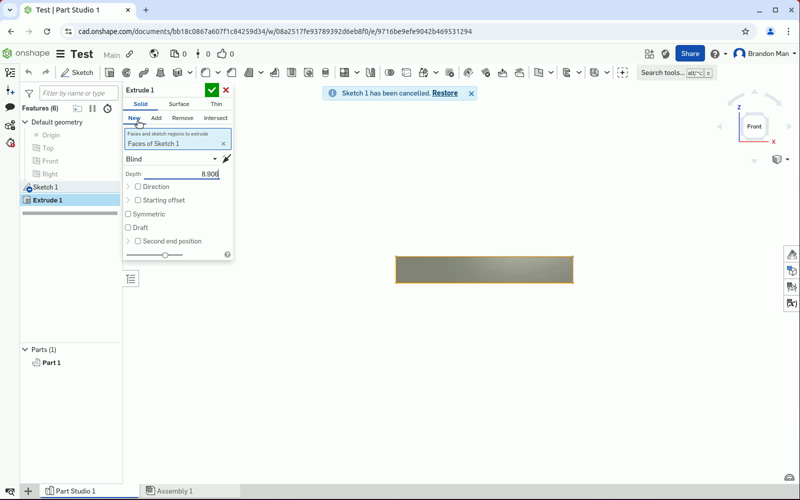
key(enter)
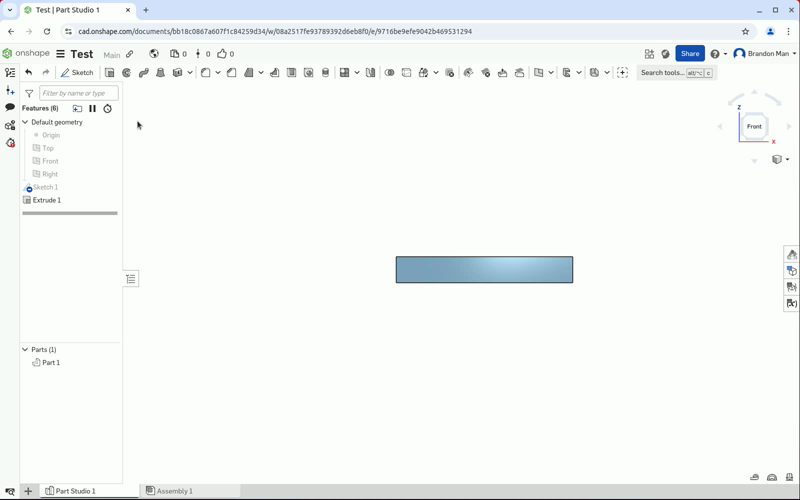
key(shift+h)
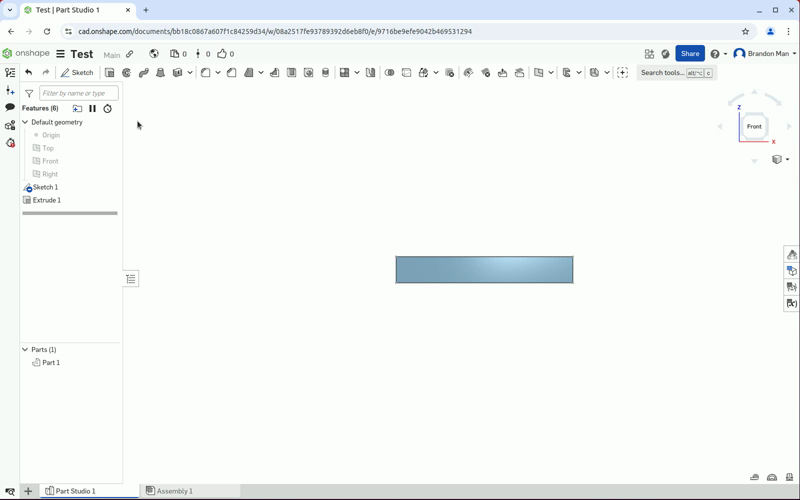
key(shift+h)
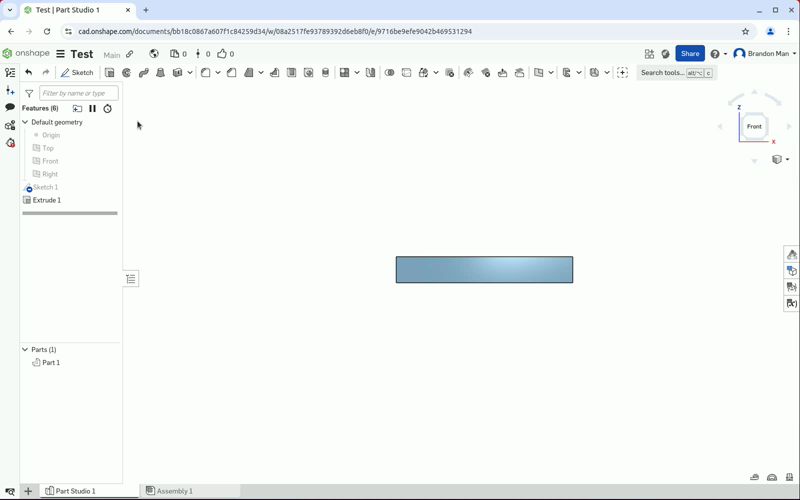
mouse_move(73, 189)
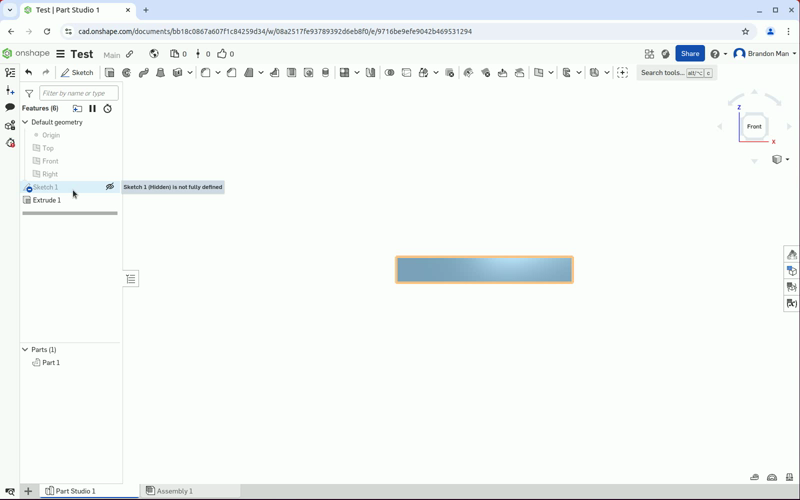
click(73, 189)
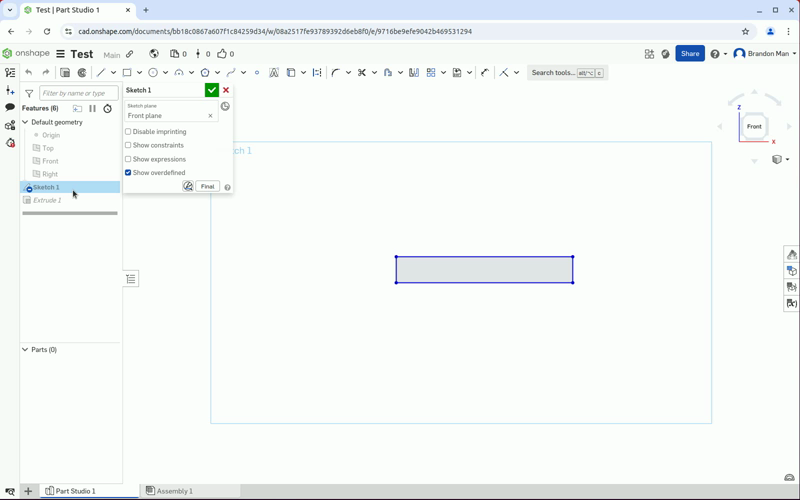
mouse_move(229, 92)
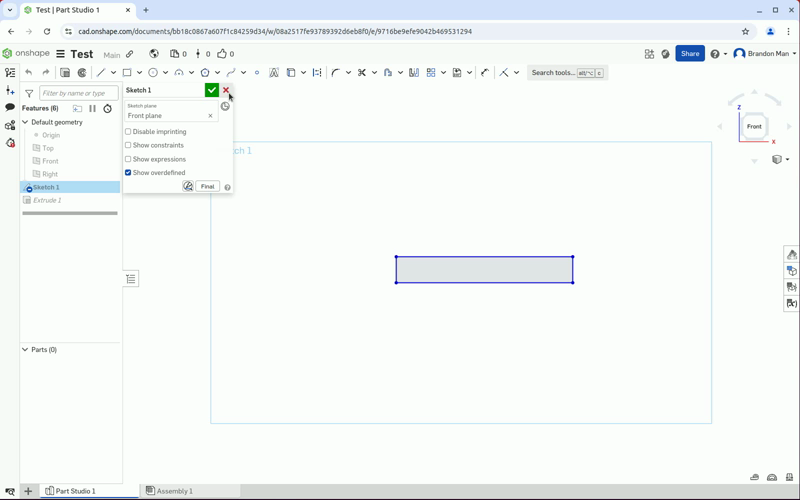
click(229, 92)
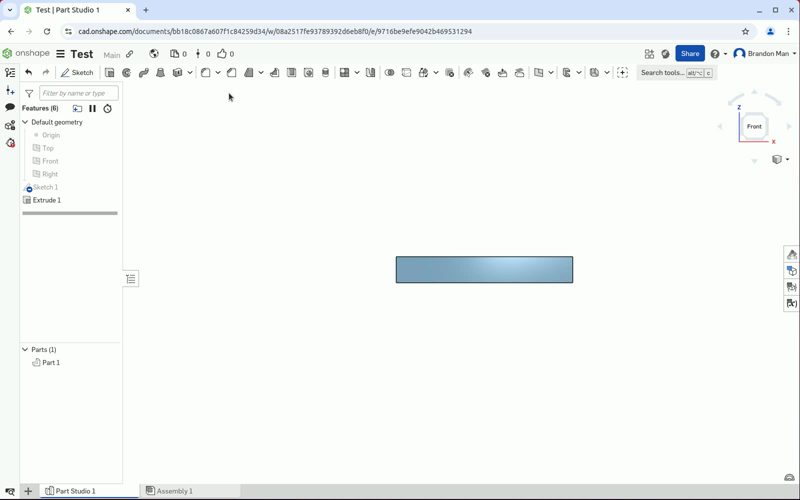
mouse_move(73, 352)
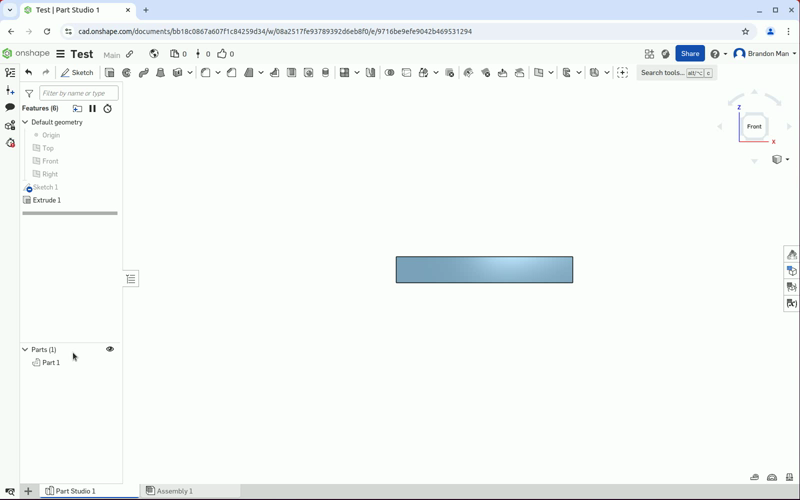
key(y)
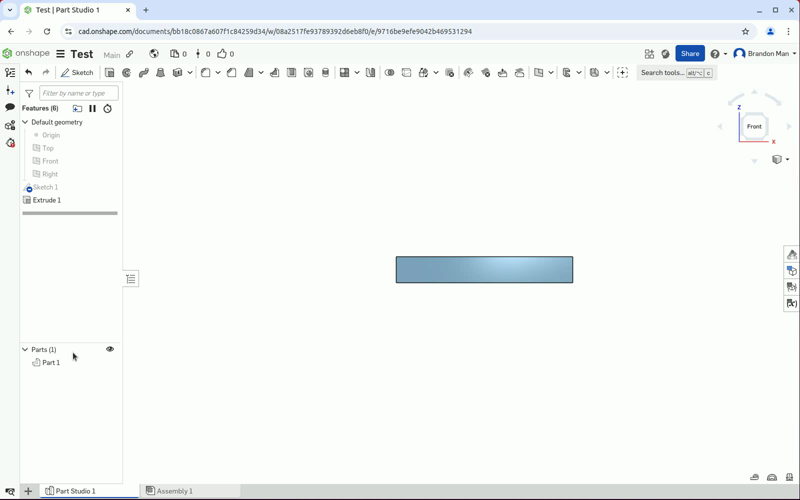
key(shift+p)
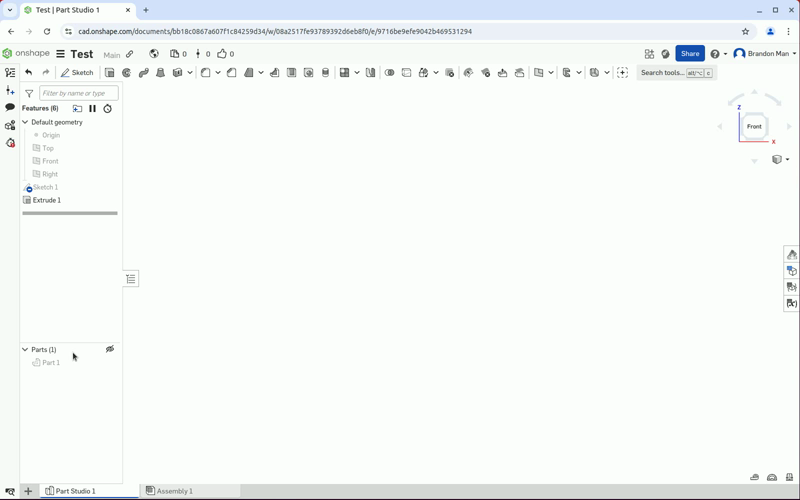
key(space)
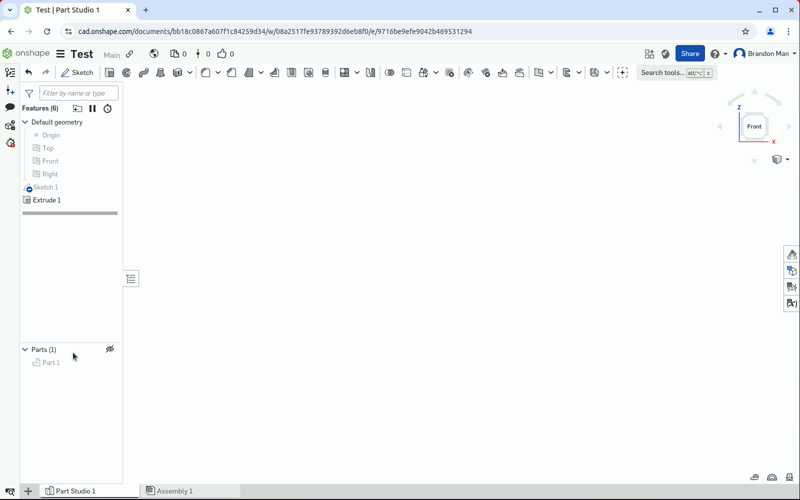
key_down(shift)
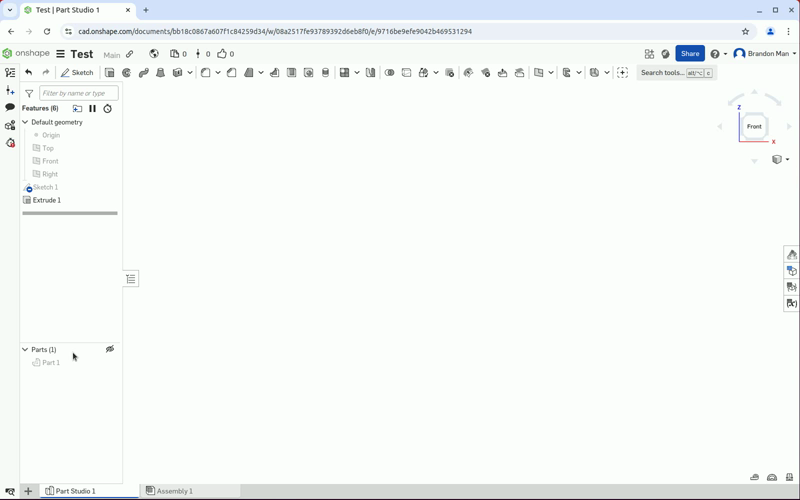
key(down)
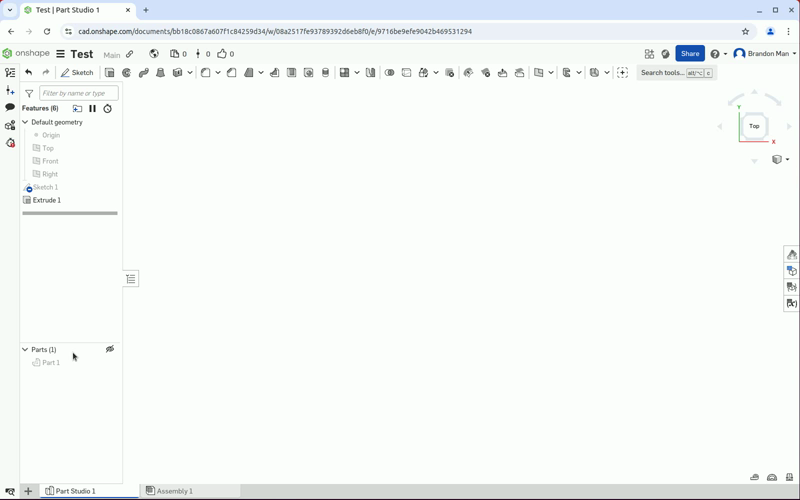
key_up(shift)
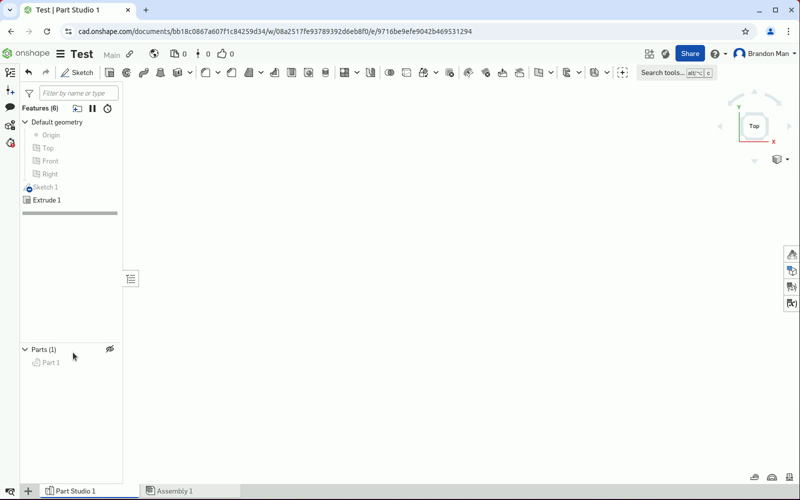
mouse_move(73, 352)
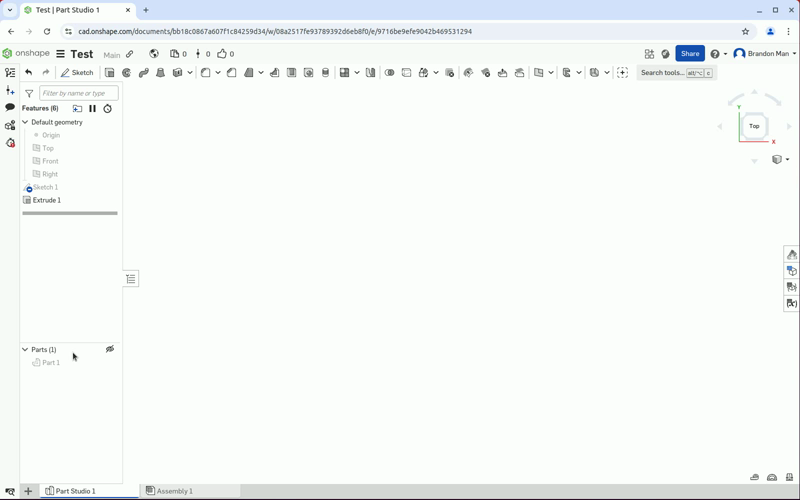
key(shift+y)
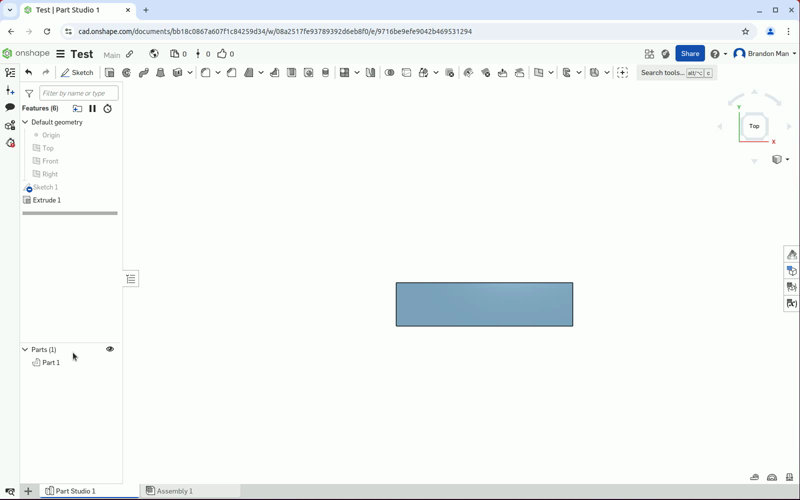
mouse_move(541, 75)
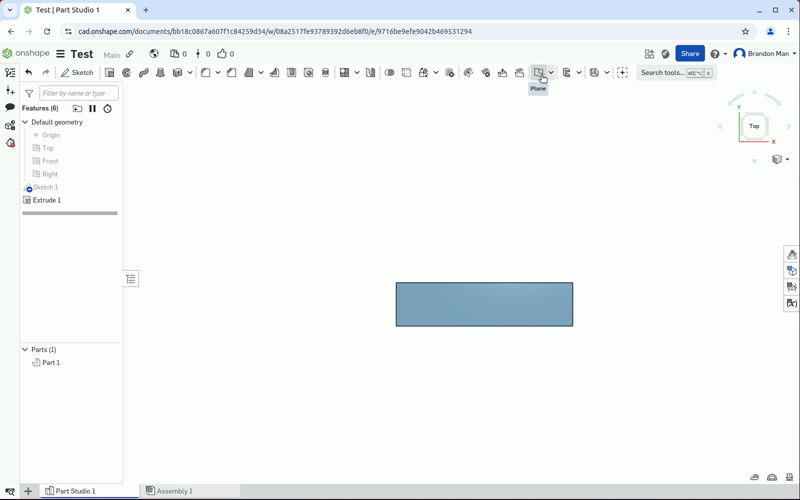
click(541, 75)
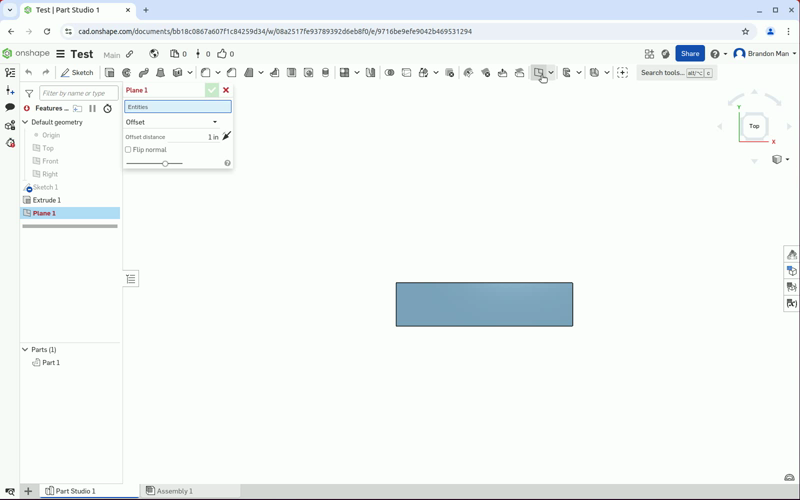
mouse_move(73, 150)
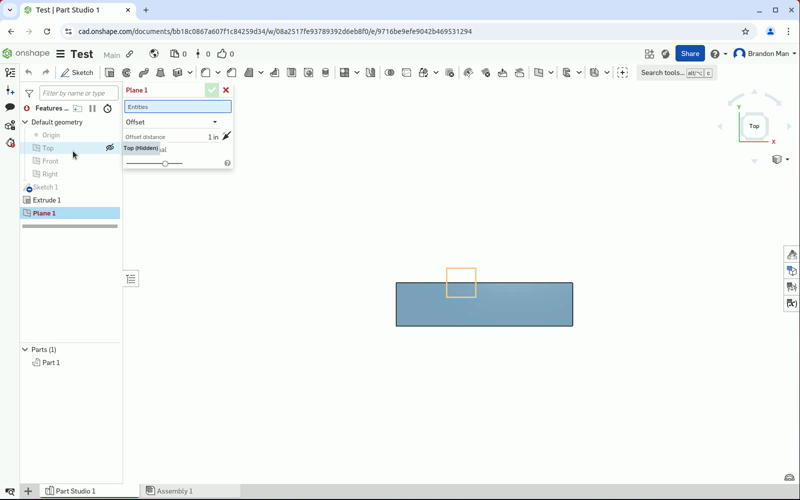
click(73, 150)
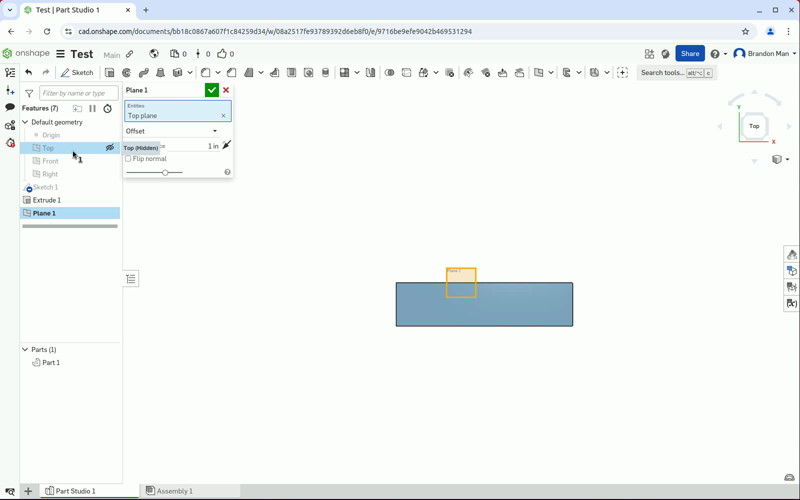
key(tab, 2)
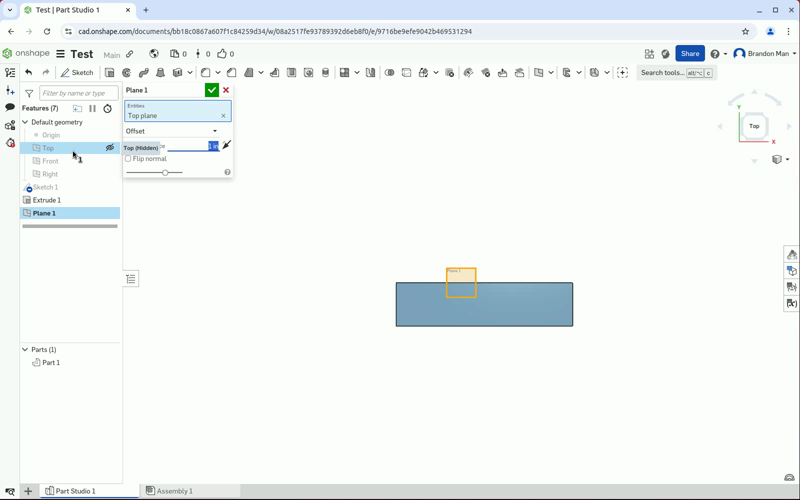
text(5.546)
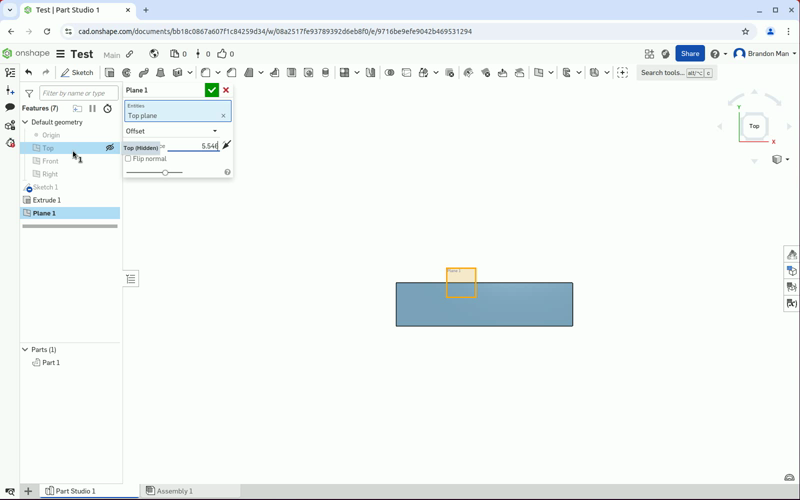
key(enter, 2)
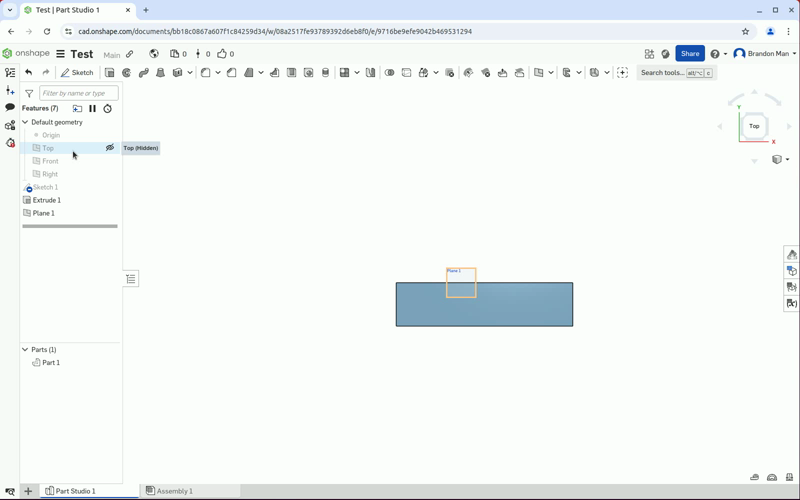
key(shift+s)
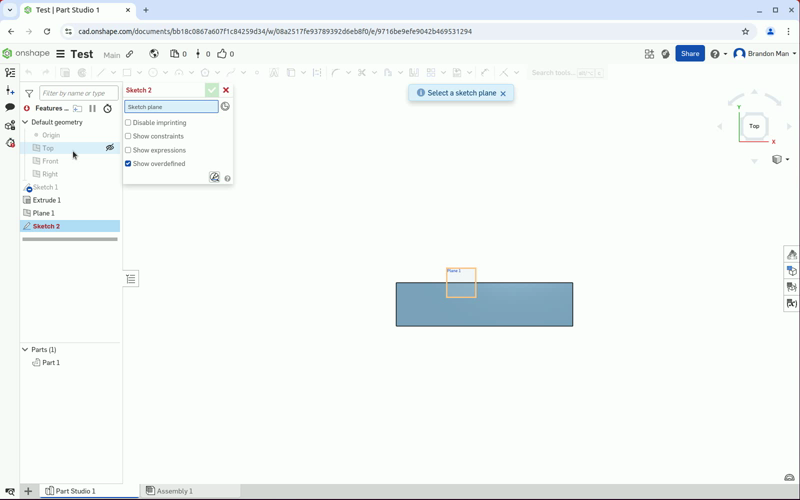
mouse_move(73, 215)
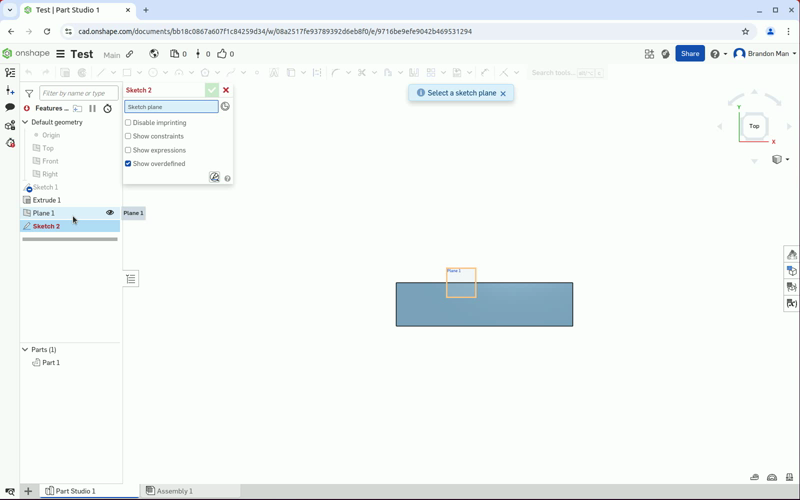
click(73, 215)
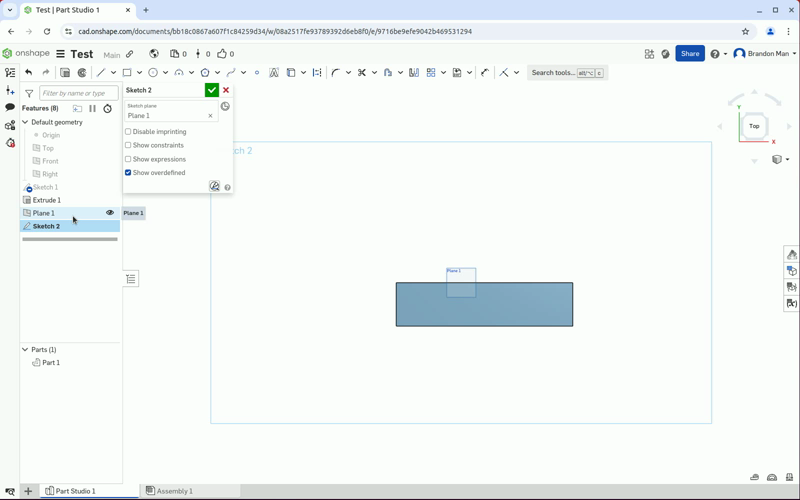
mouse_move(73, 352)
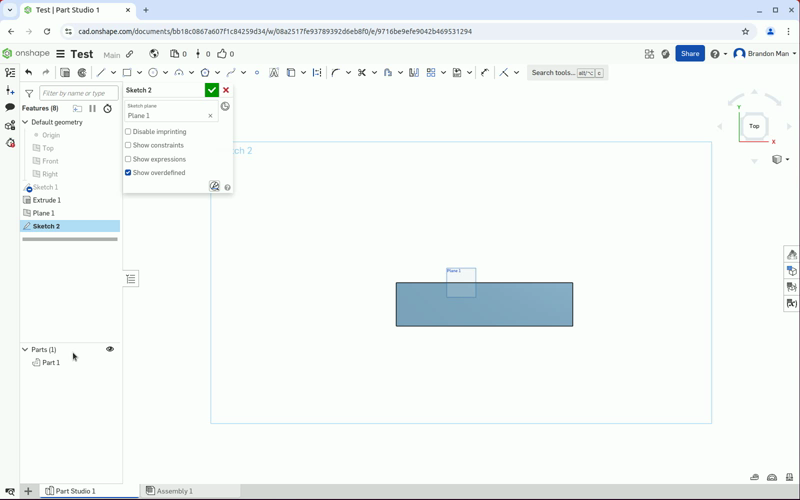
key(y)
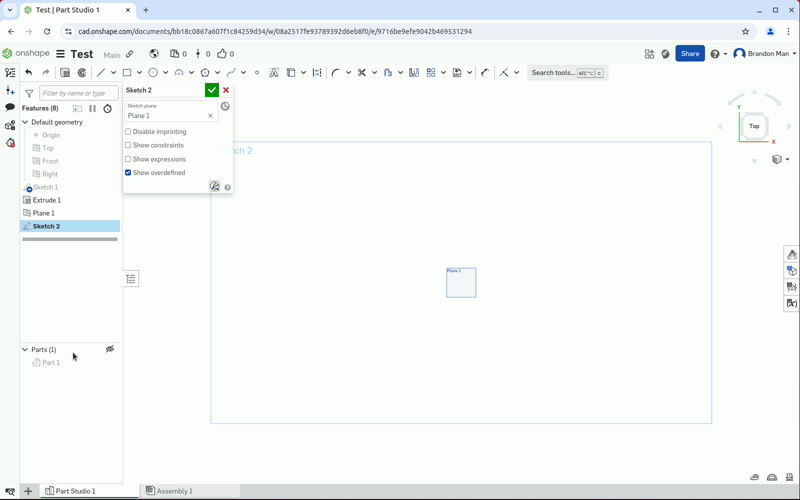
key(c)
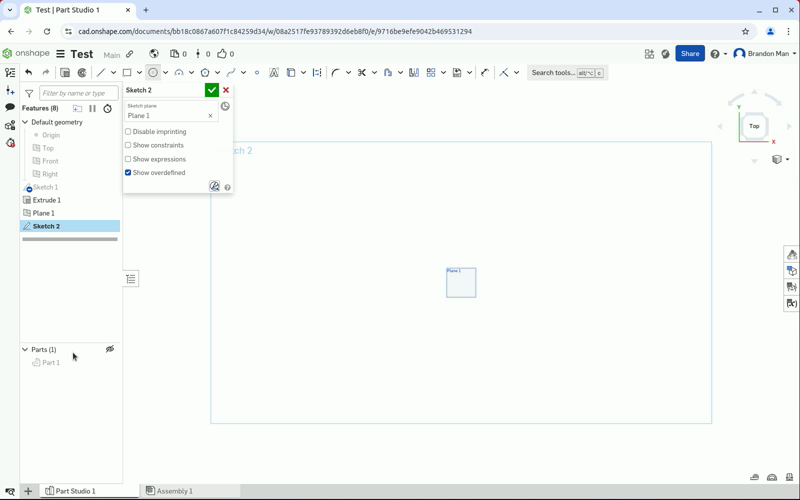
key_down(shift)
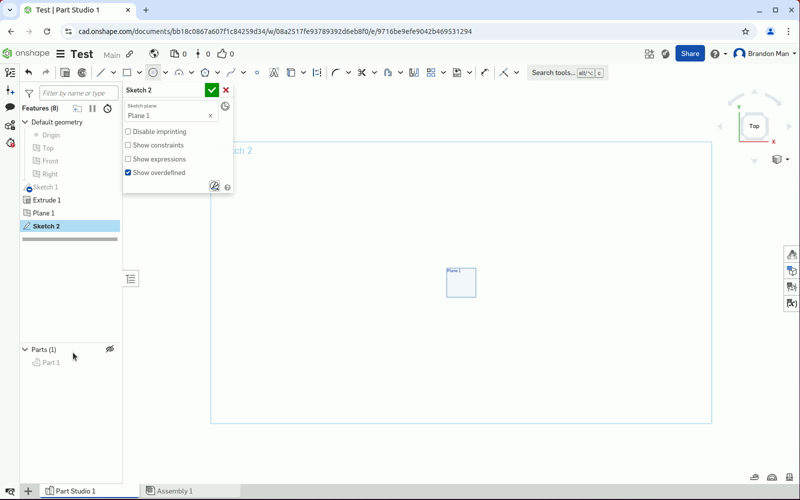
mouse_move(416, 304)
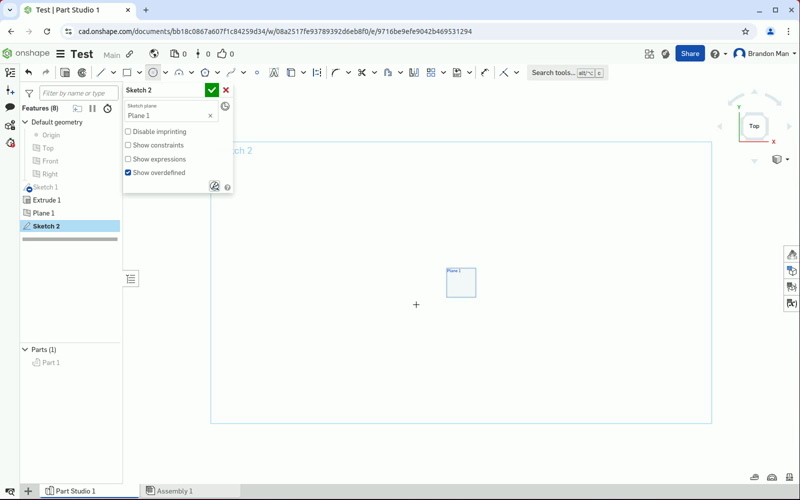
click(416, 304)
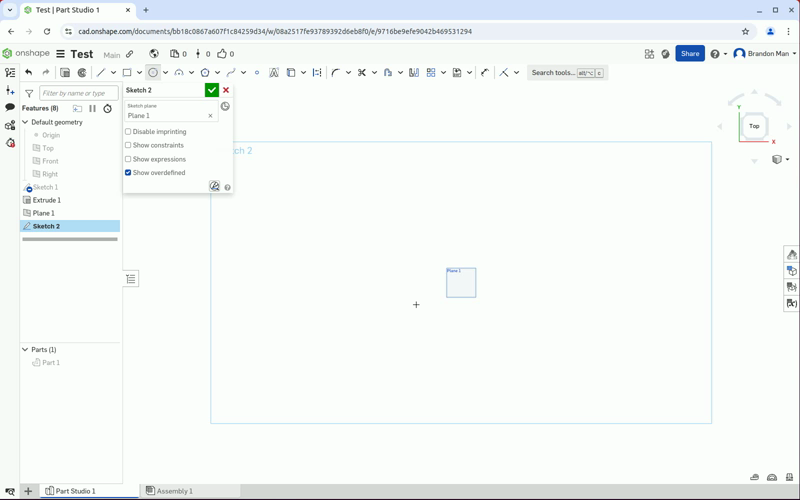
key_up(shift)
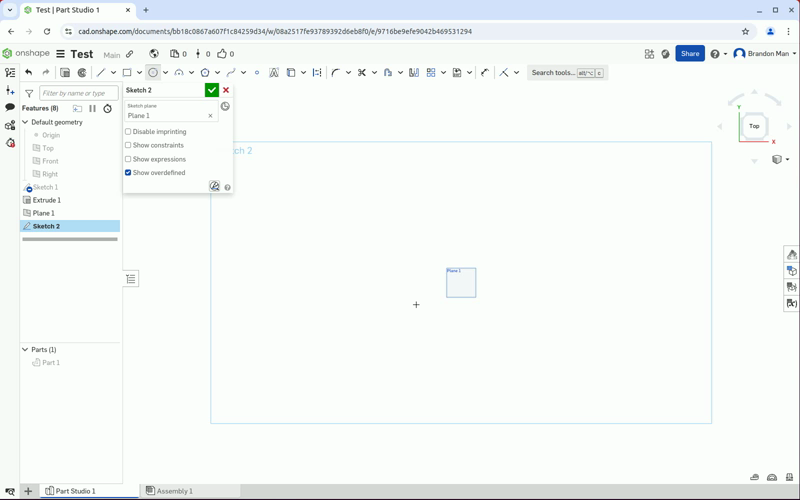
mouse_move(430, 304)
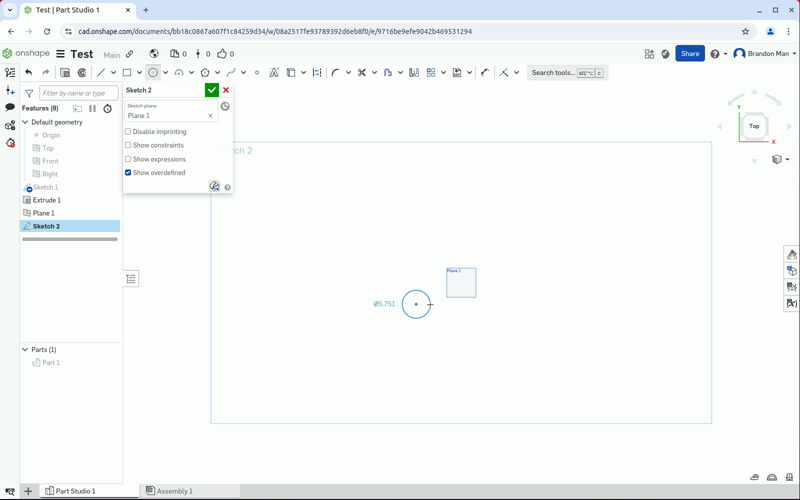
click(430, 304)
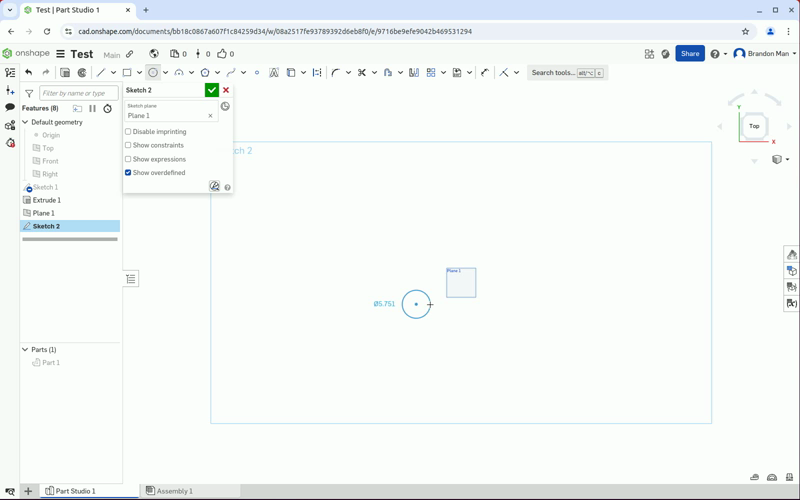
key(esc)
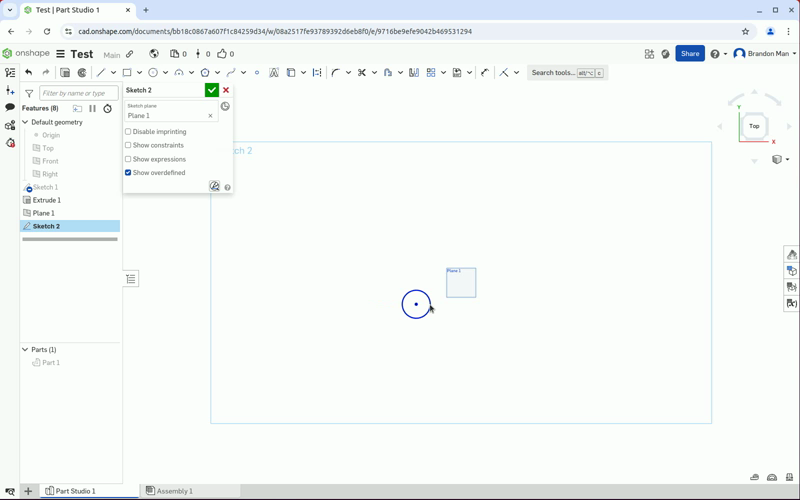
mouse_move(414, 302)
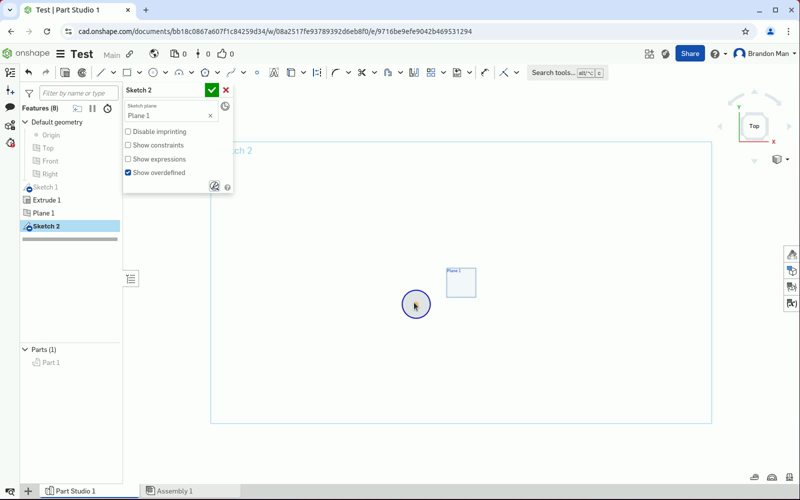
scroll(6)
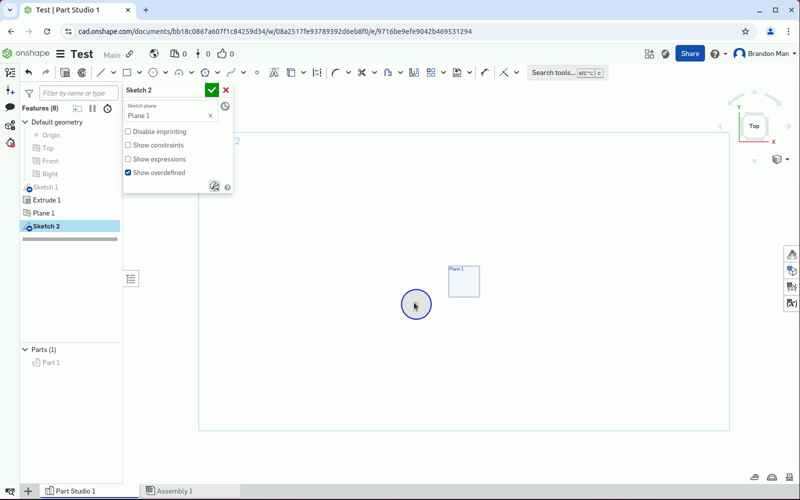
scroll(6)
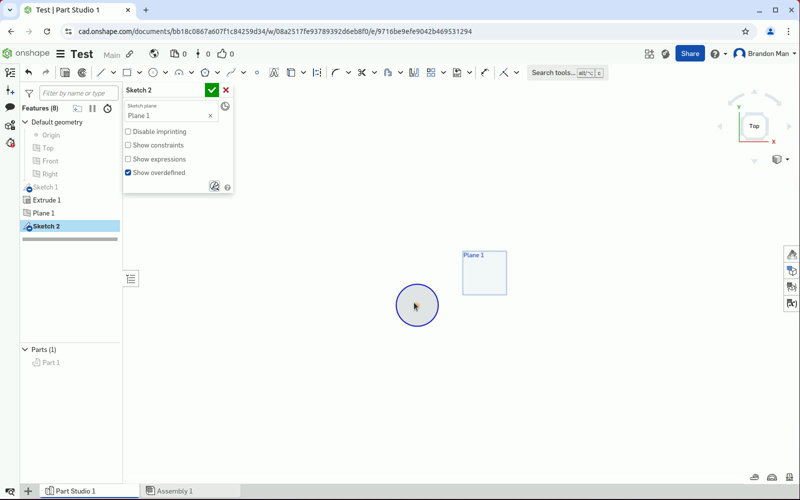
scroll(6)
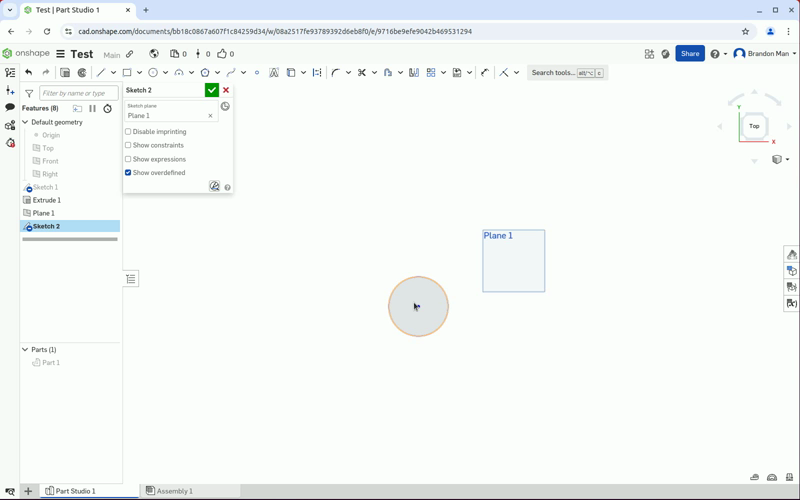
scroll(6)
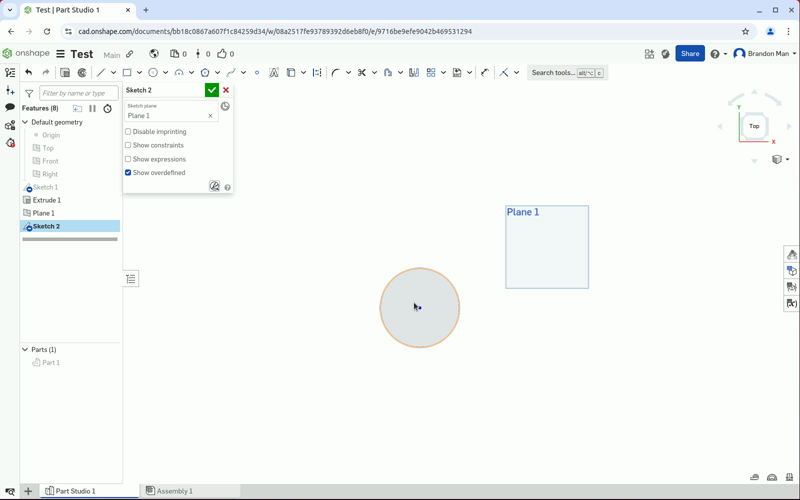
scroll(6)
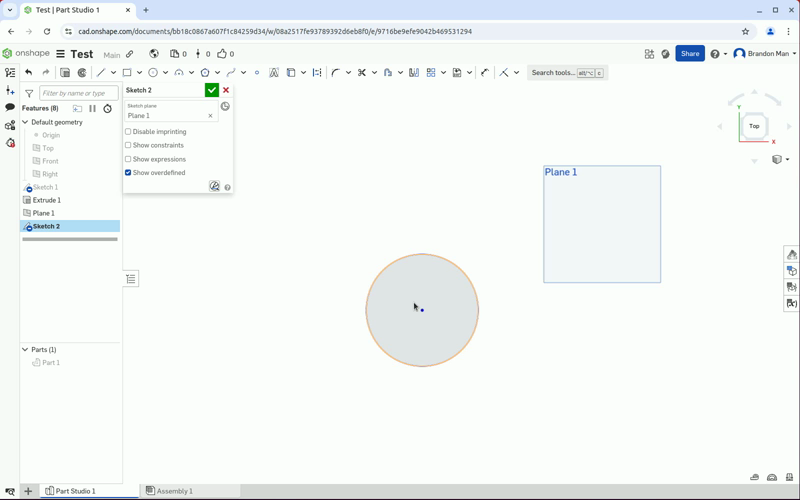
scroll(6)
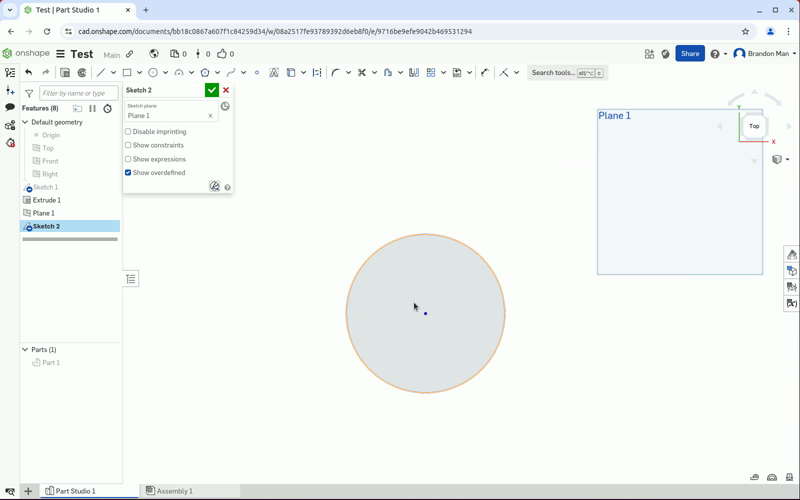
scroll(6)
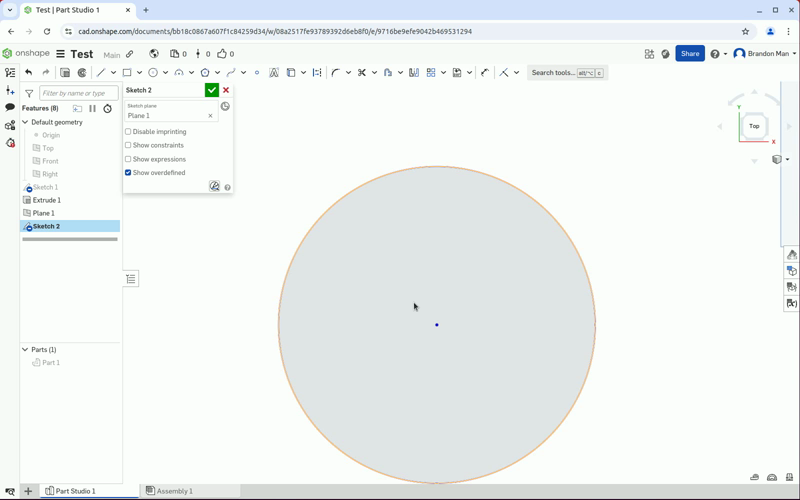
click(414, 302)
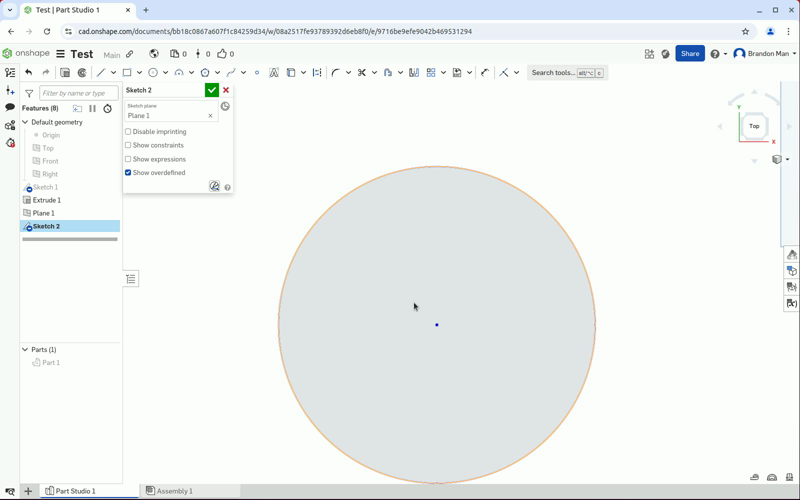
scroll(-6)
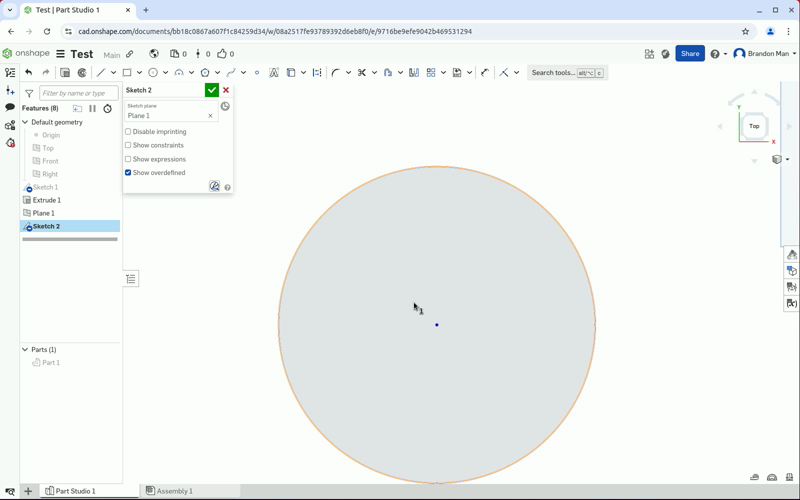
scroll(-6)
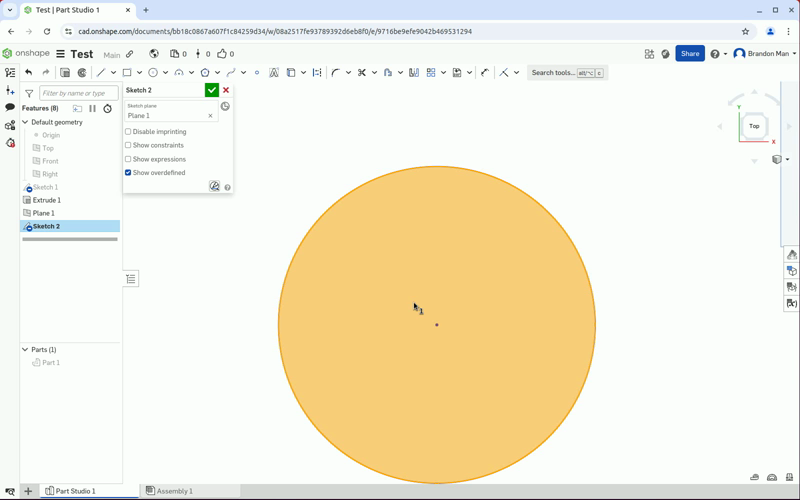
scroll(-6)
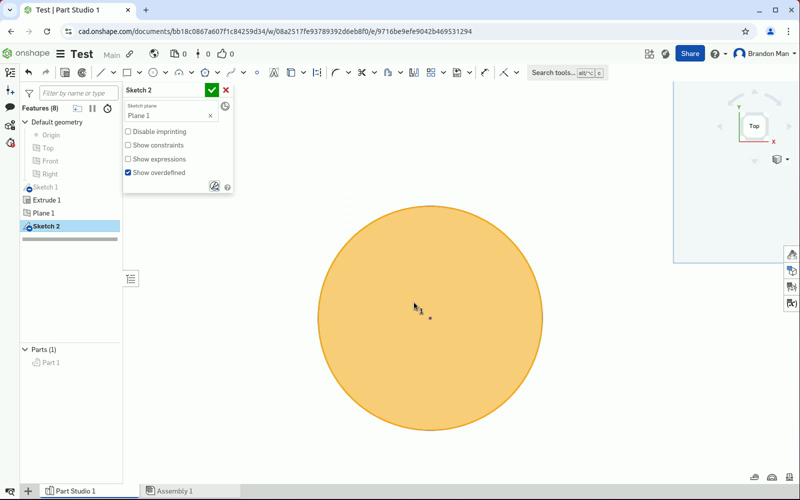
scroll(-6)
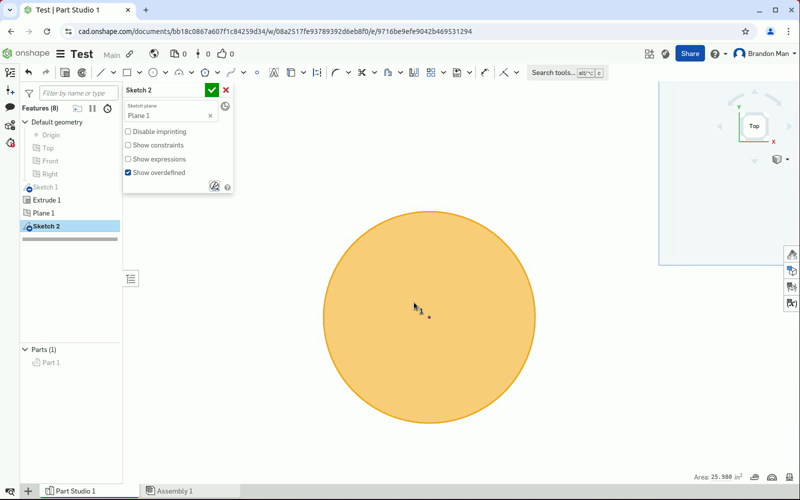
scroll(-6)
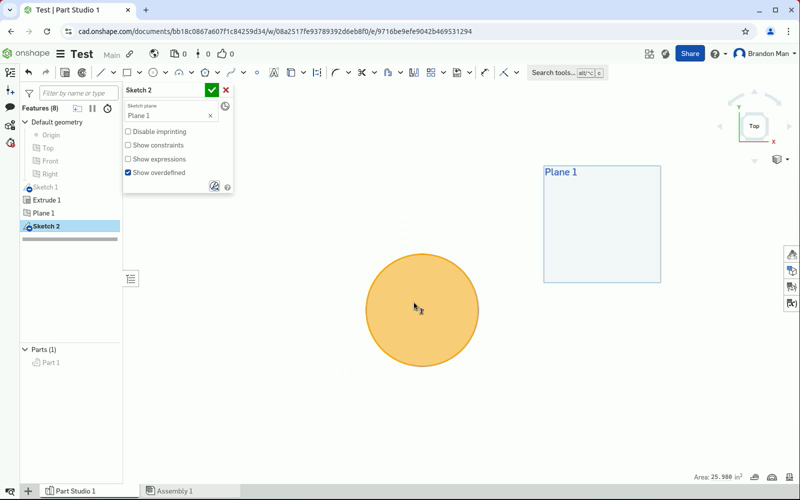
scroll(-6)
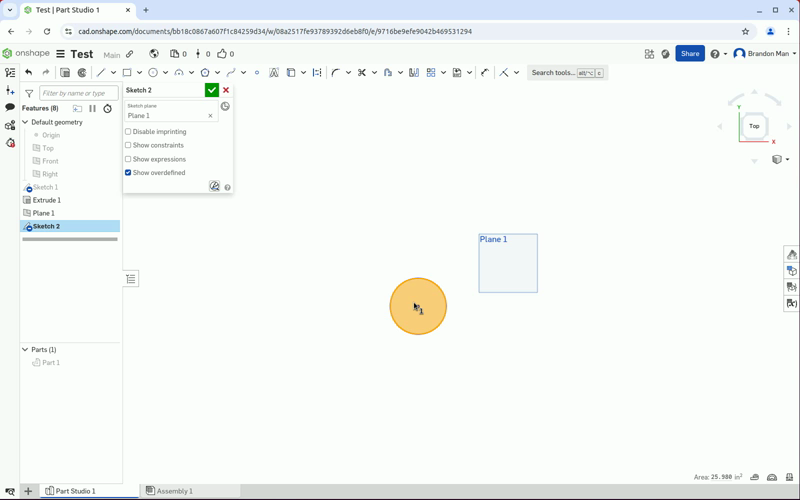
scroll(-6)
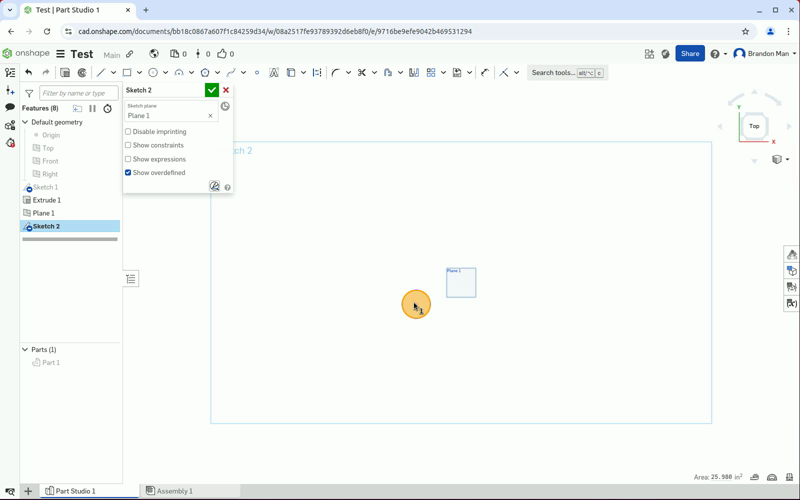
mouse_move(73, 352)
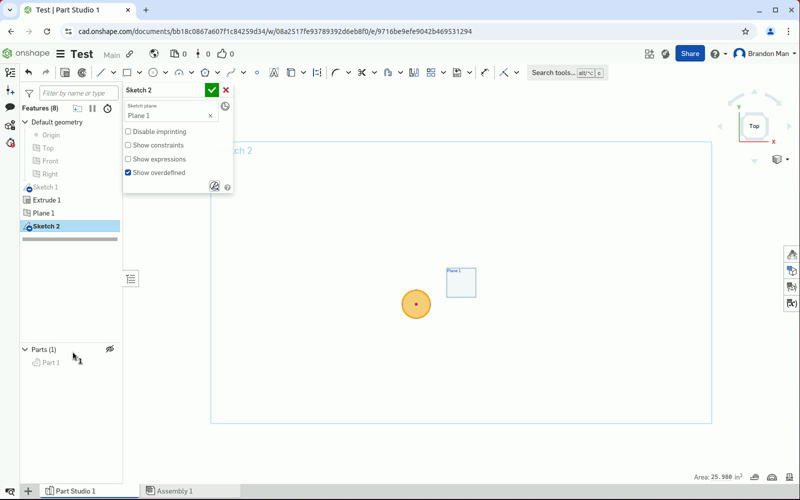
key(shift+y)
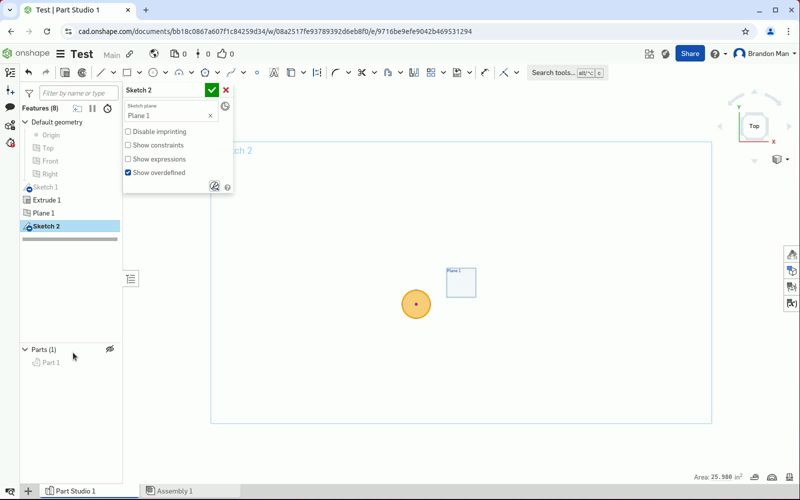
key(shift+e)
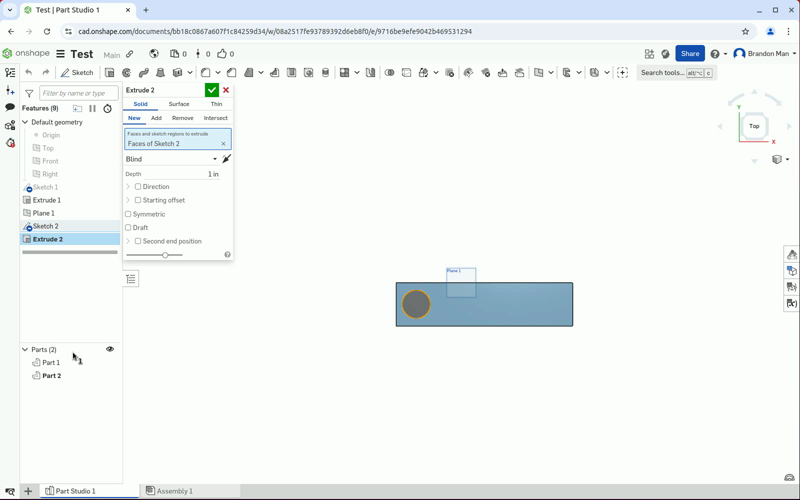
mouse_move(143, 106)
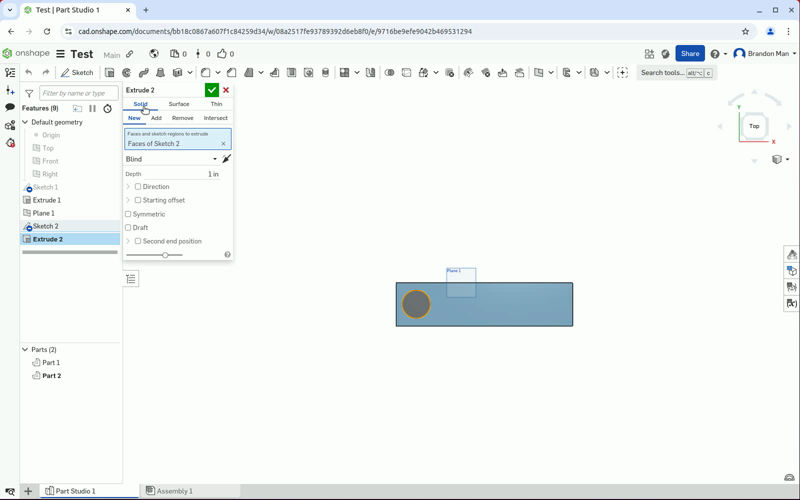
click(143, 106)
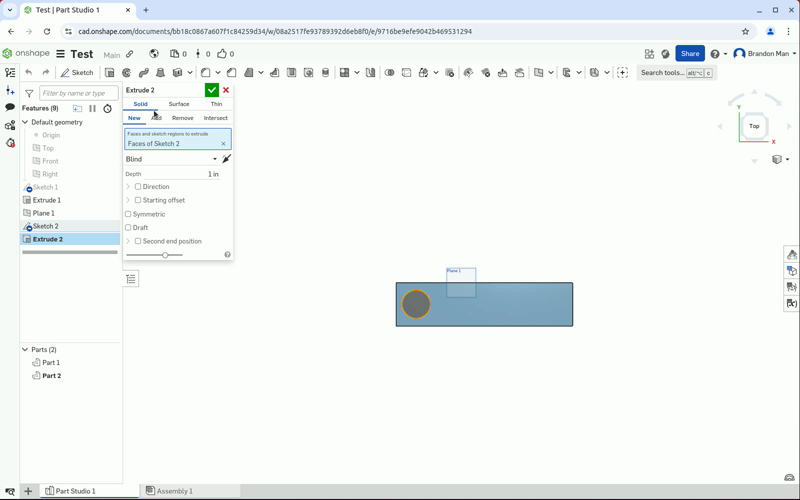
mouse_move(186, 120)
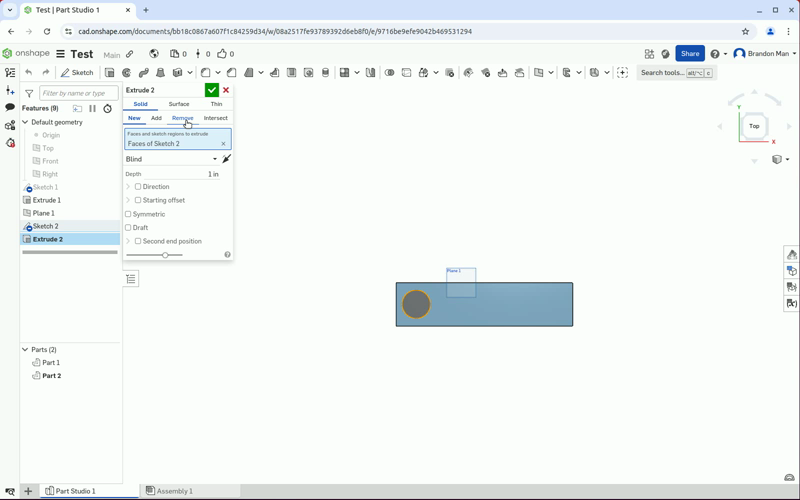
click(186, 120)
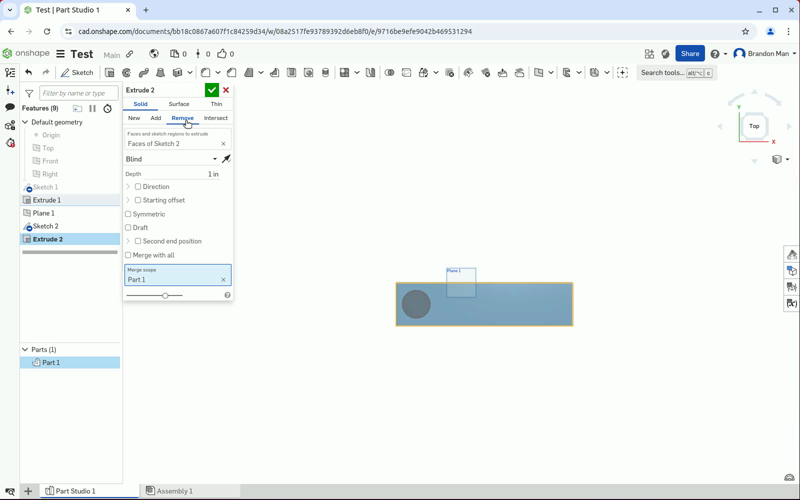
key(tab, 4)
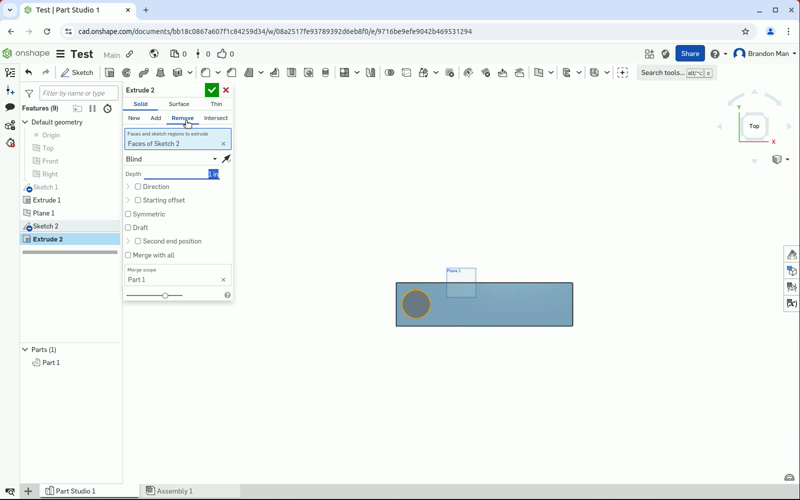
text(3.37)
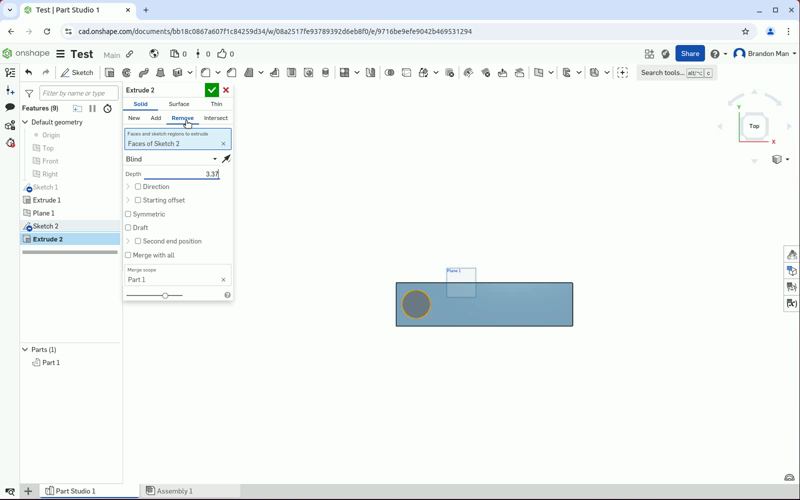
key(tab, 6)
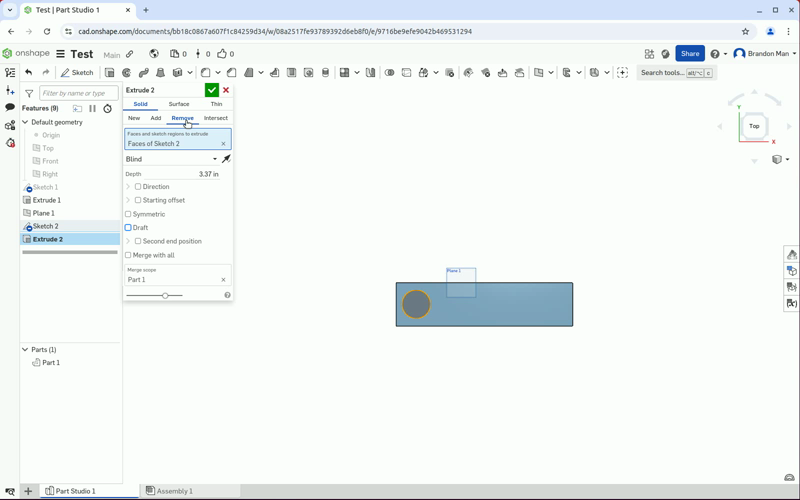
key(space)
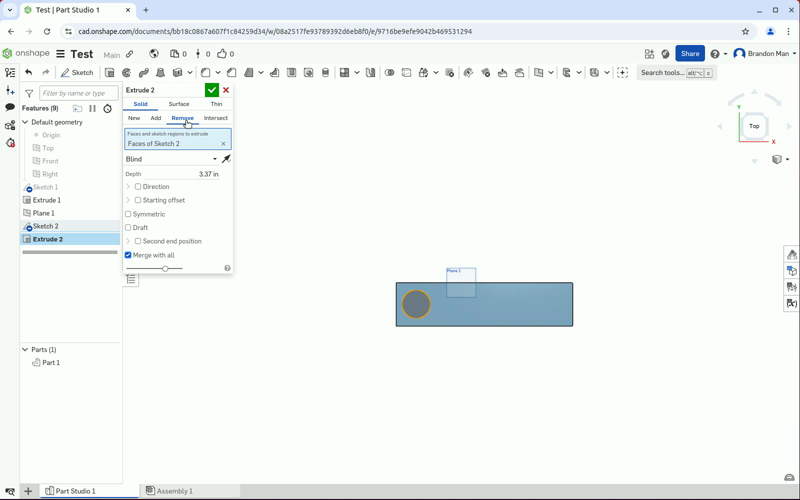
key(enter)
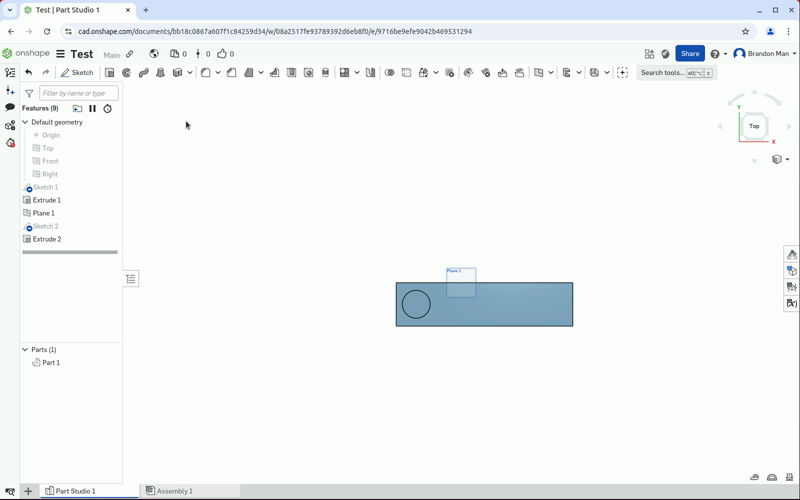
key(shift+h)
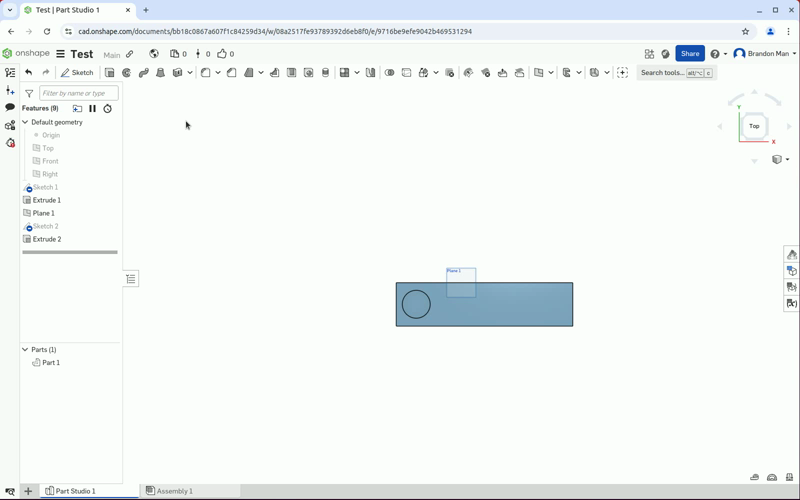
key(shift+h)
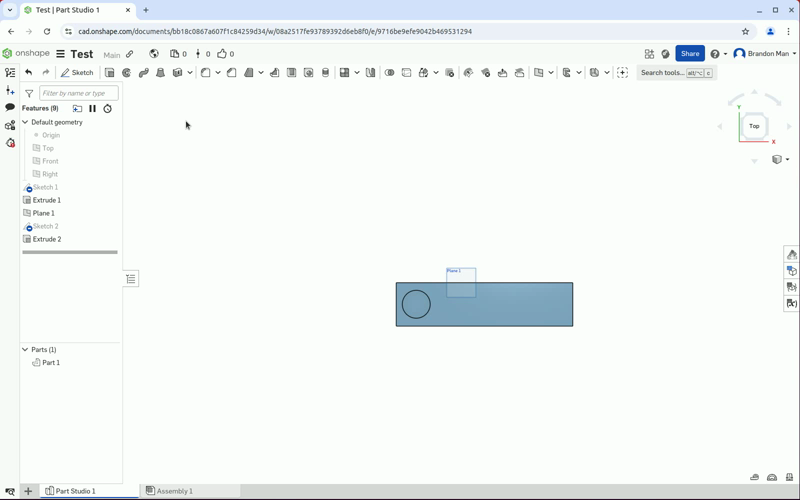
mouse_move(73, 189)
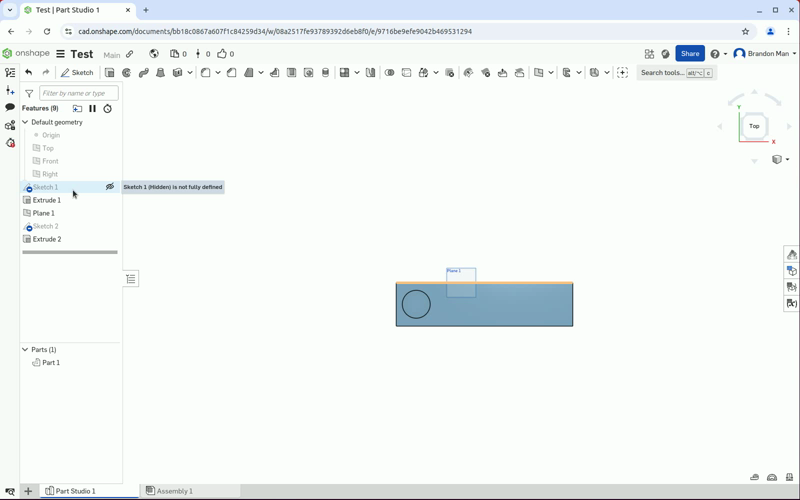
click(73, 189)
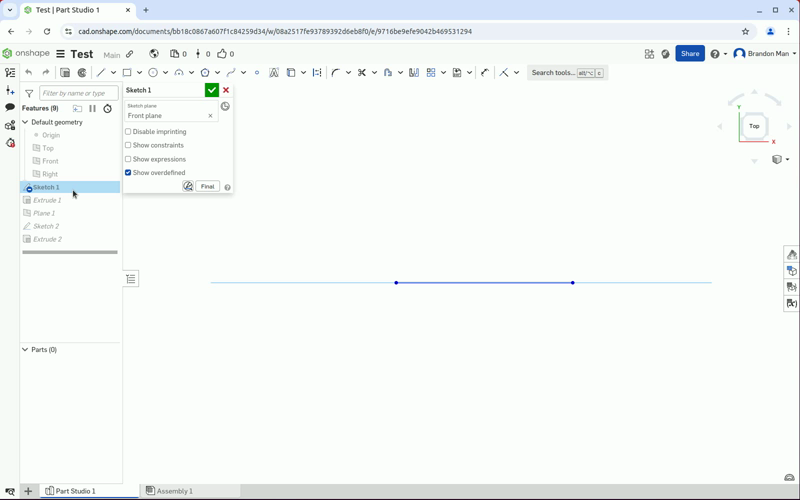
mouse_move(229, 92)
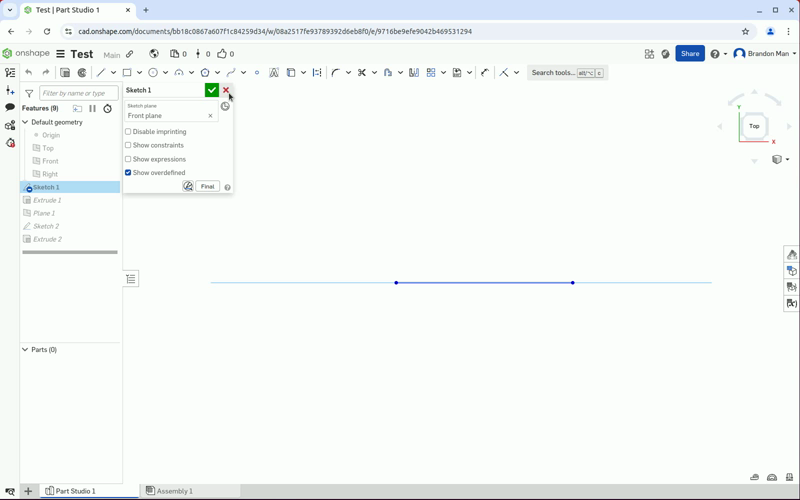
click(229, 92)
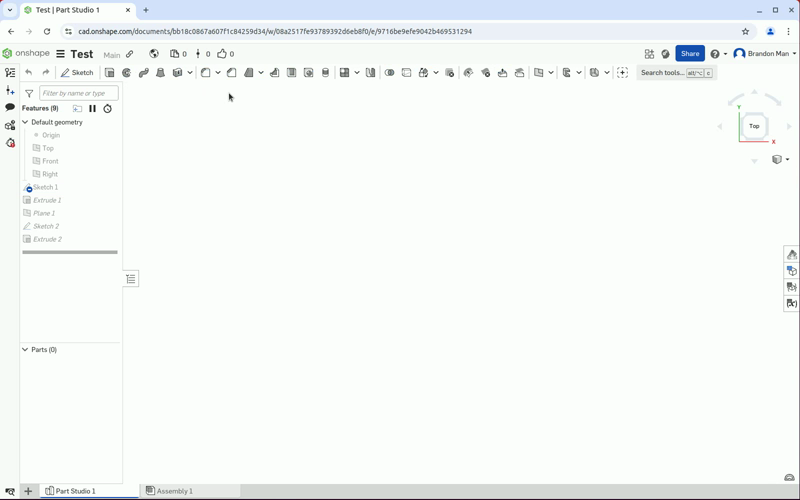
key(shift+s)
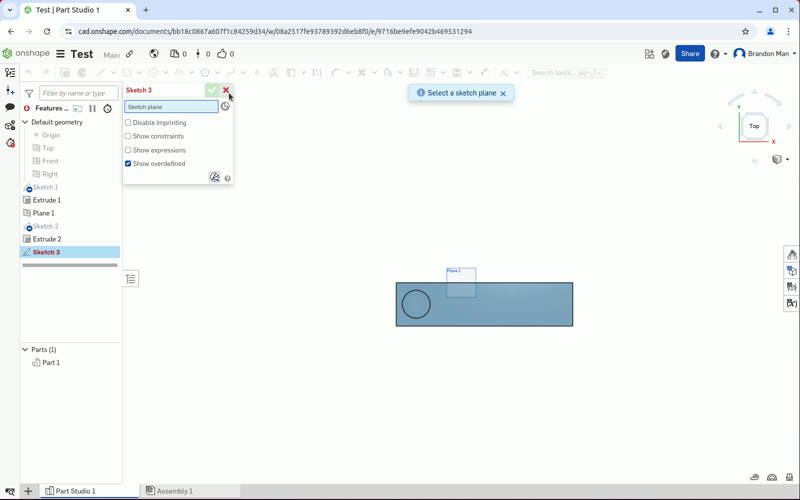
mouse_move(73, 215)
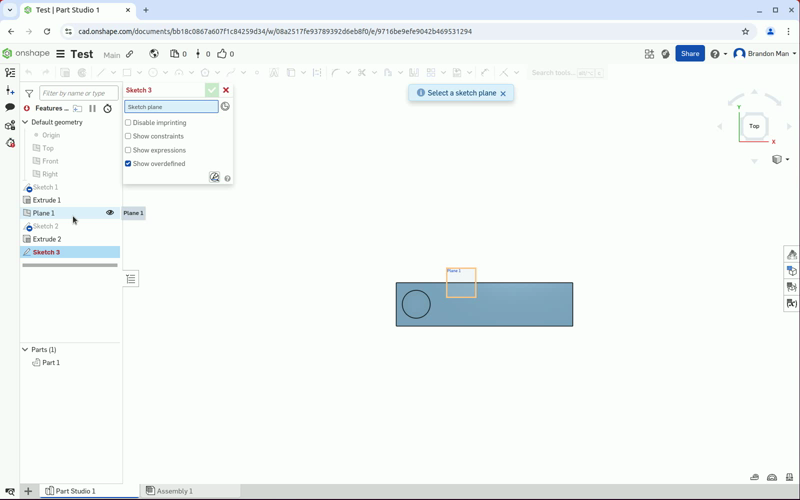
click(73, 215)
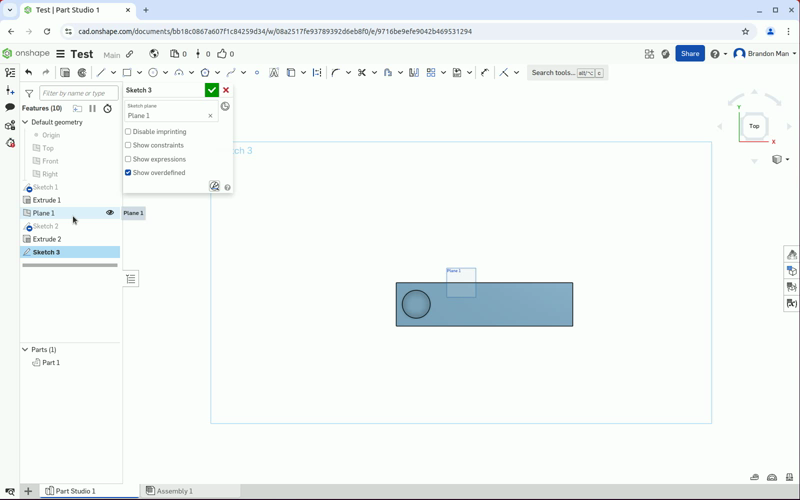
mouse_move(73, 352)
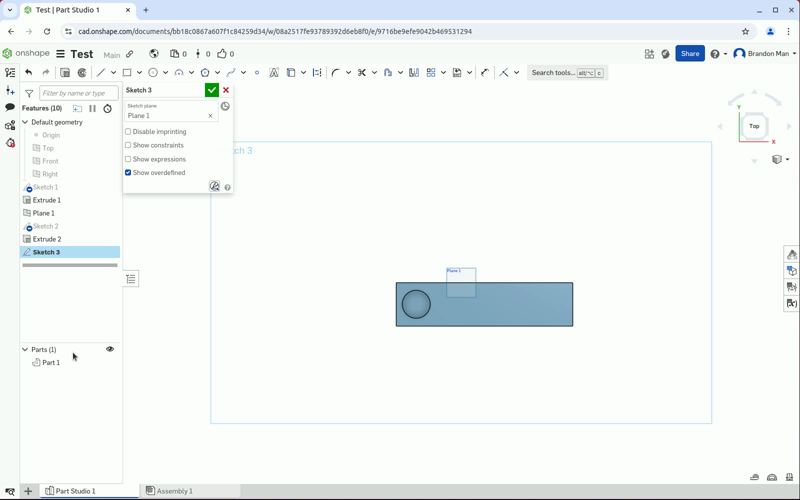
key(y)
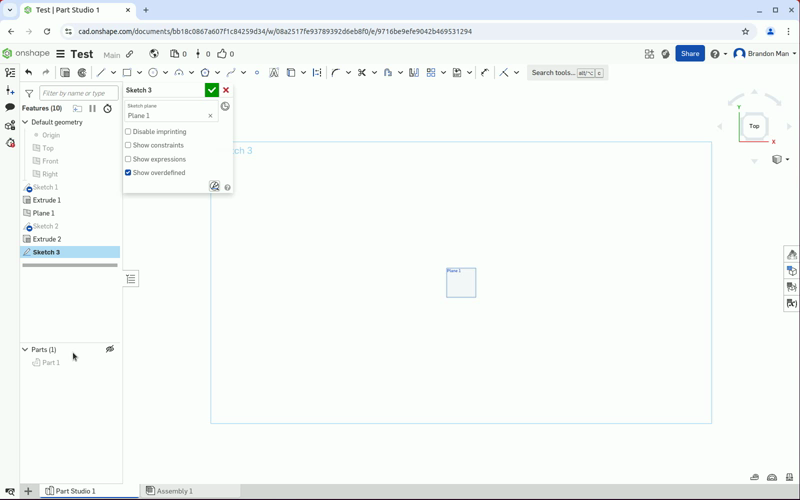
key(c)
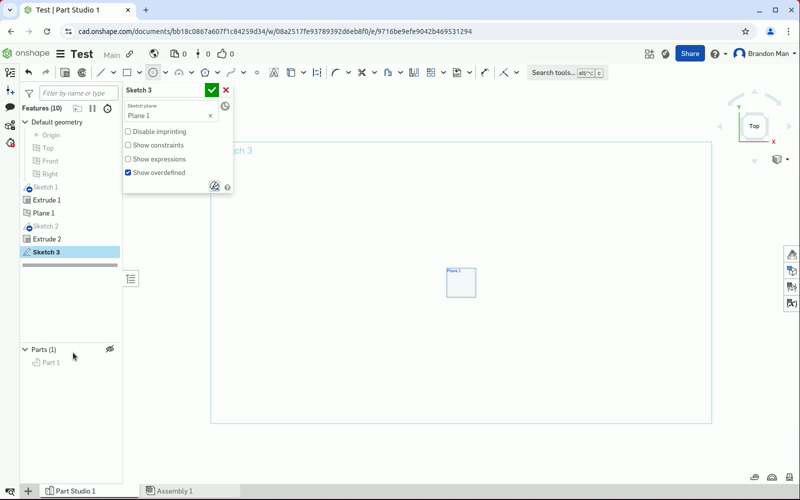
key_down(shift)
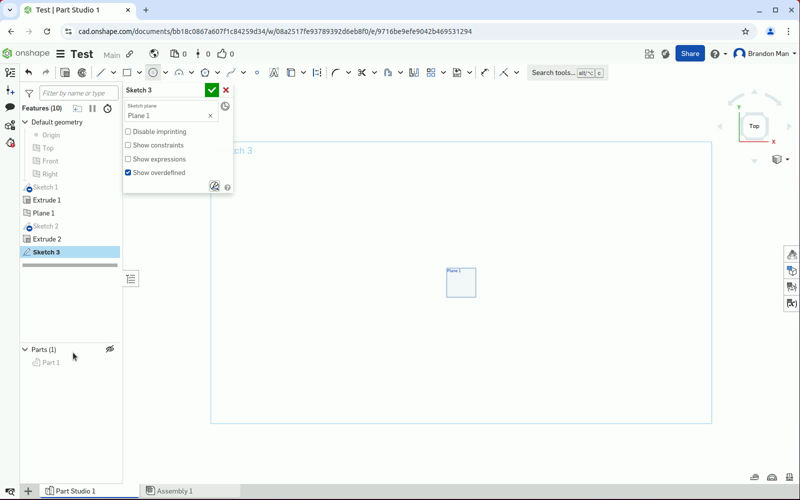
mouse_move(451, 304)
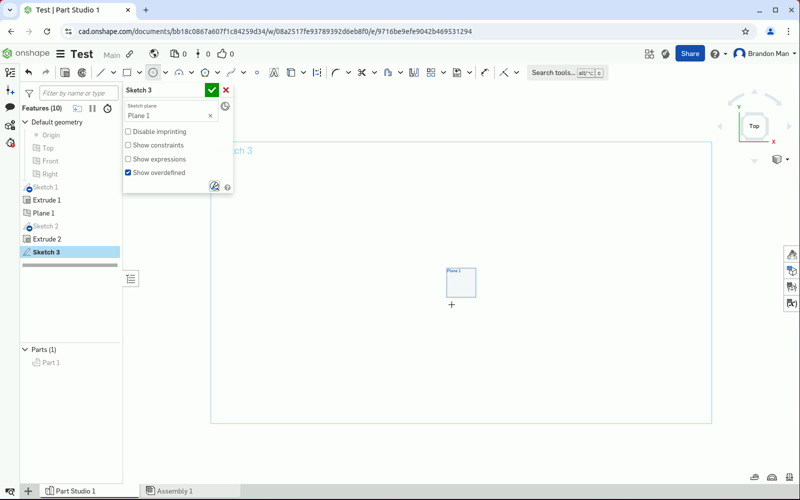
click(451, 304)
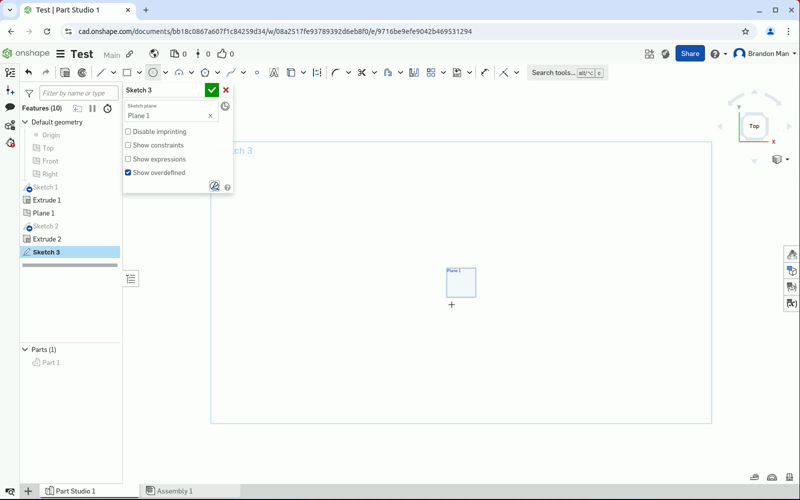
key_up(shift)
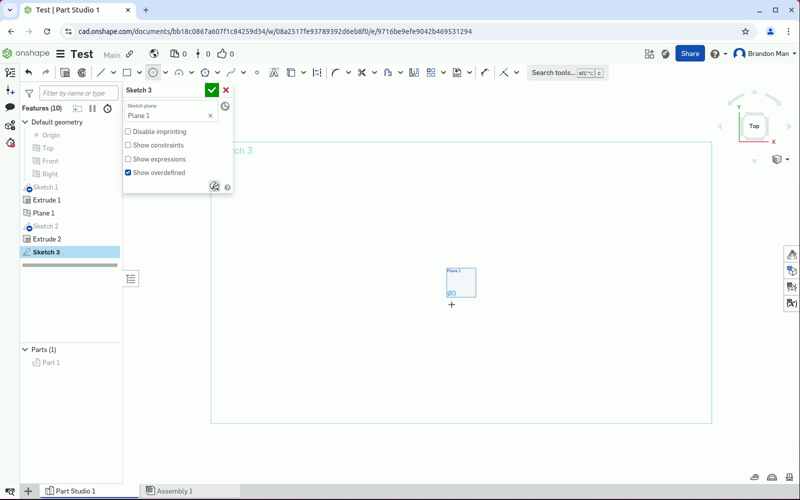
mouse_move(465, 304)
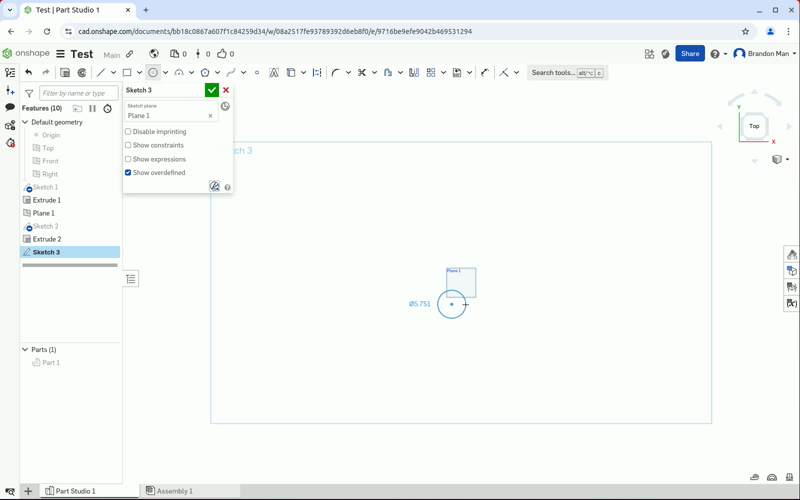
click(465, 304)
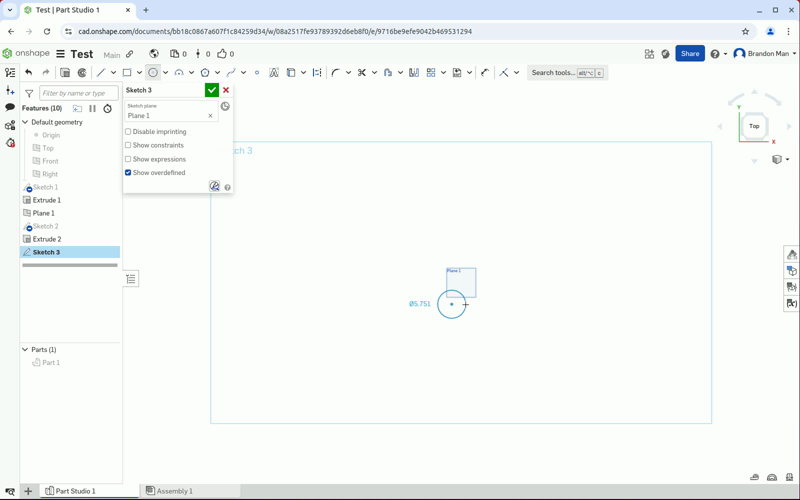
key(esc)
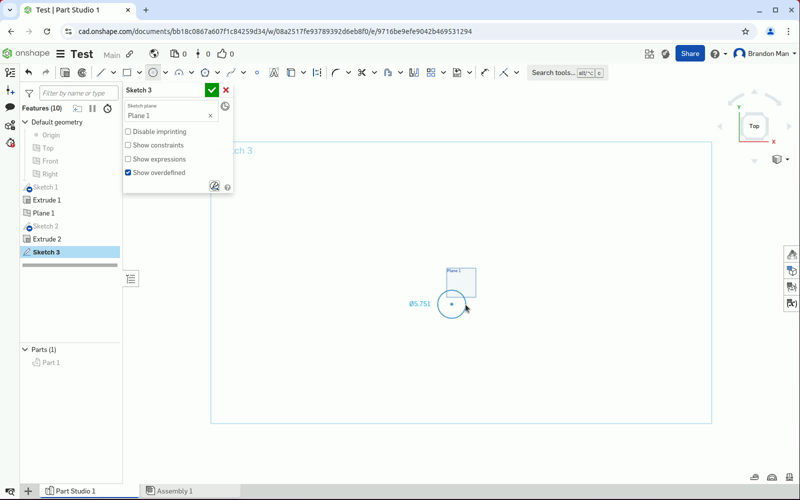
mouse_move(440, 307)
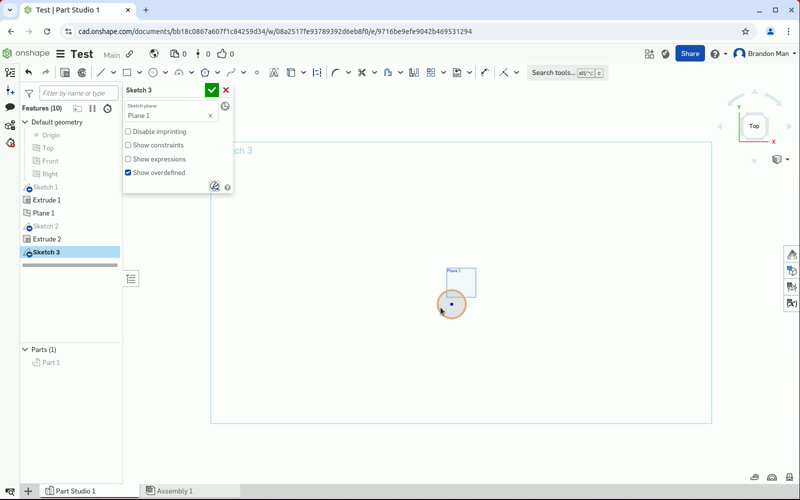
scroll(6)
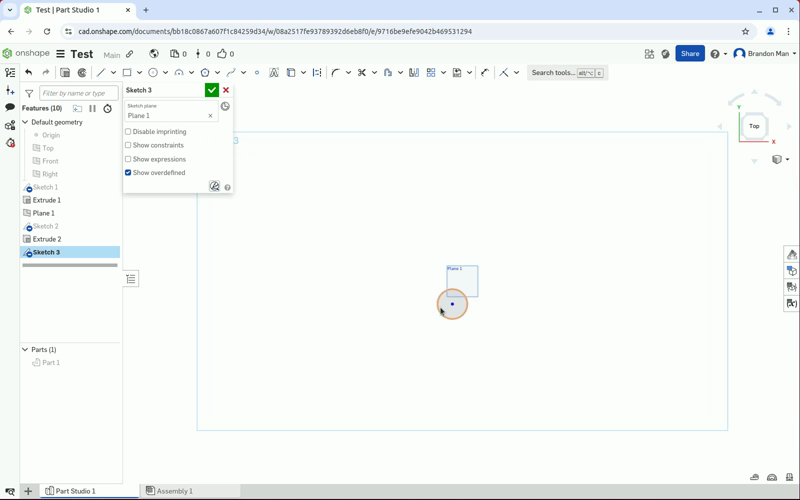
scroll(6)
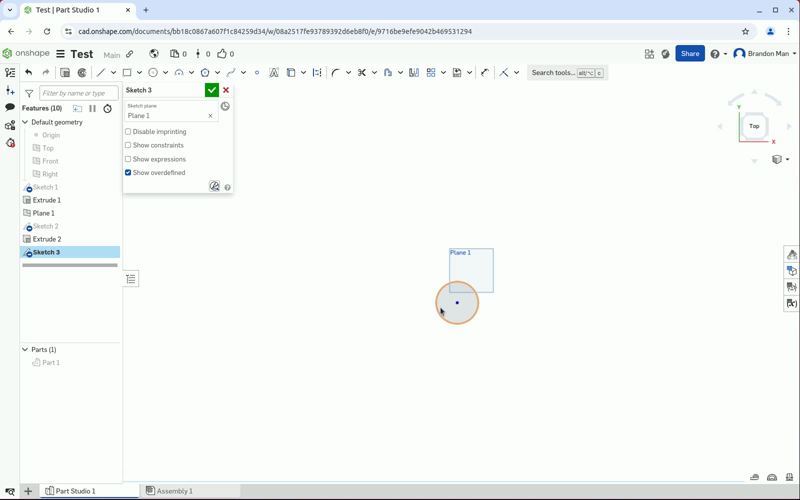
scroll(6)
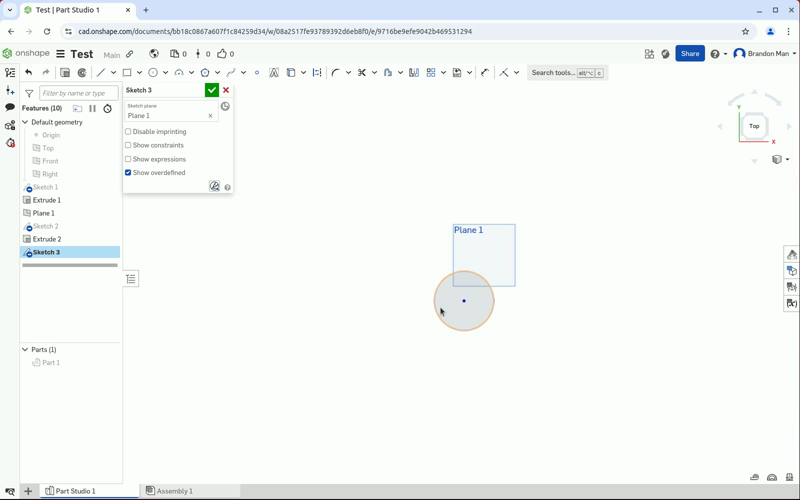
scroll(6)
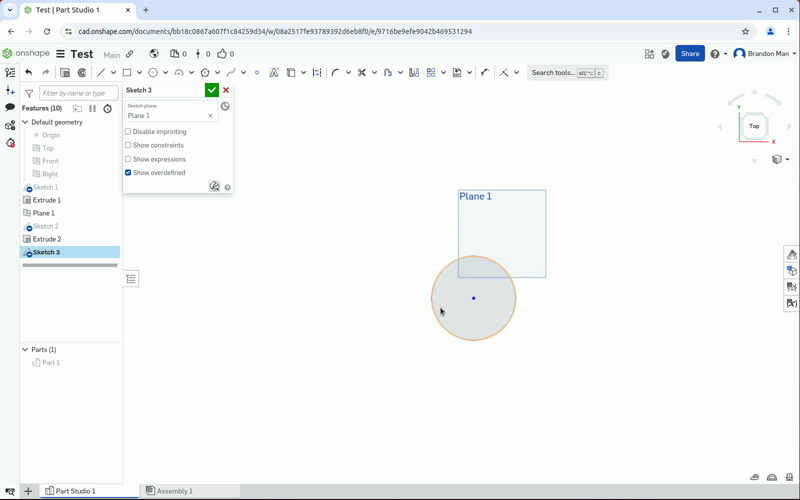
scroll(6)
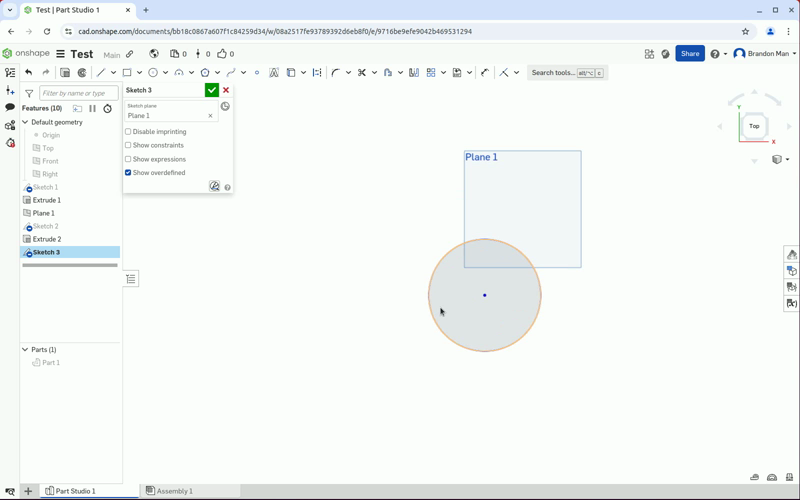
scroll(6)
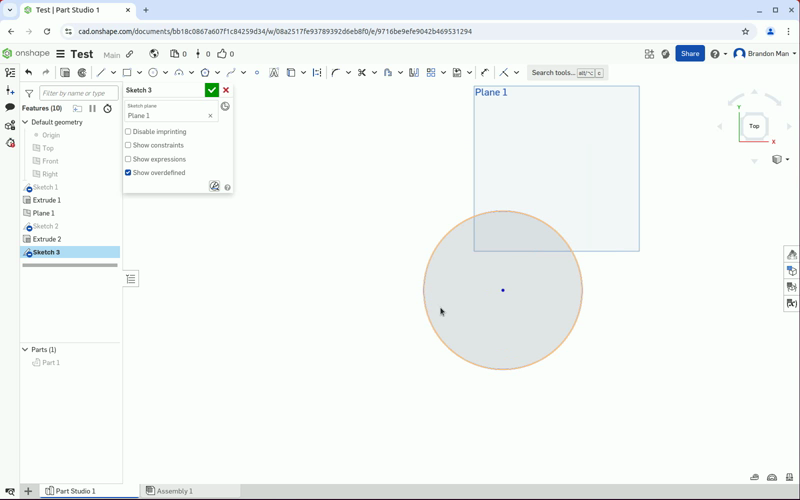
scroll(6)
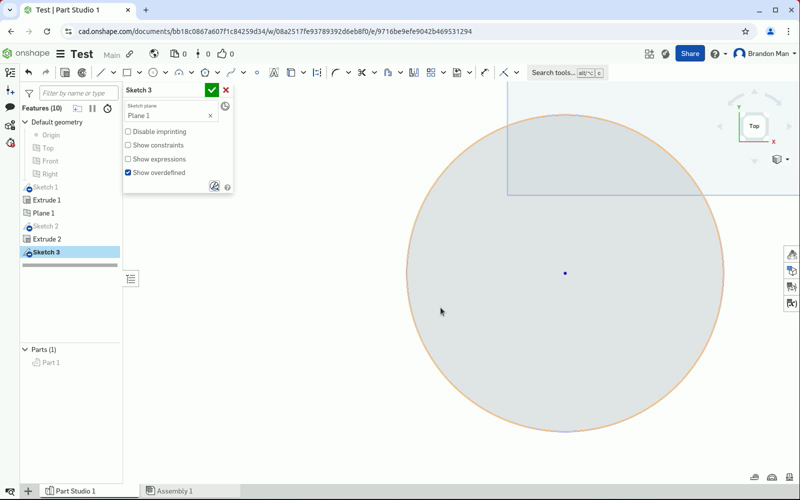
click(440, 307)
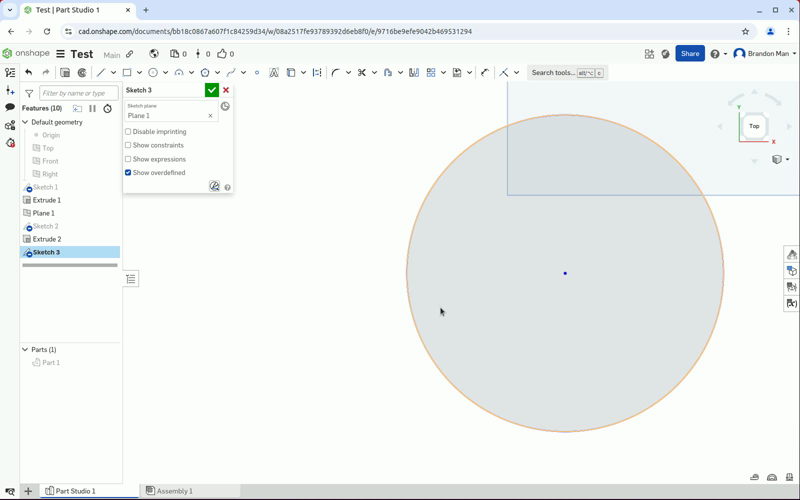
scroll(-6)
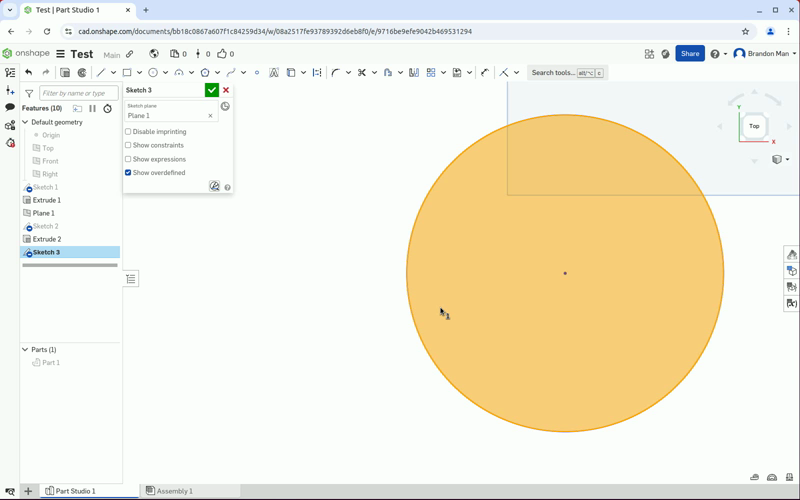
scroll(-6)
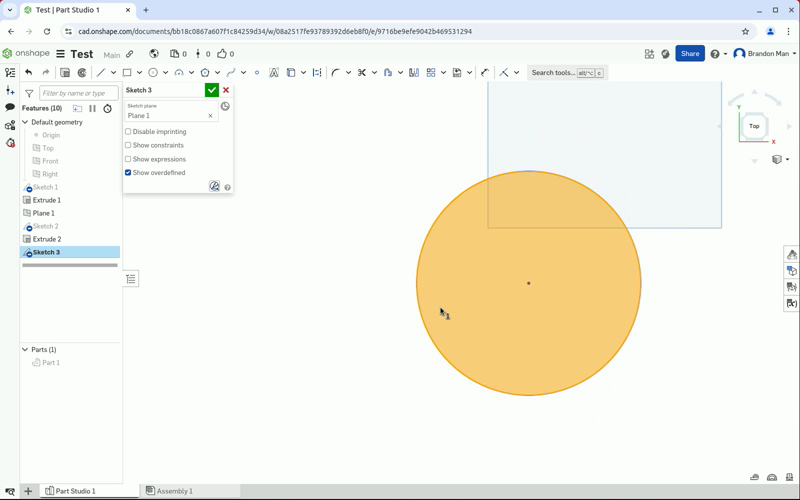
scroll(-6)
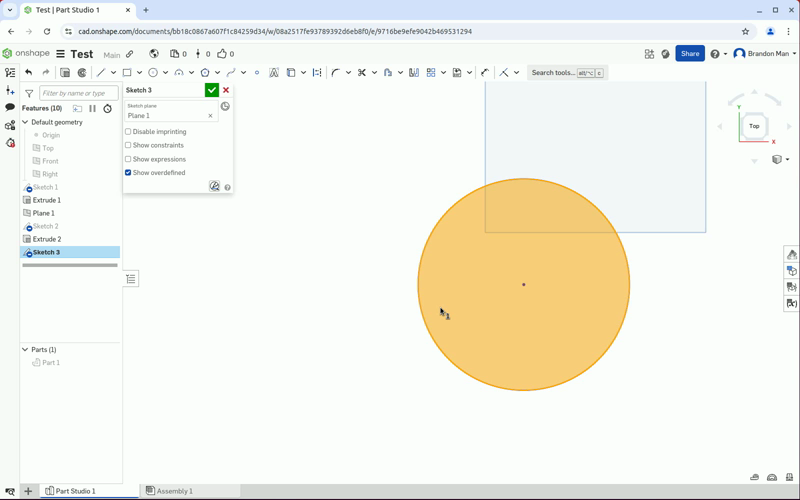
scroll(-6)
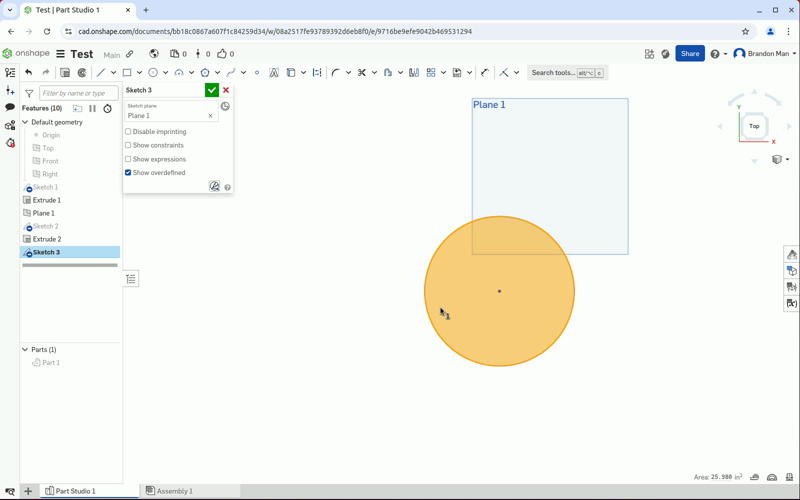
scroll(-6)
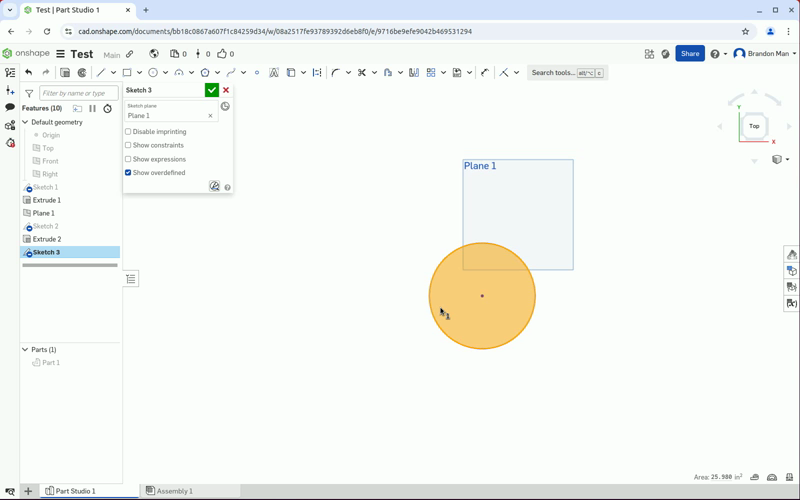
scroll(-6)
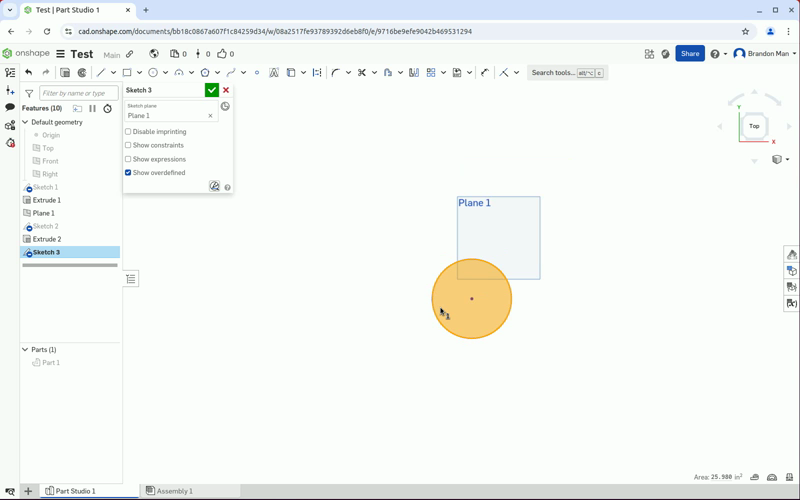
scroll(-6)
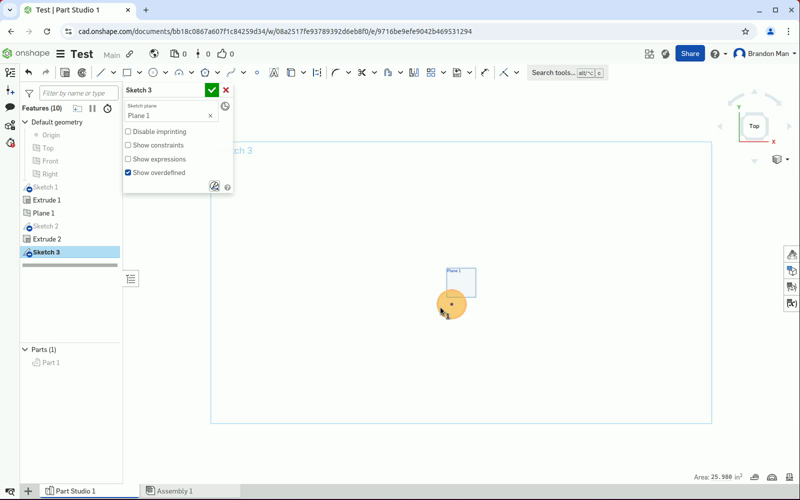
mouse_move(73, 352)
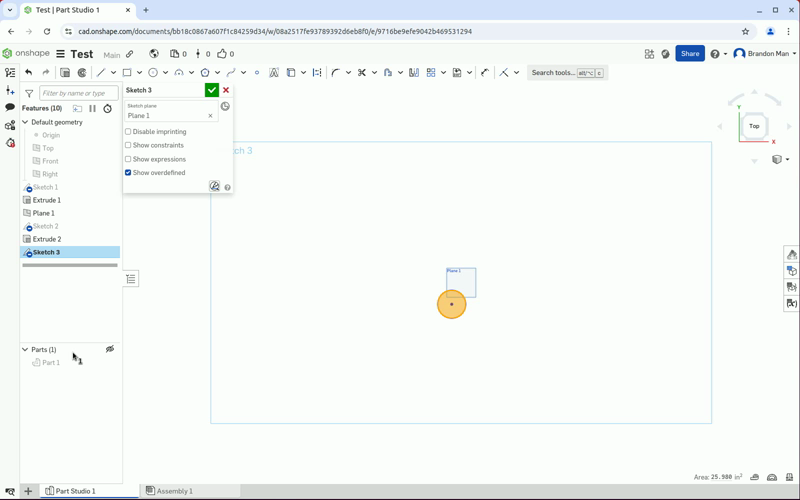
key(shift+y)
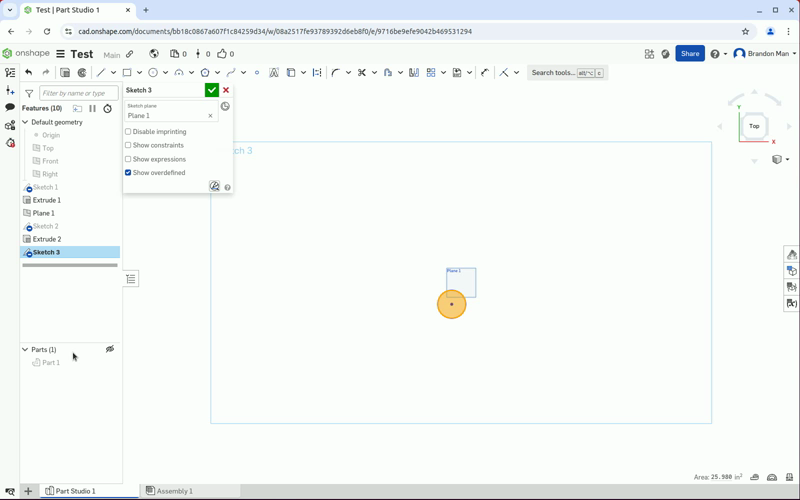
key(shift+e)
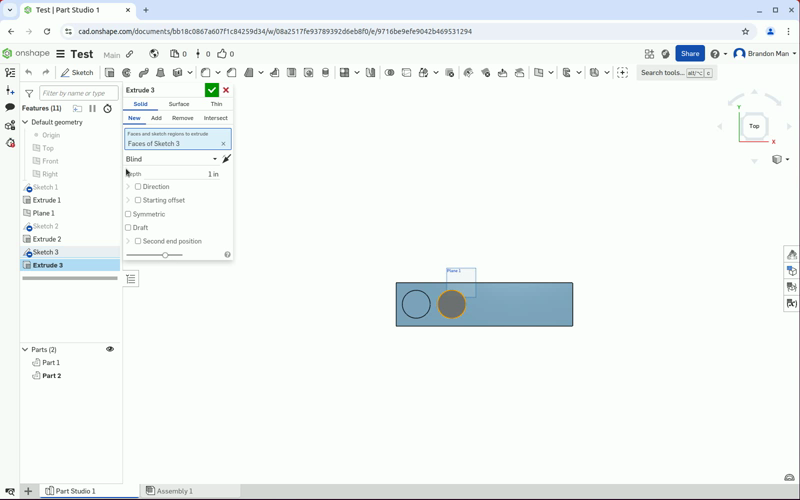
mouse_move(143, 106)
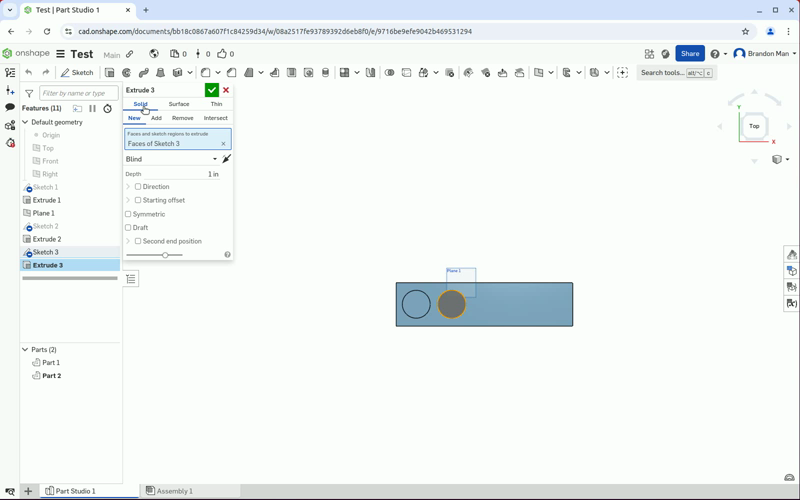
click(143, 106)
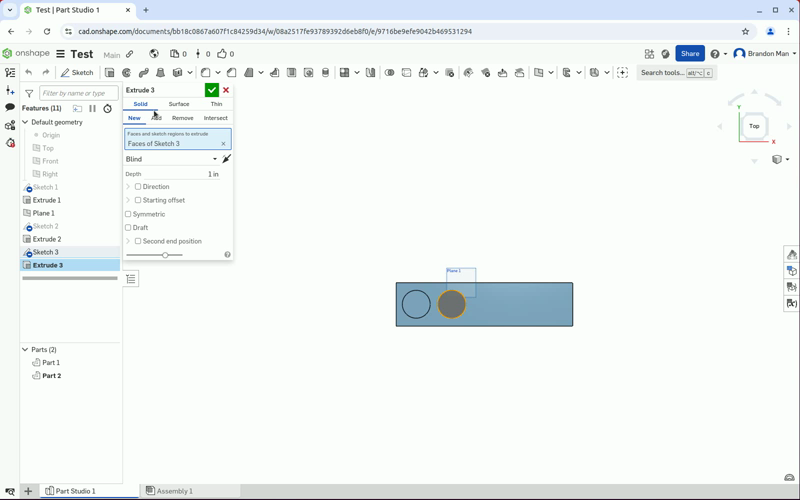
mouse_move(186, 120)
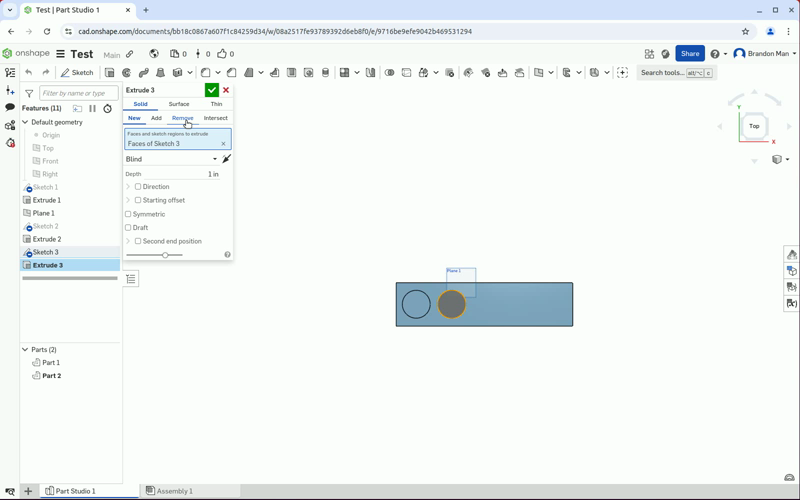
click(186, 120)
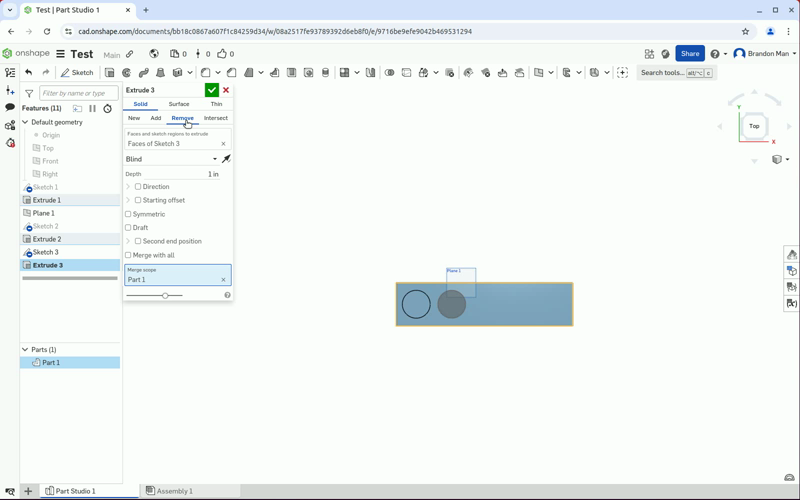
key(tab, 4)
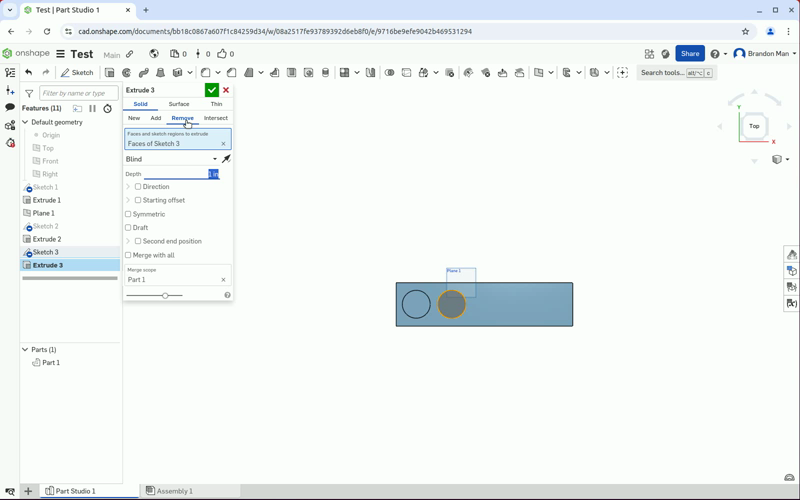
text(3.37)
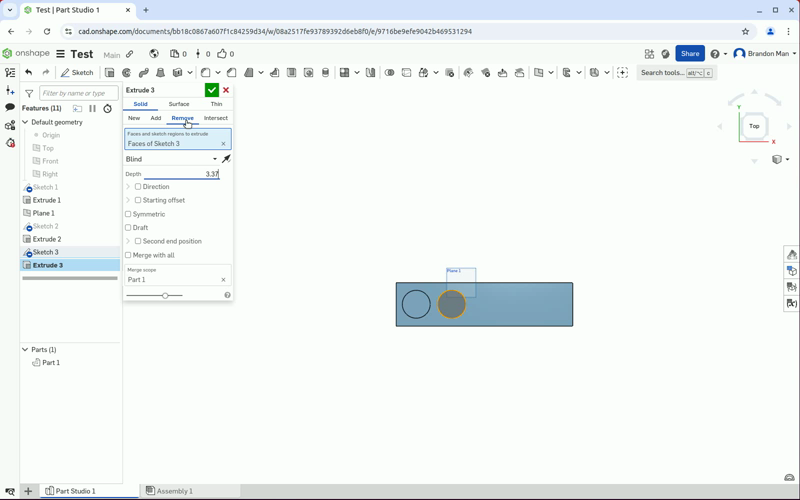
key(tab, 6)
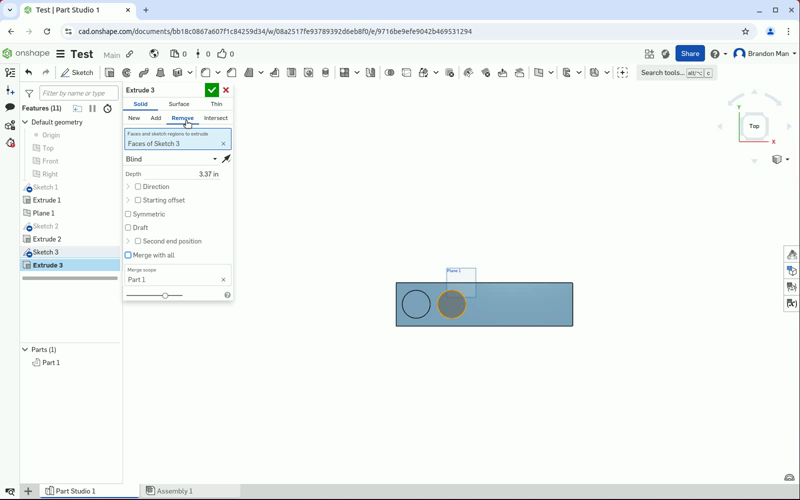
key(space)
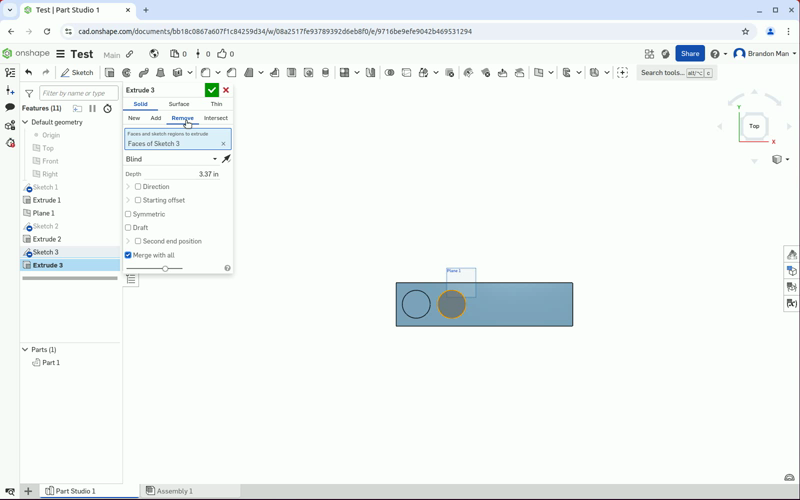
key(enter)
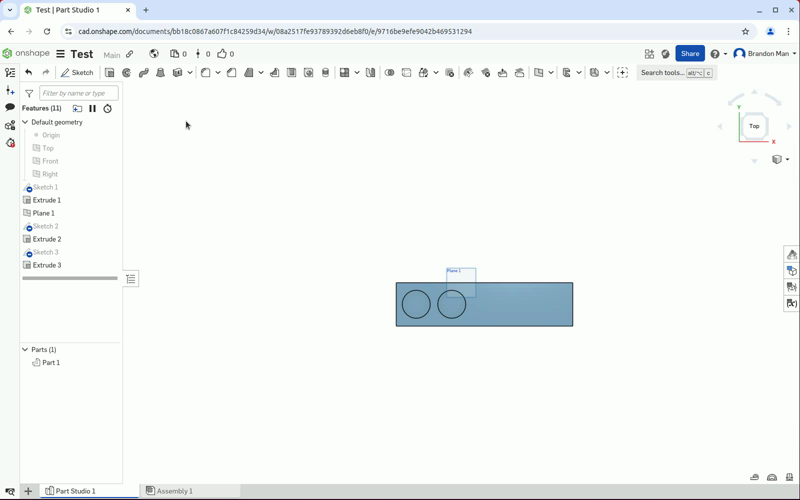
key(shift+h)
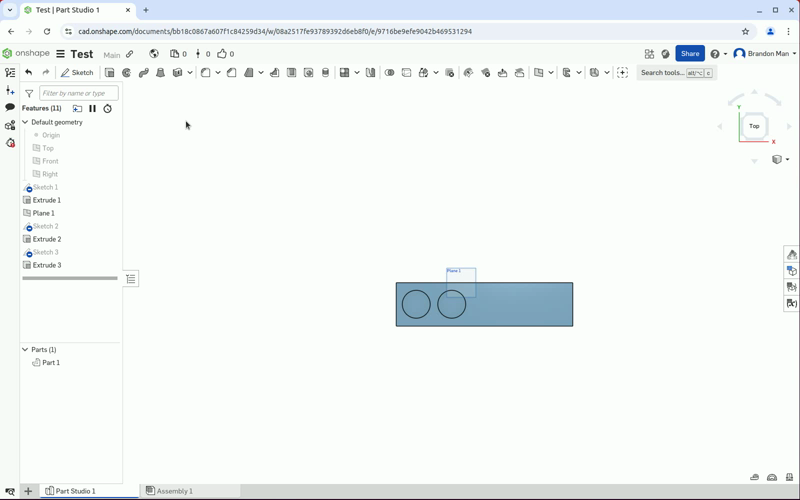
key(shift+h)
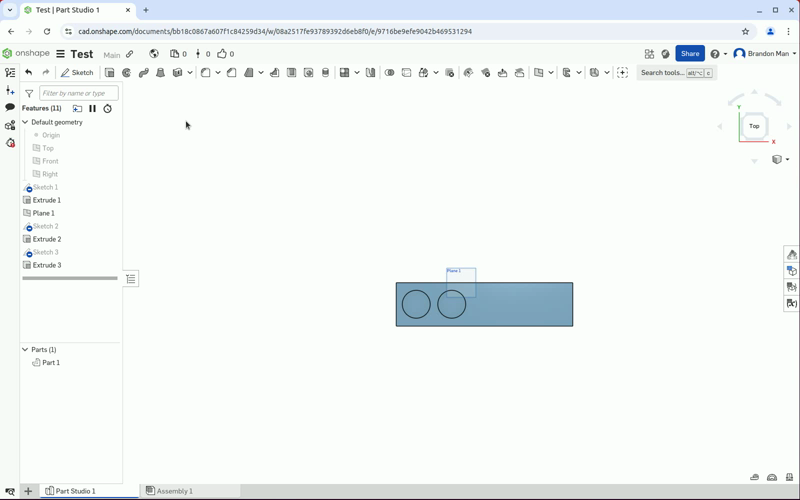
mouse_move(73, 189)
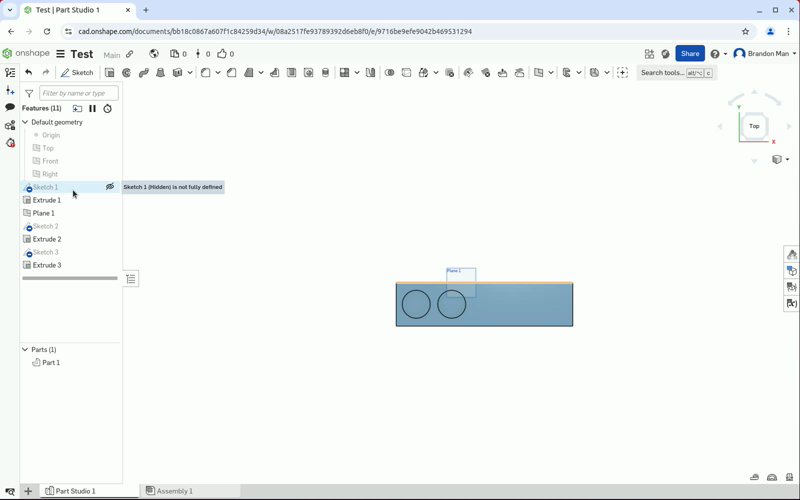
click(73, 189)
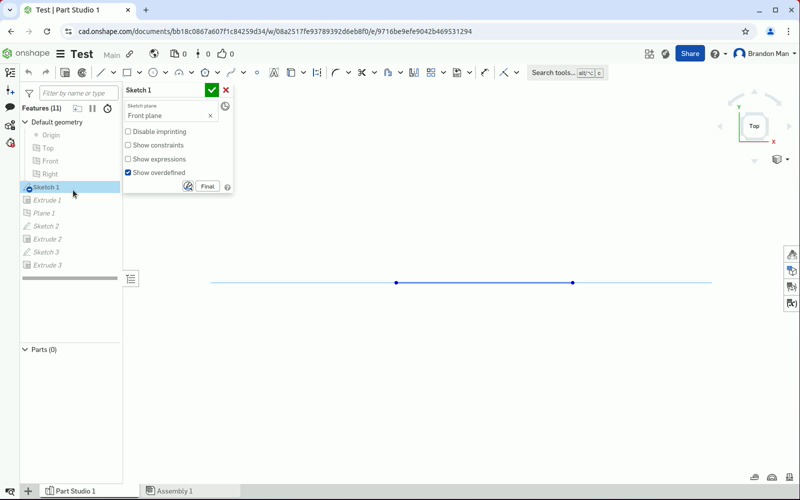
mouse_move(229, 92)
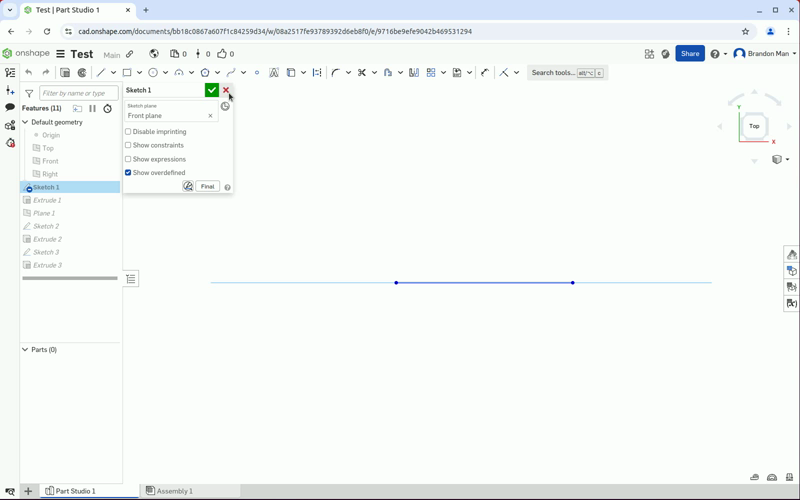
click(229, 92)
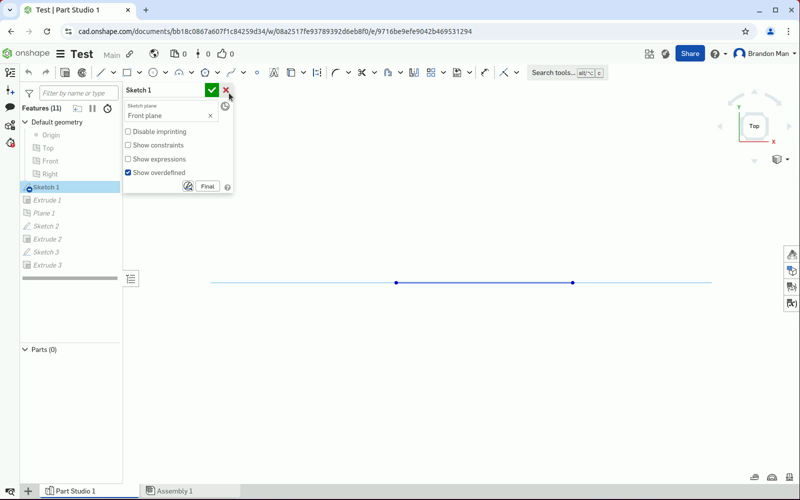
key(shift+s)
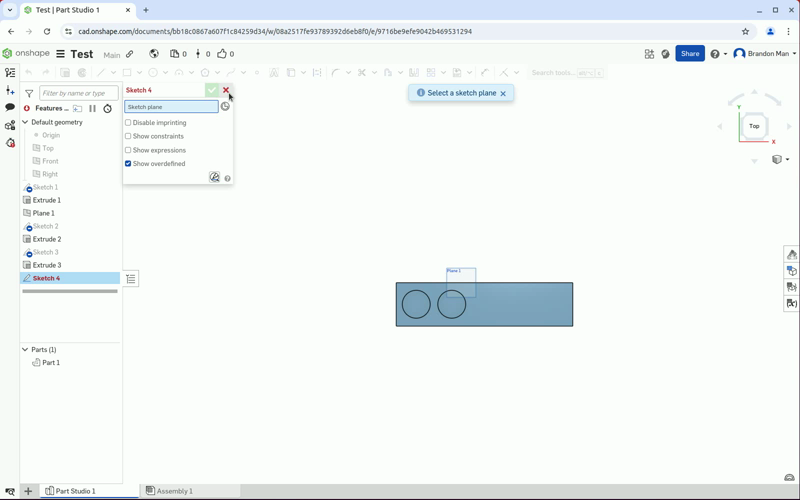
mouse_move(73, 215)
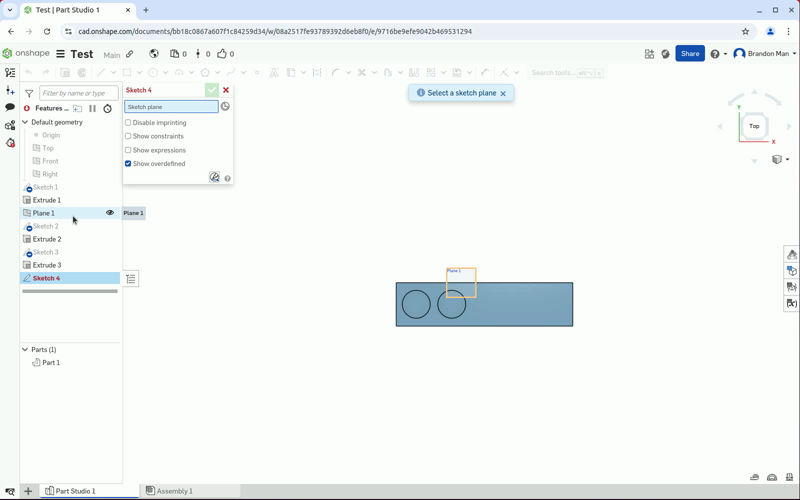
click(73, 215)
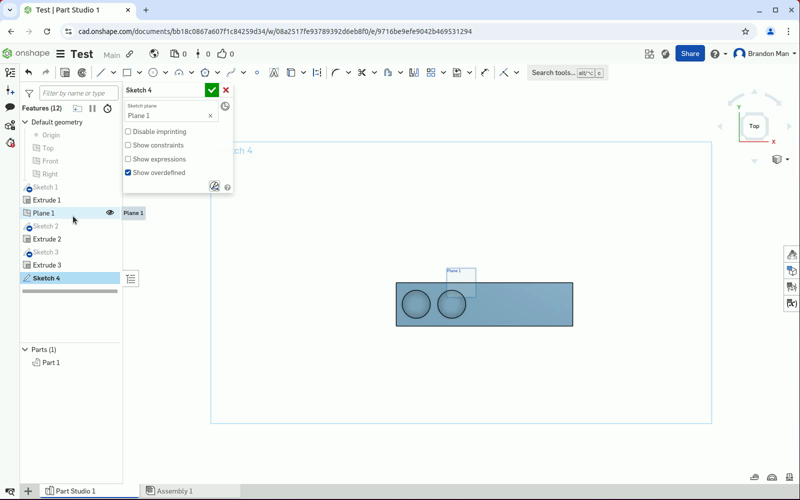
mouse_move(73, 352)
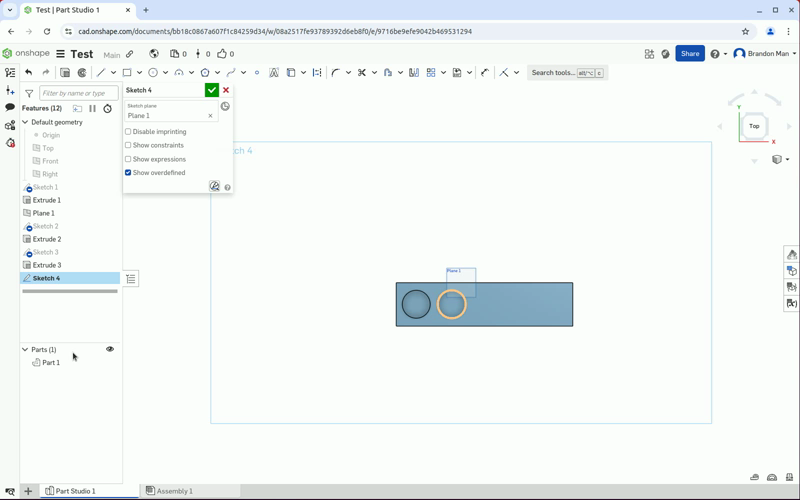
key(y)
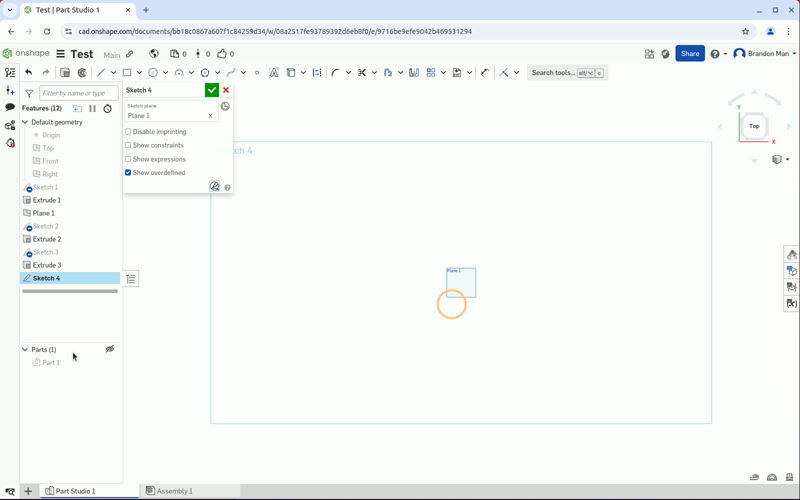
key(c)
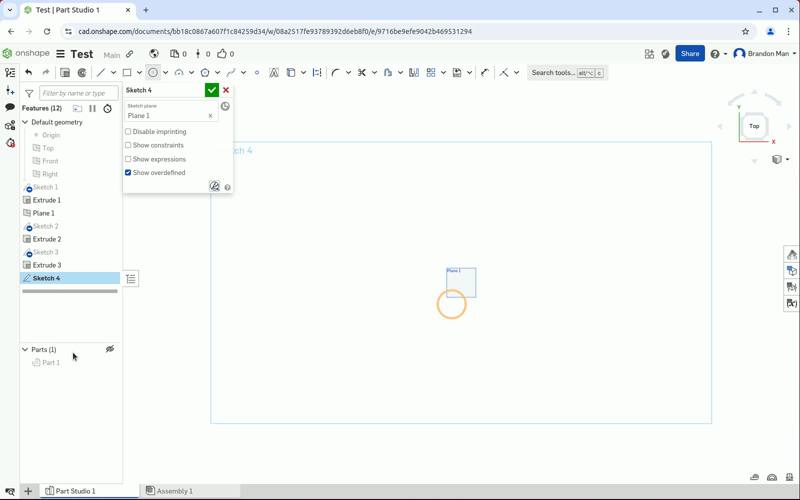
key_down(shift)
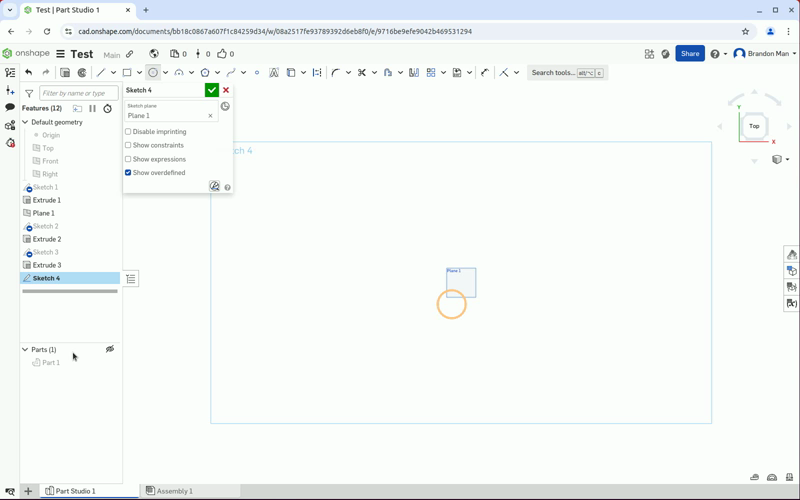
mouse_move(485, 304)
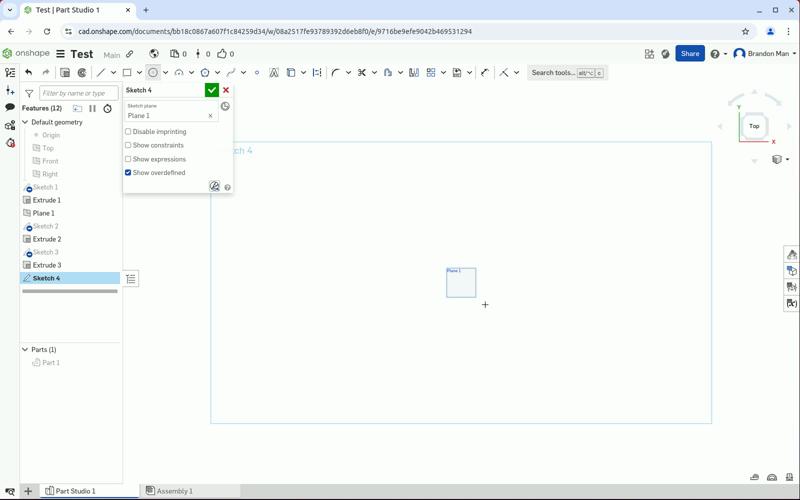
click(485, 304)
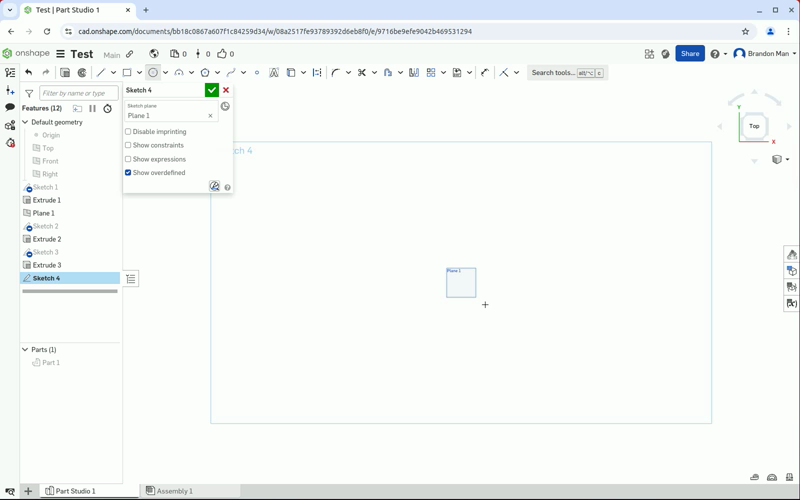
key_up(shift)
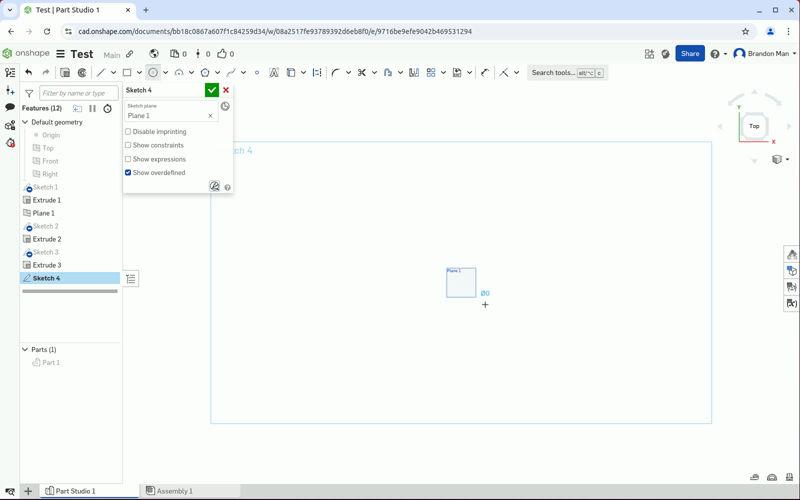
mouse_move(499, 304)
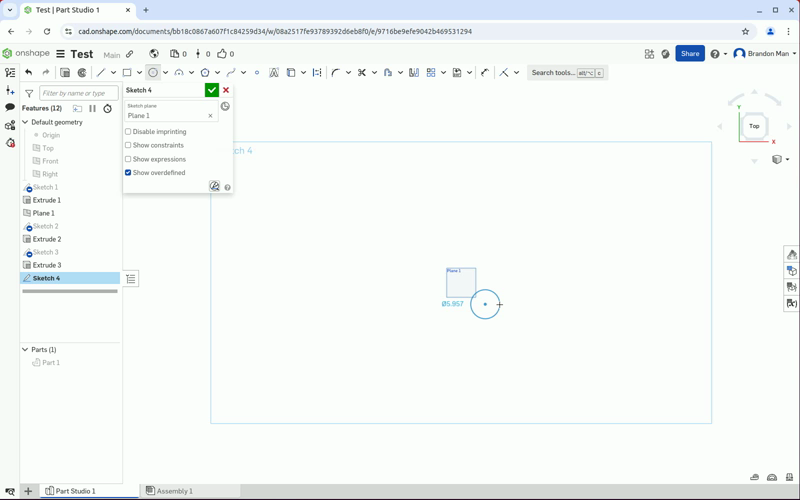
click(499, 304)
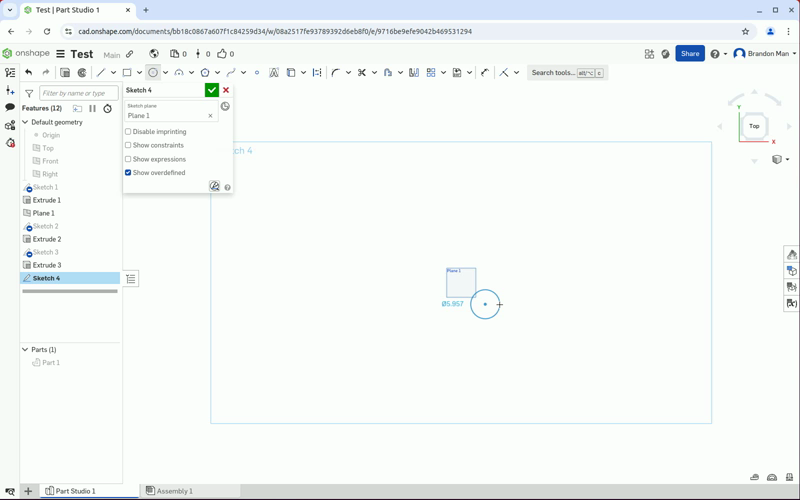
key(esc)
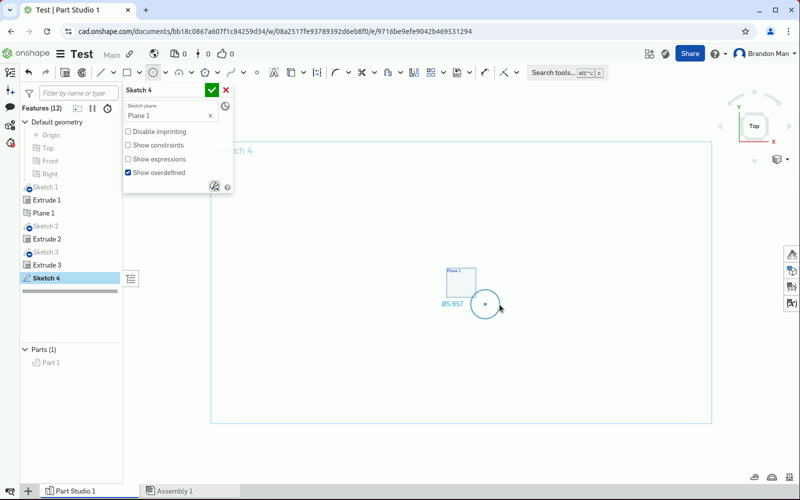
mouse_move(488, 313)
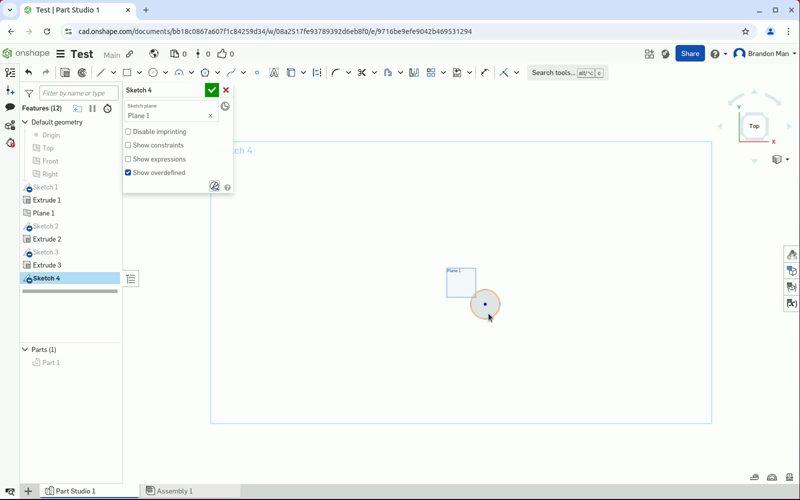
scroll(6)
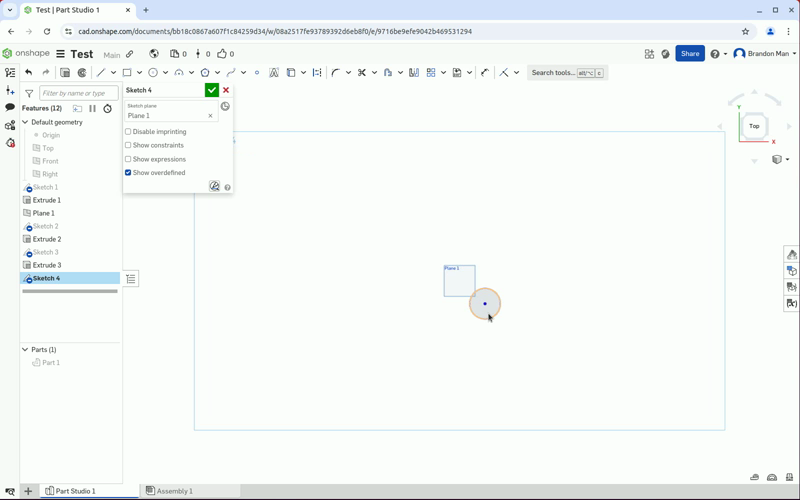
scroll(6)
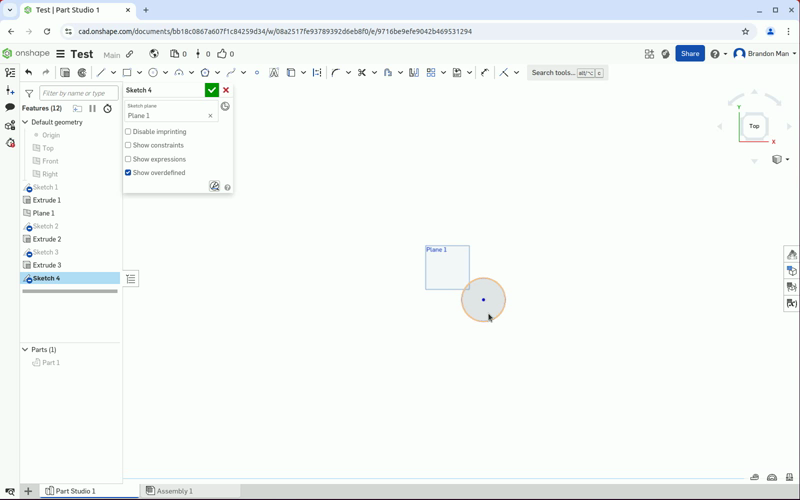
scroll(6)
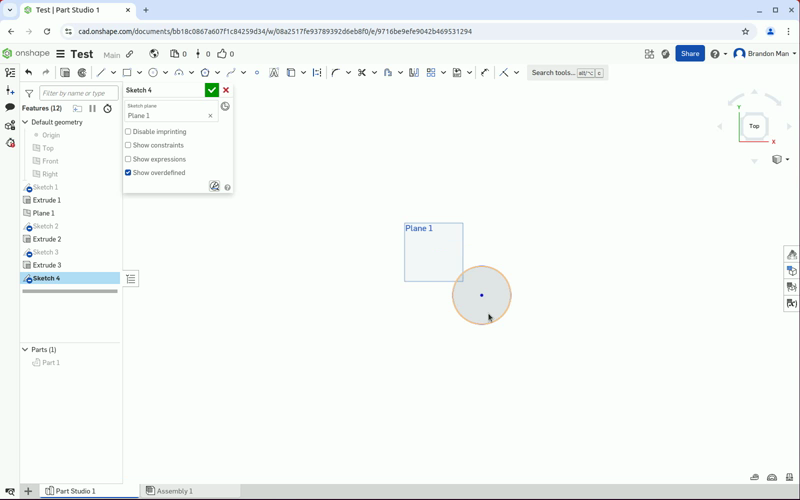
scroll(6)
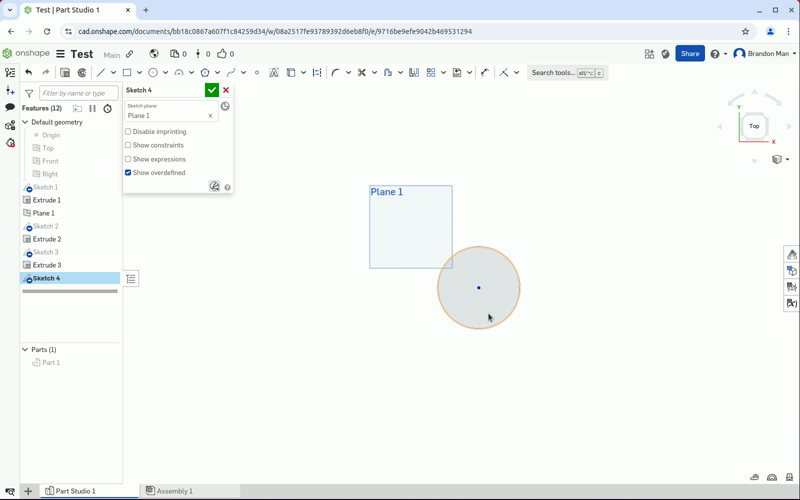
scroll(6)
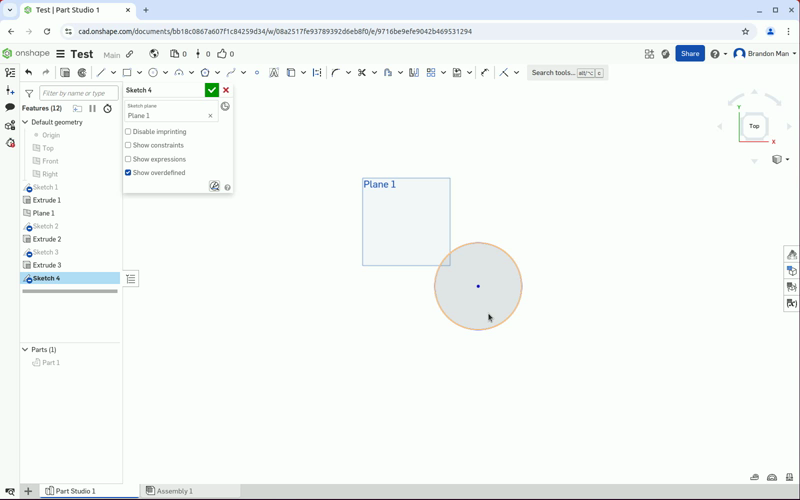
scroll(6)
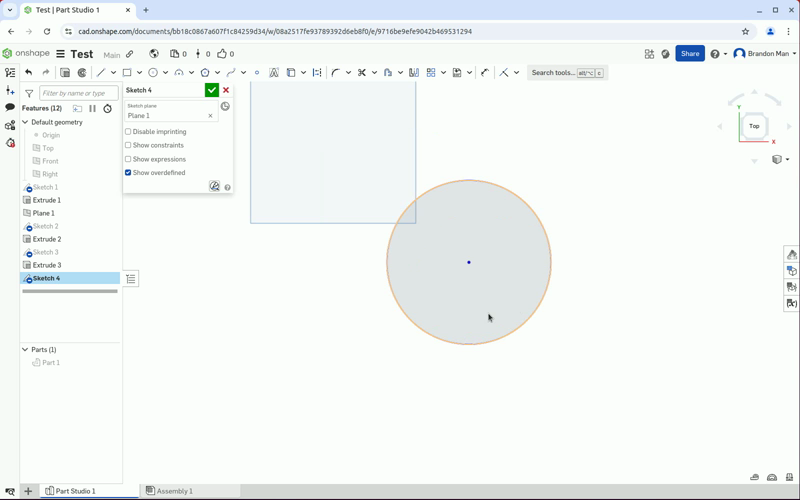
scroll(6)
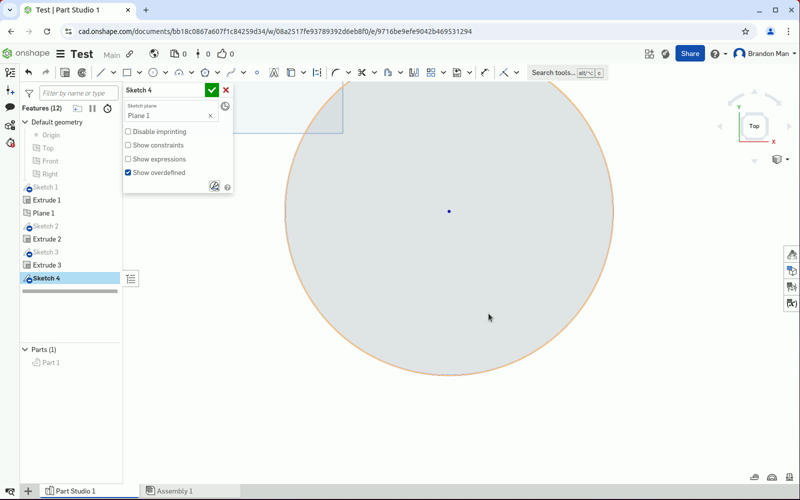
click(488, 313)
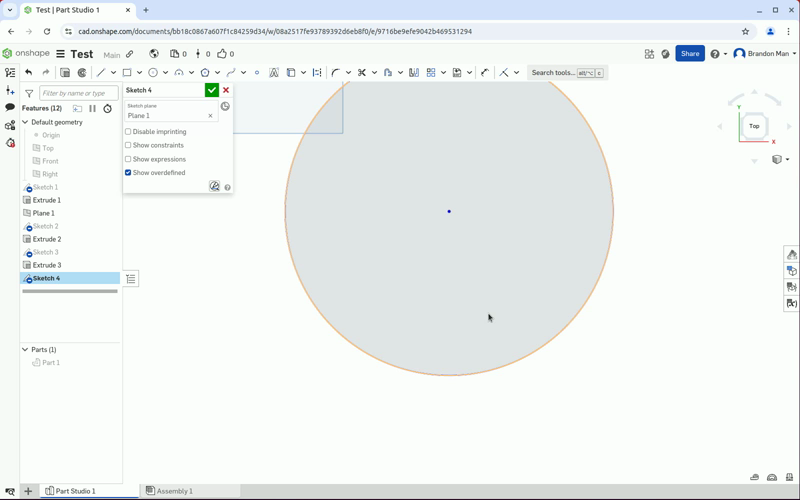
scroll(-6)
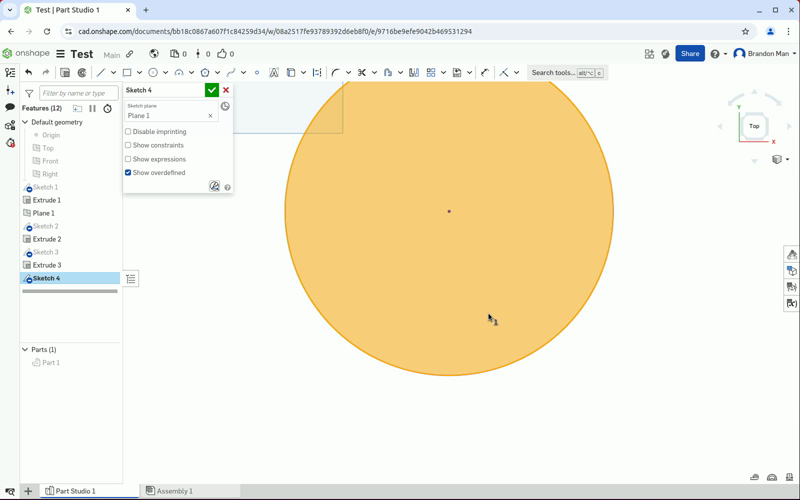
scroll(-6)
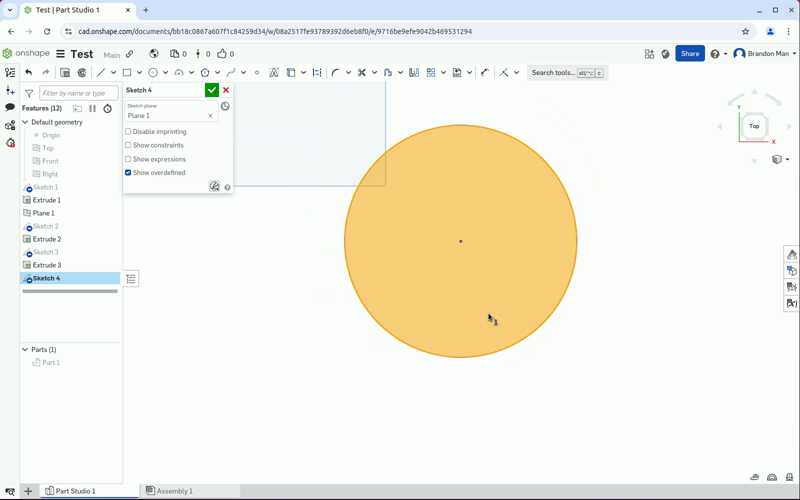
scroll(-6)
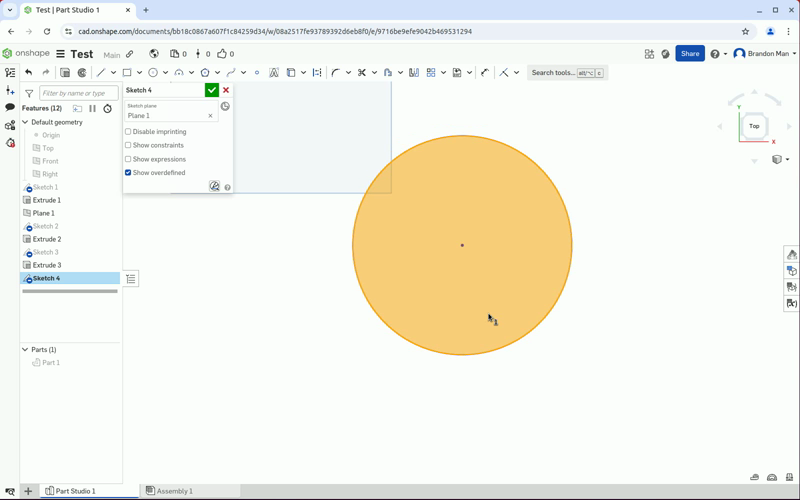
scroll(-6)
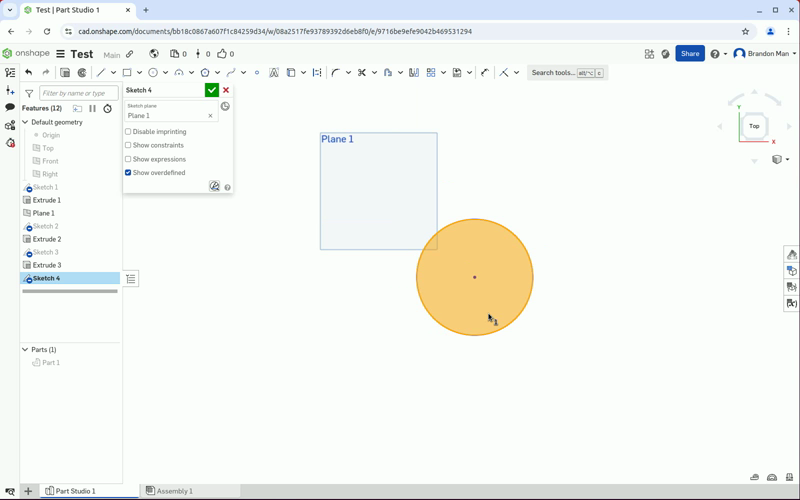
scroll(-6)
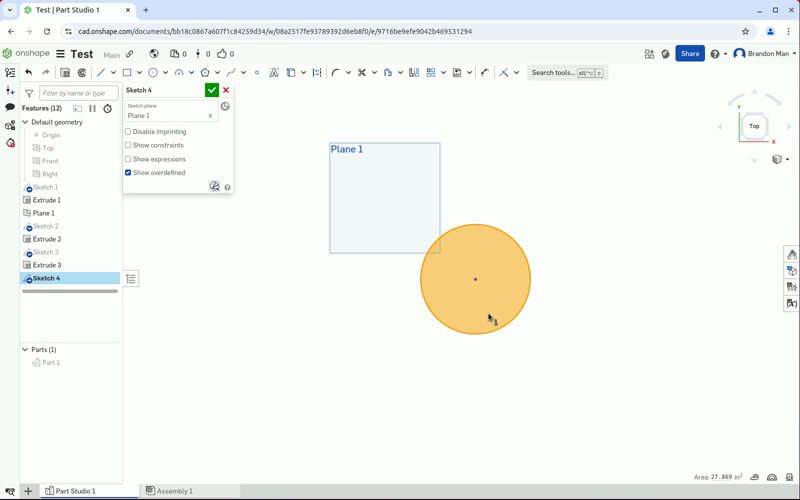
scroll(-6)
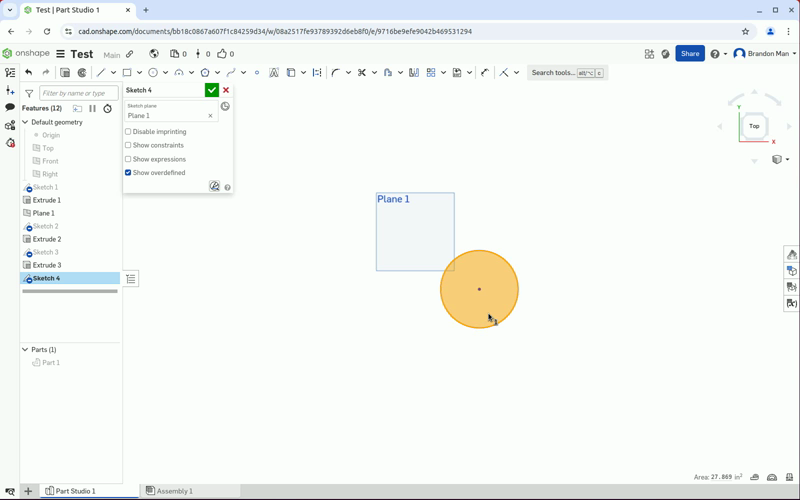
scroll(-6)
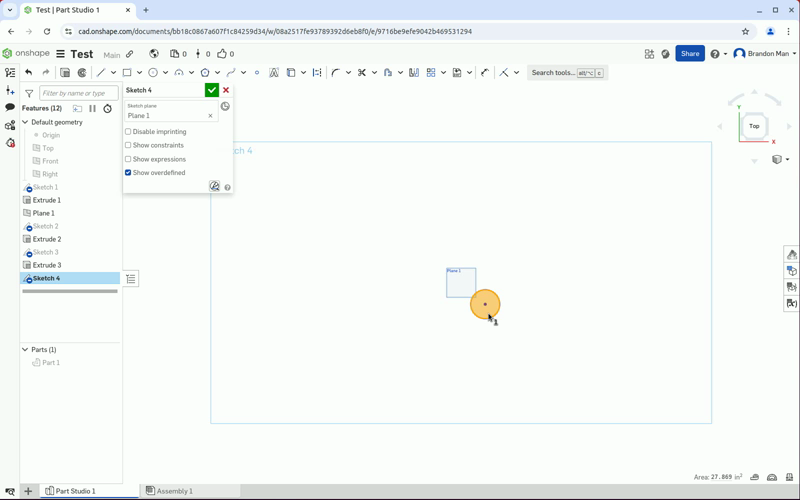
mouse_move(73, 352)
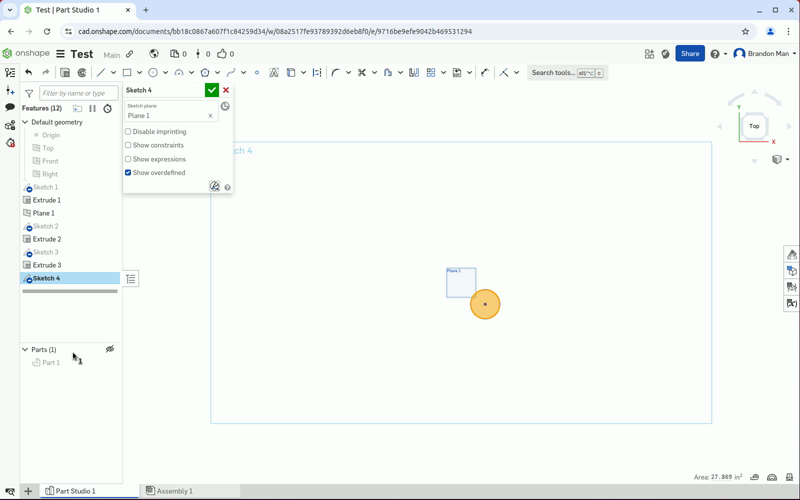
key(shift+y)
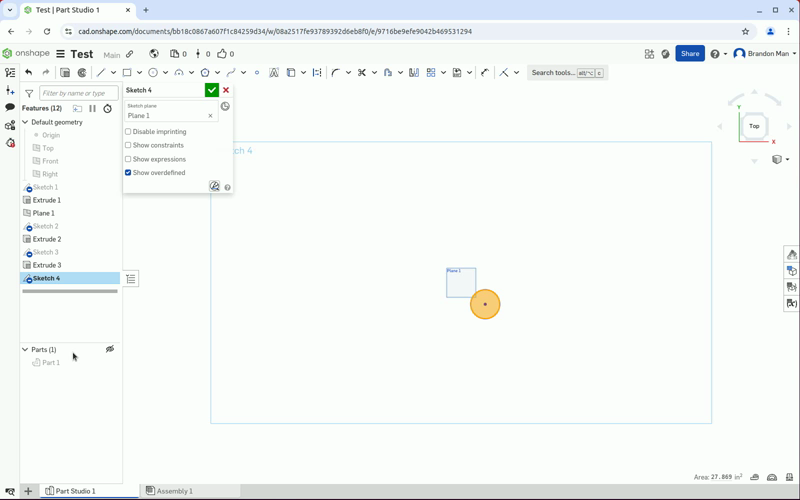
key(shift+e)
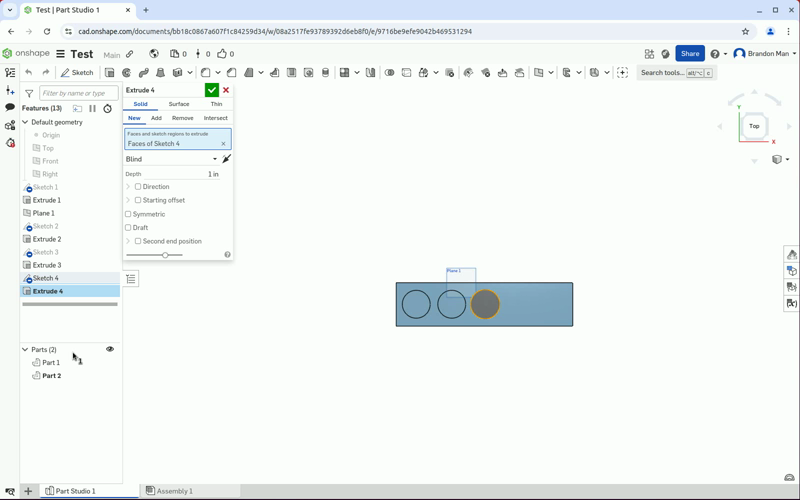
mouse_move(143, 106)
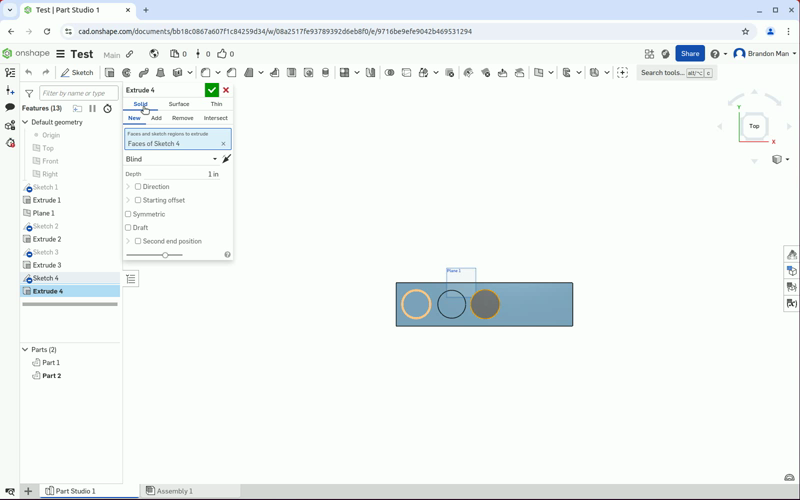
click(143, 106)
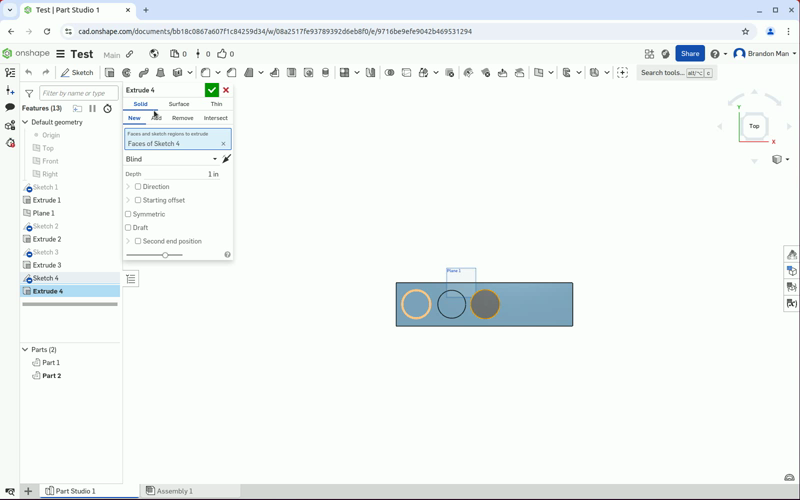
mouse_move(186, 120)
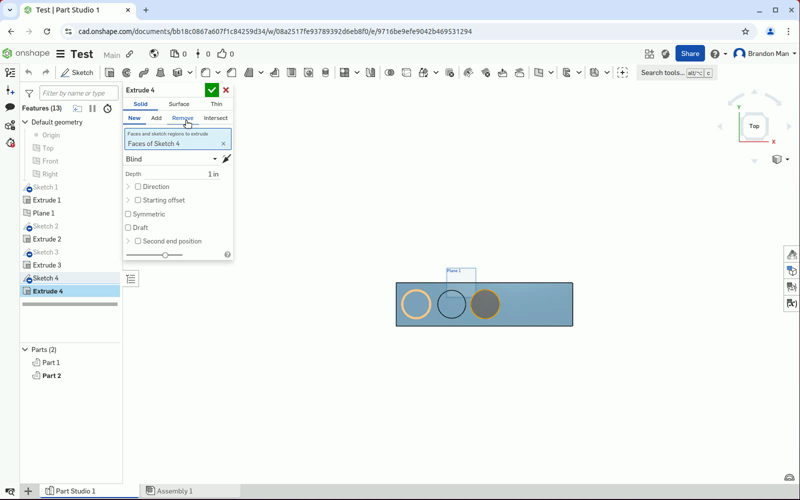
click(186, 120)
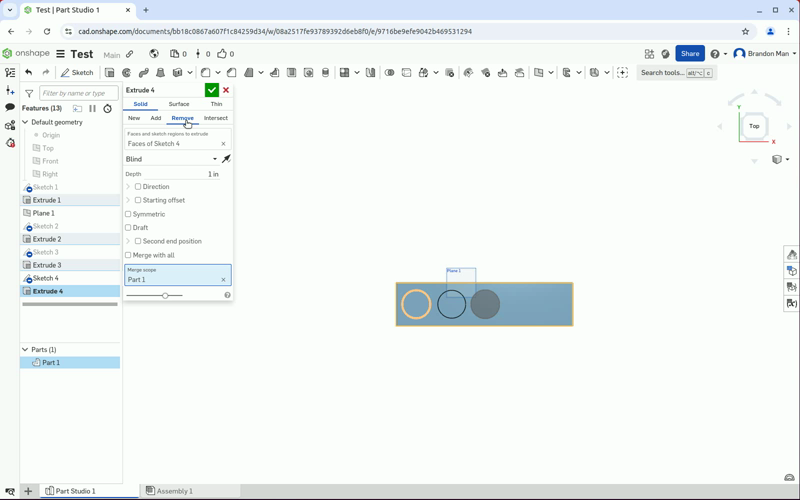
key(tab, 4)
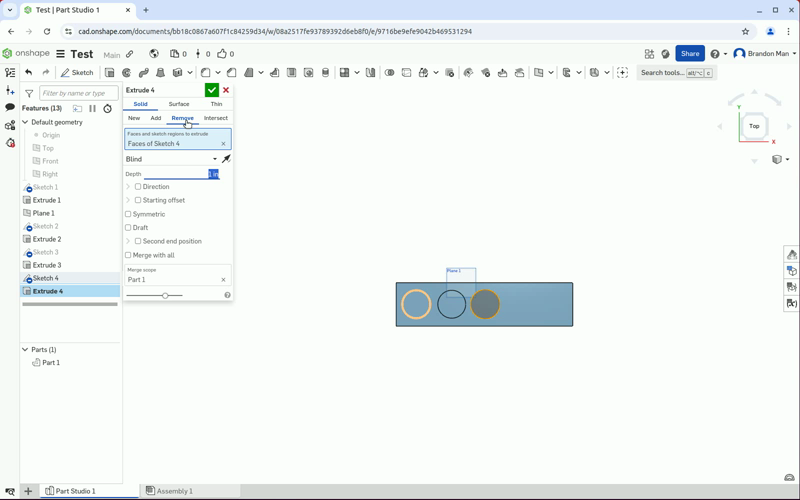
text(3.37)
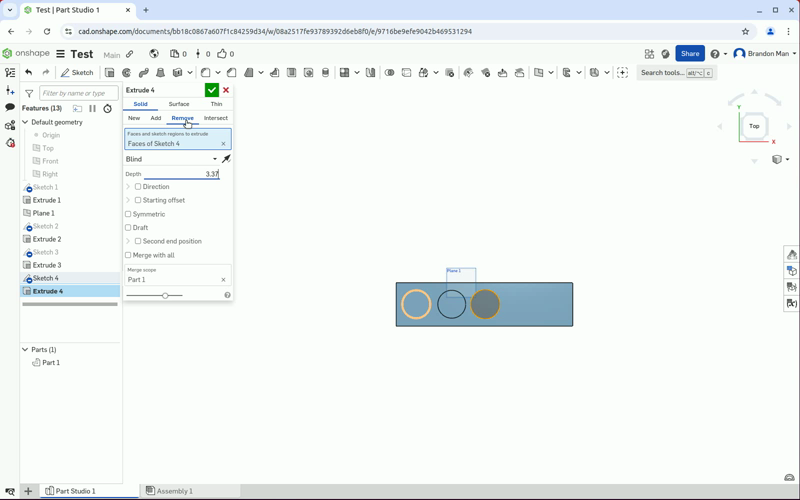
key(tab, 6)
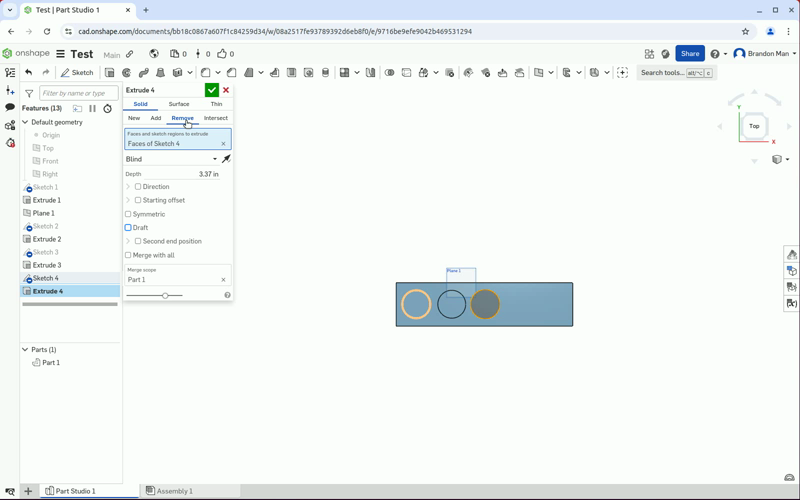
key(space)
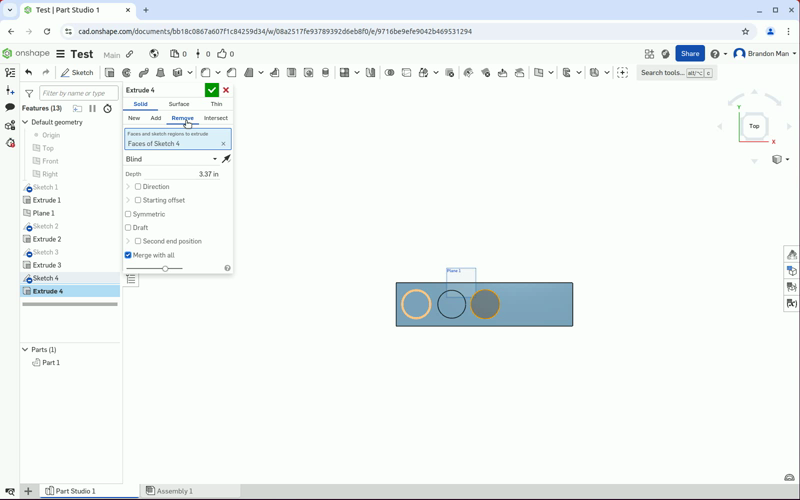
key(enter)
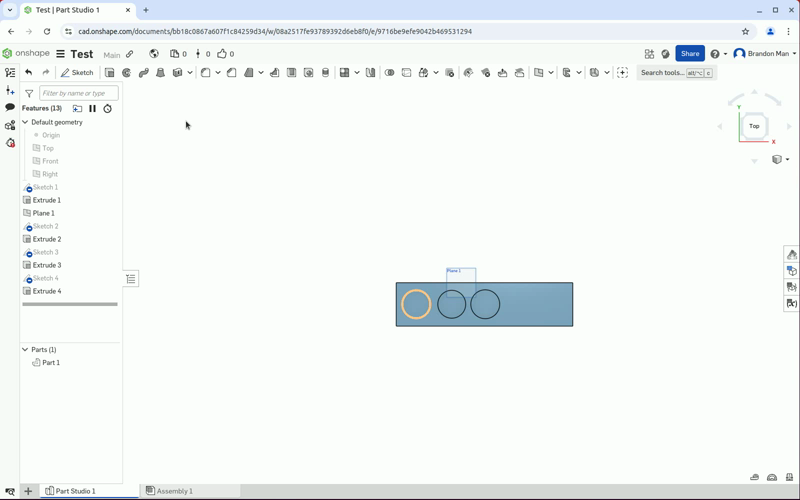
key(shift+h)
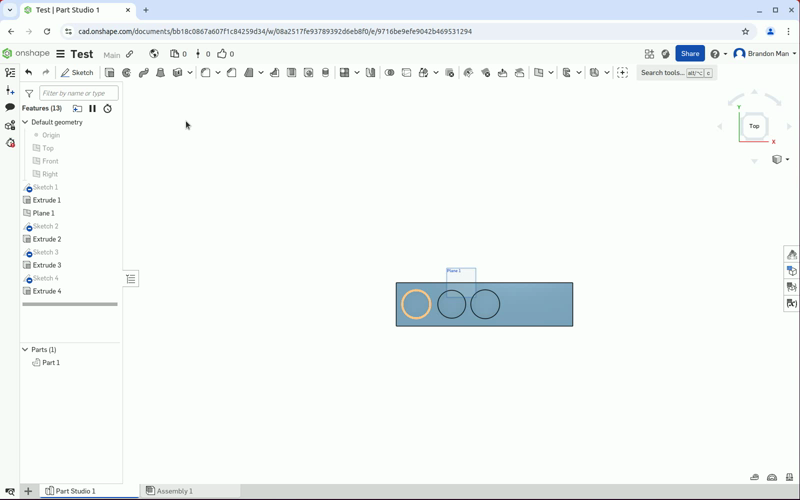
key(shift+h)
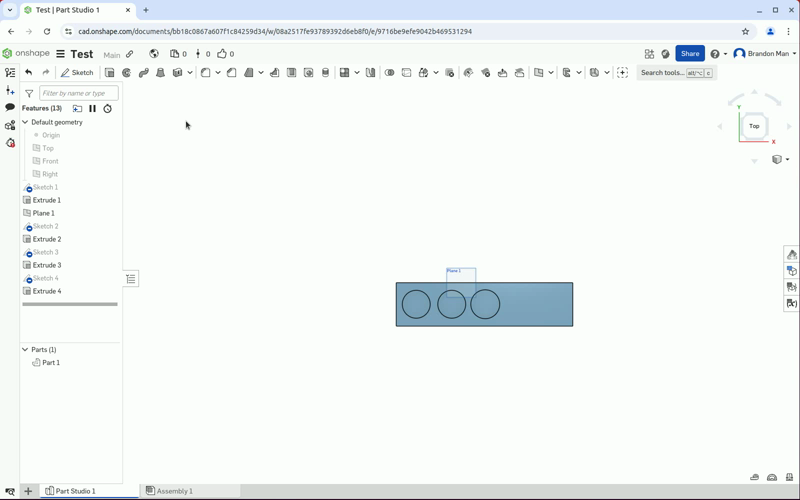
mouse_move(73, 189)
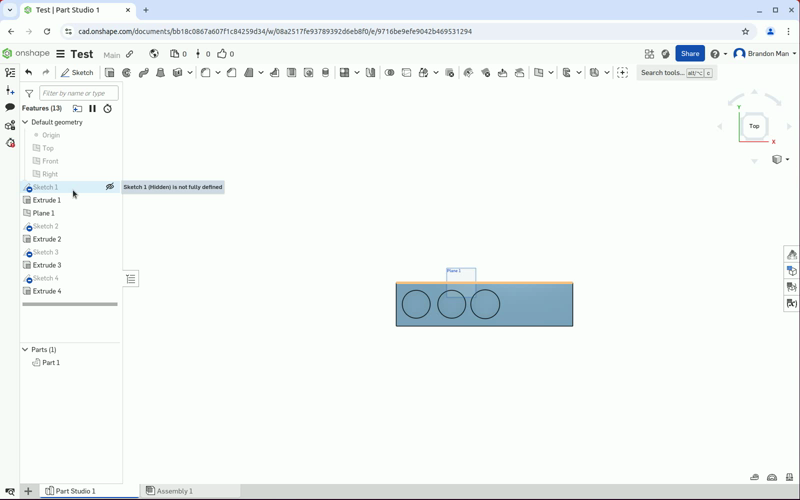
click(73, 189)
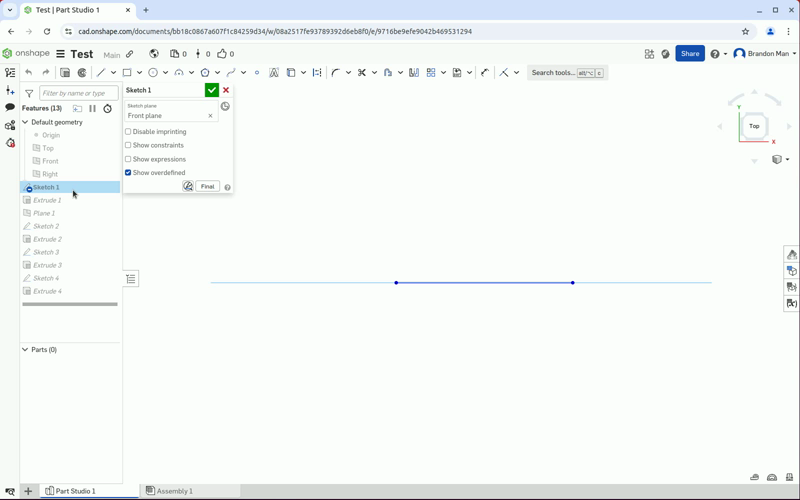
mouse_move(229, 92)
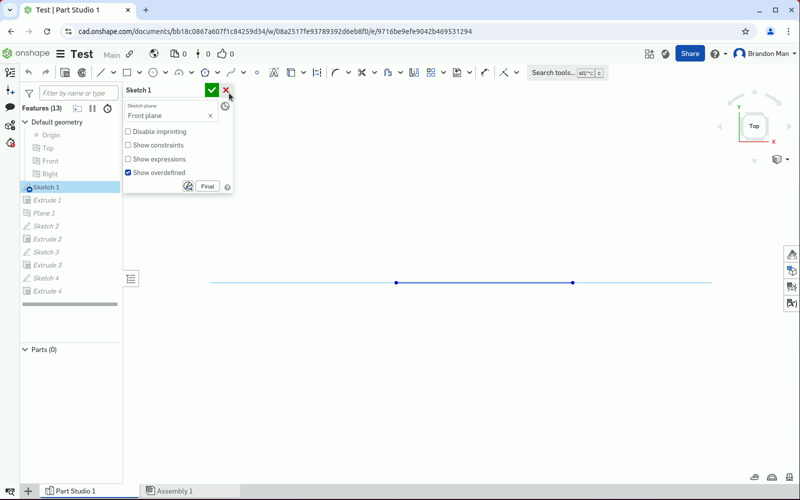
click(229, 92)
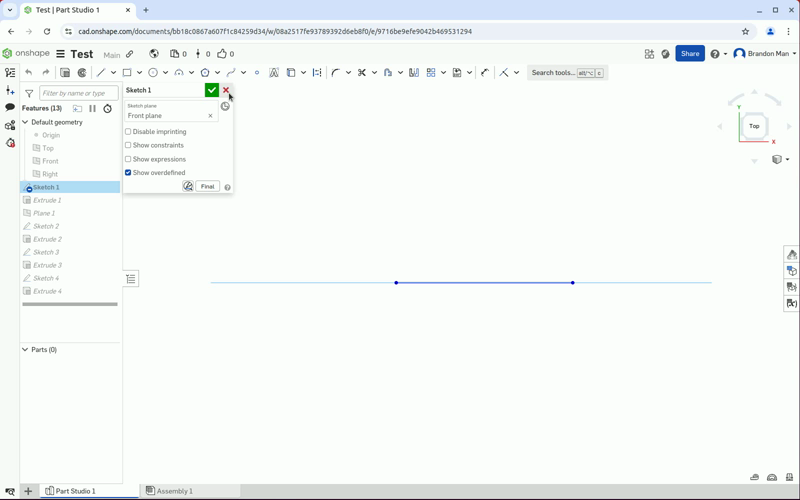
key(shift+s)
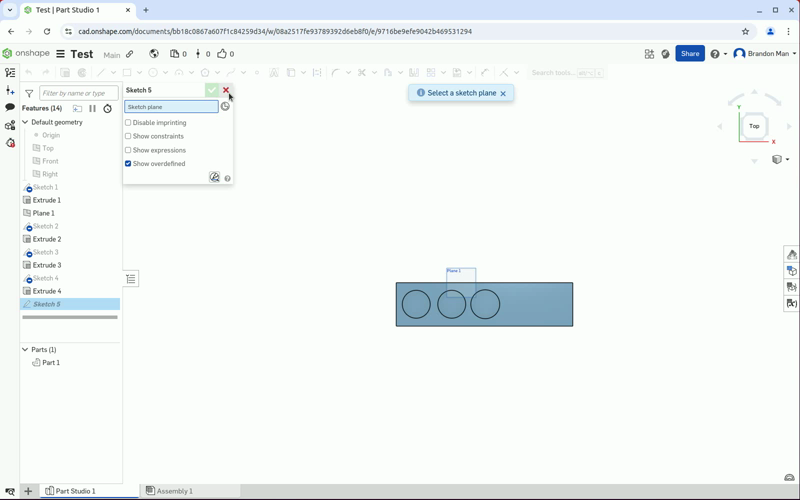
mouse_move(73, 215)
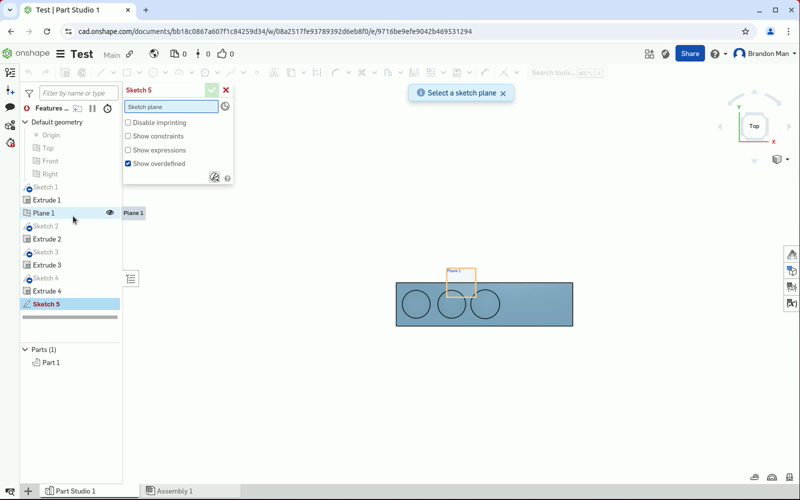
click(73, 215)
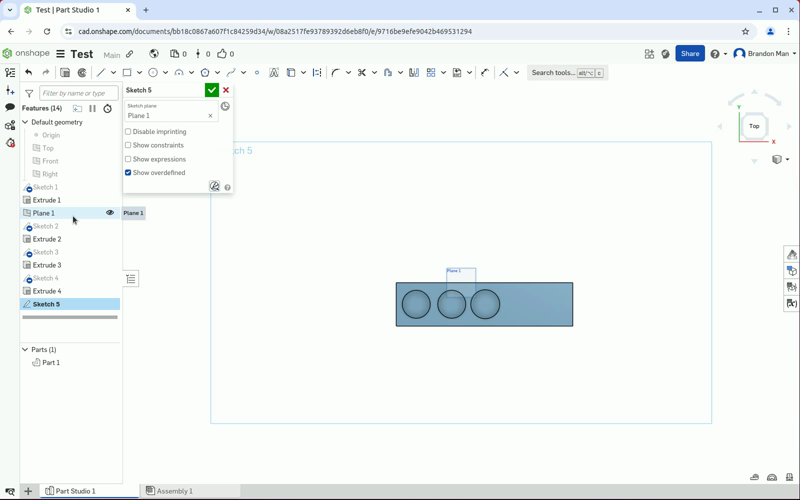
mouse_move(73, 352)
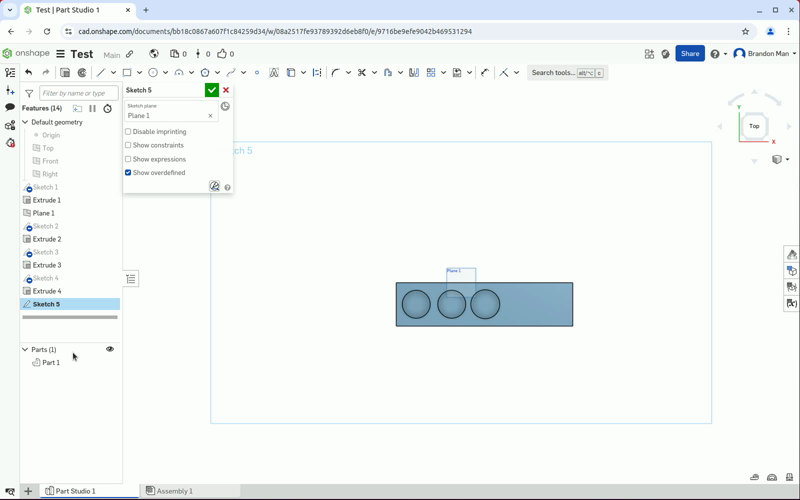
key(y)
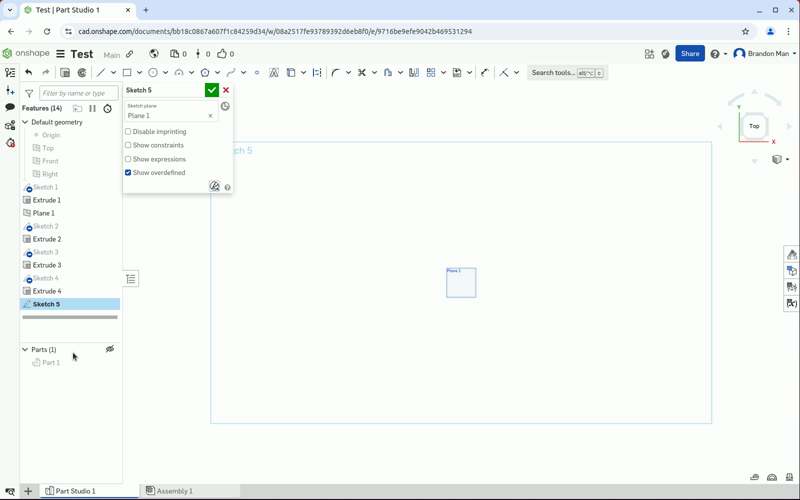
key(c)
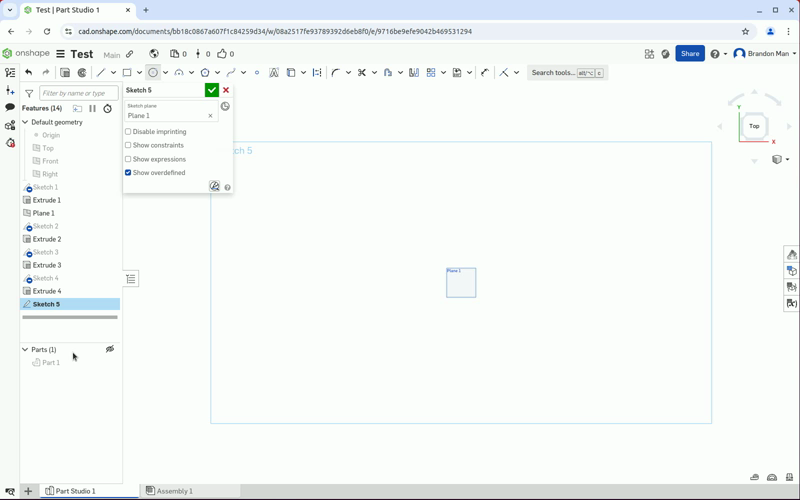
key_down(shift)
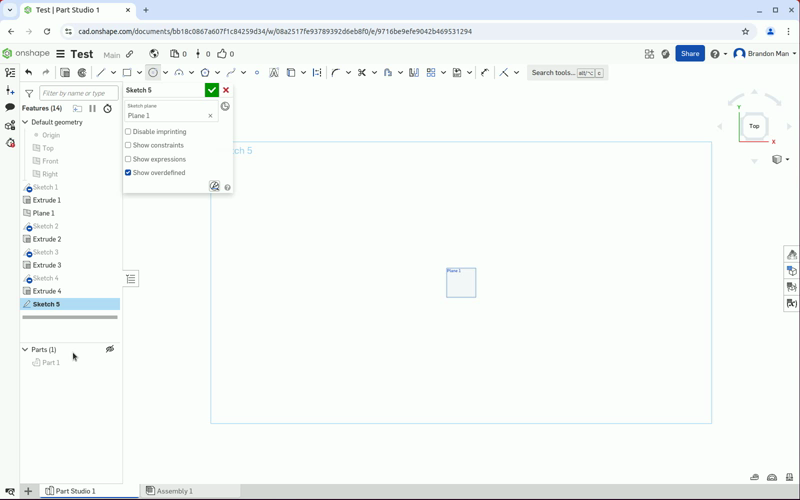
mouse_move(520, 304)
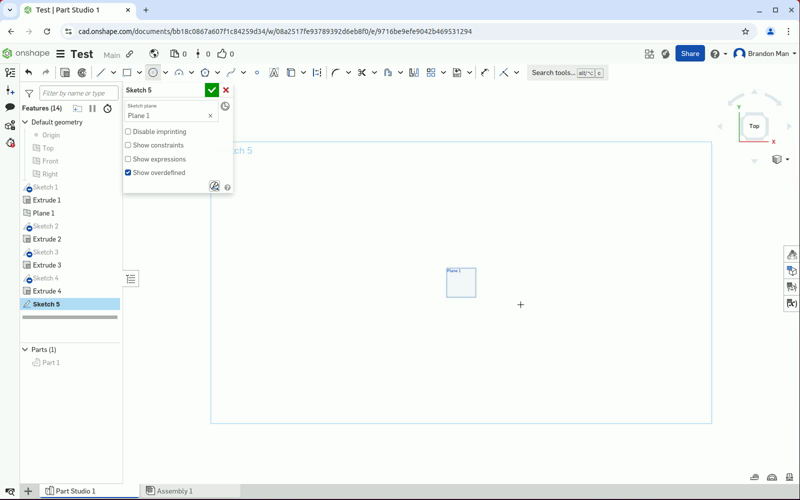
click(520, 304)
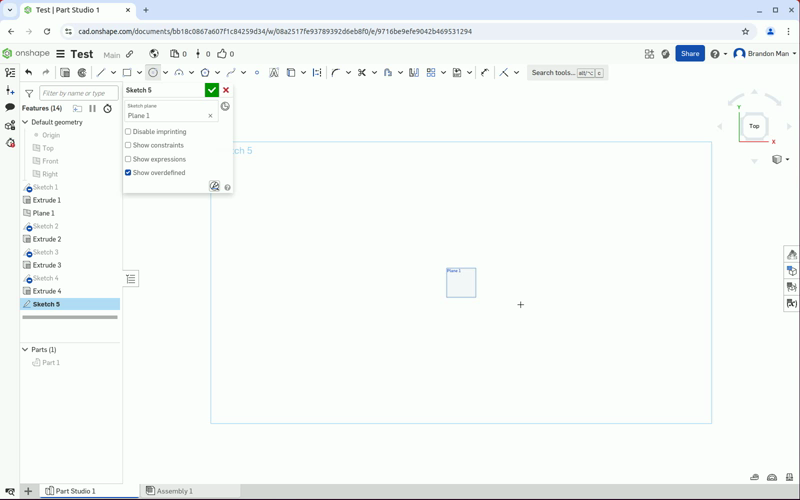
key_up(shift)
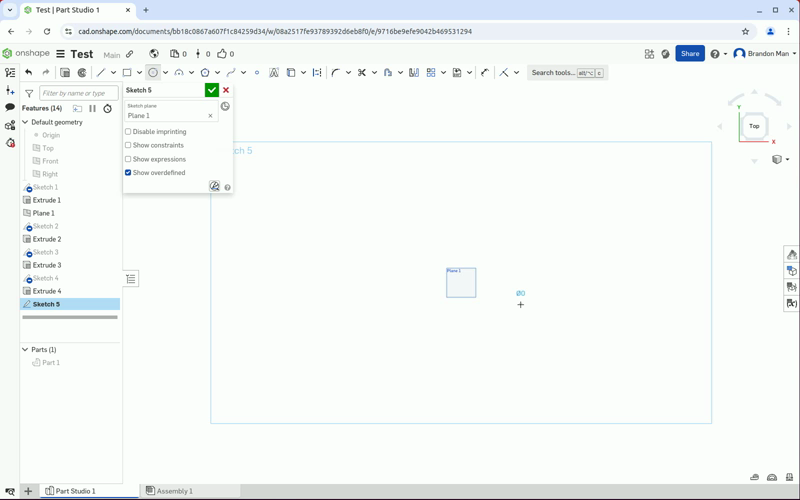
mouse_move(534, 304)
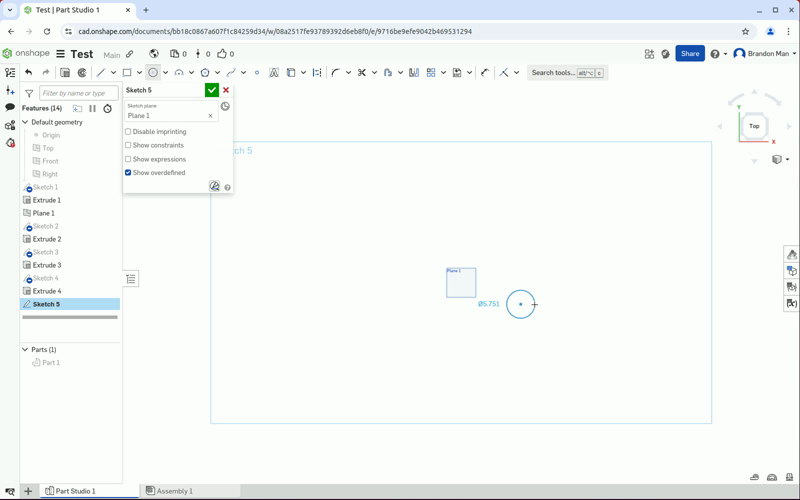
click(534, 304)
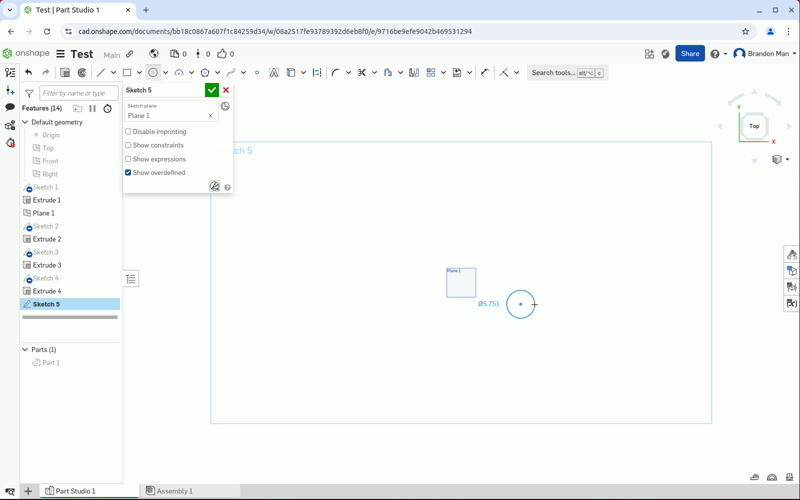
key(esc)
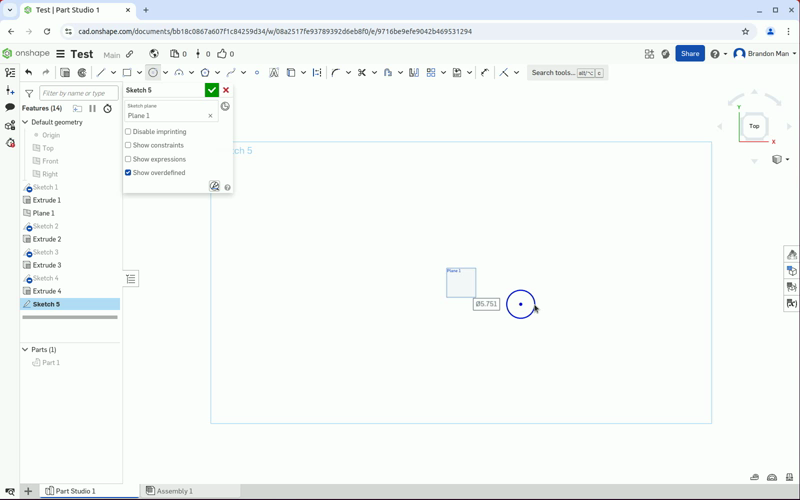
mouse_move(511, 297)
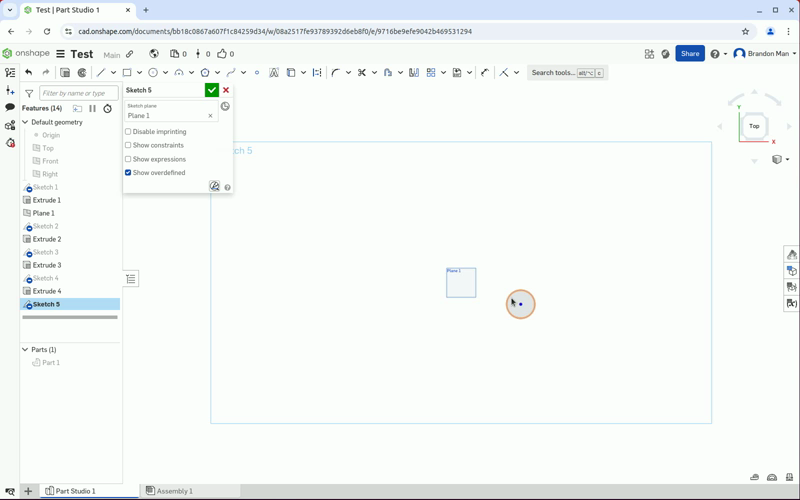
scroll(6)
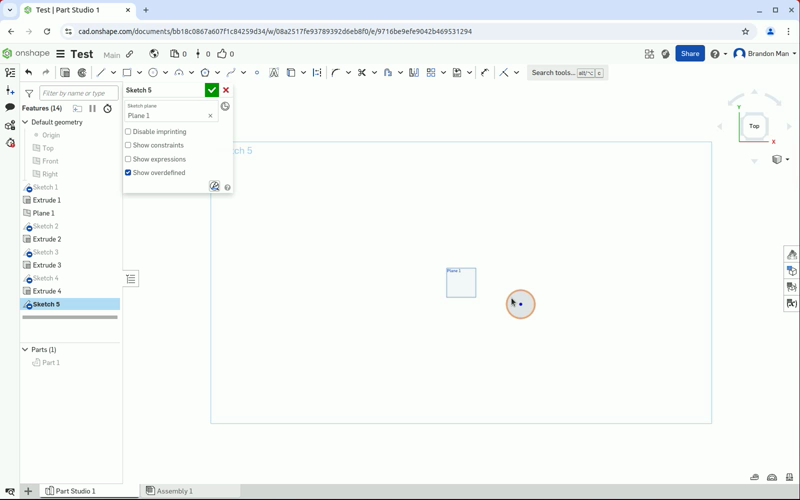
scroll(6)
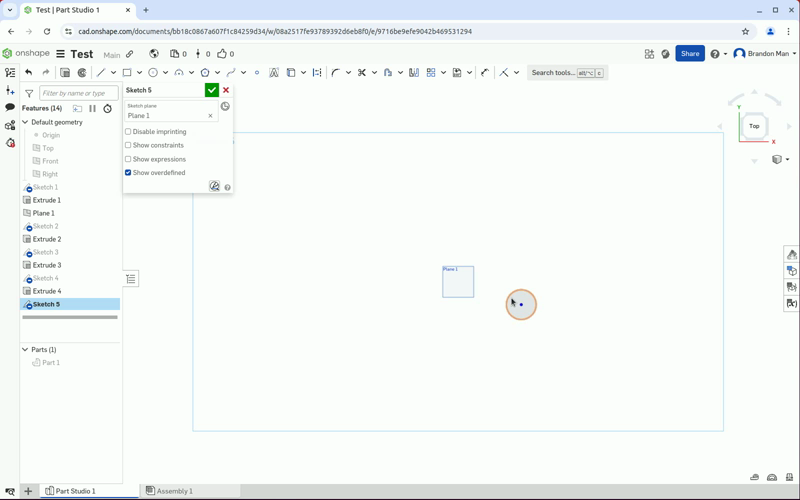
scroll(6)
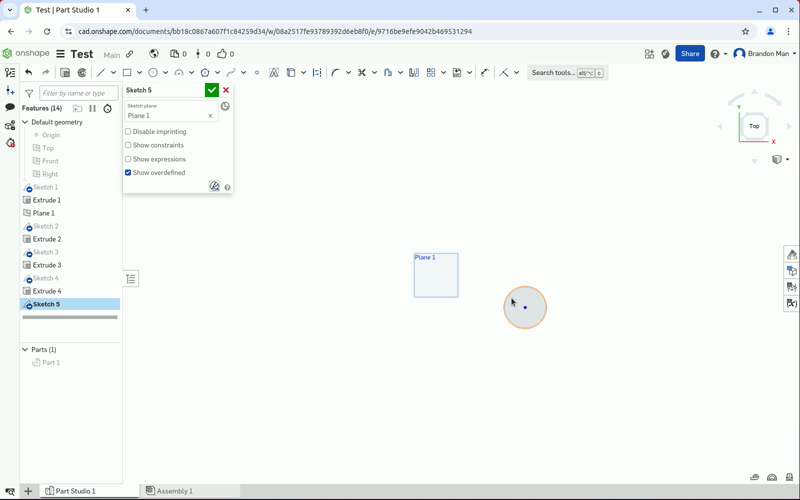
scroll(6)
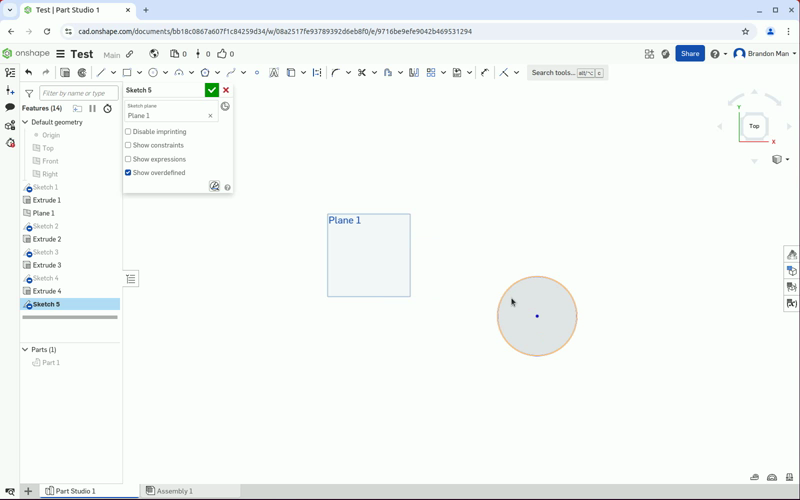
scroll(6)
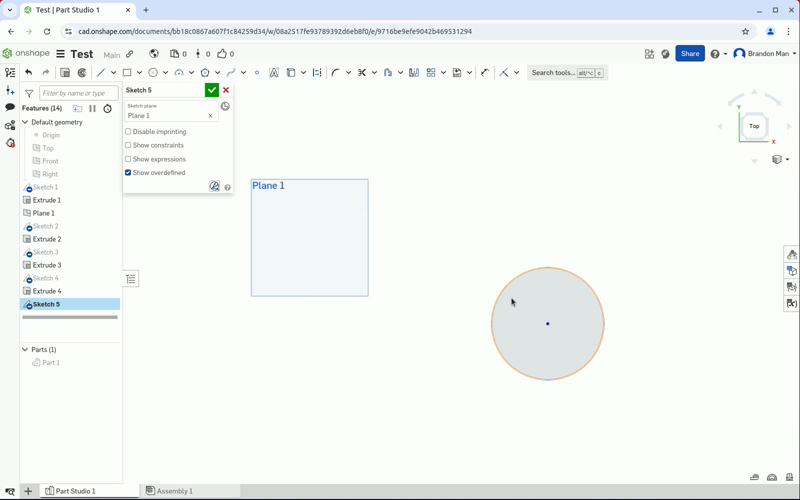
scroll(6)
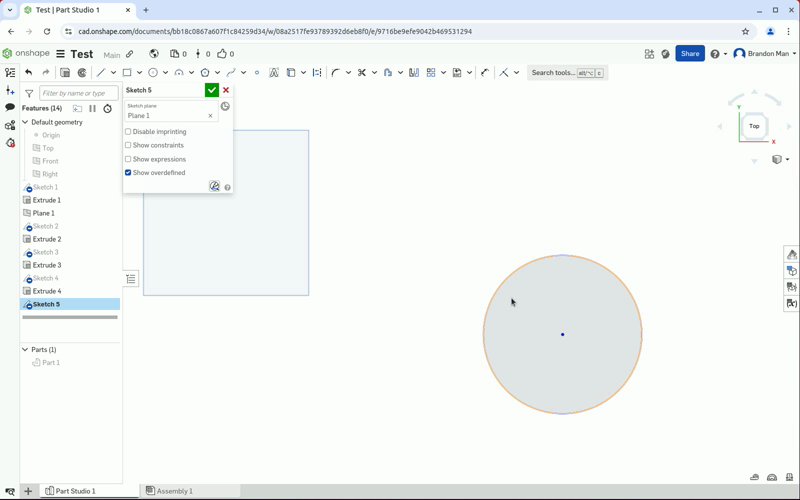
scroll(6)
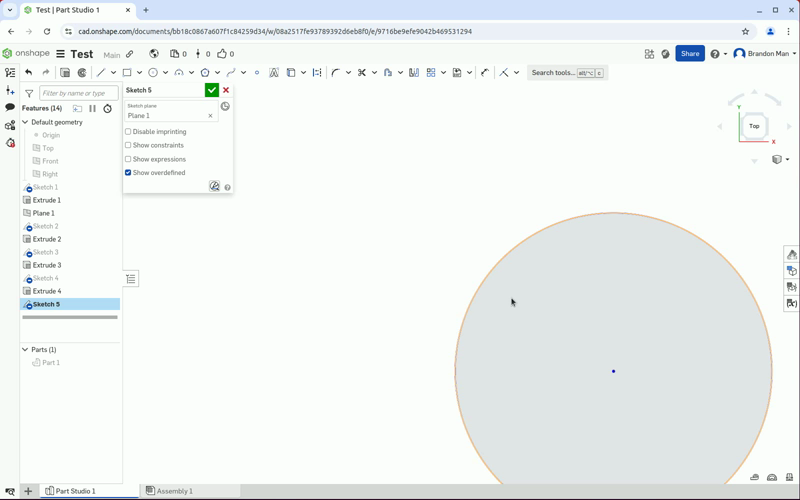
click(511, 297)
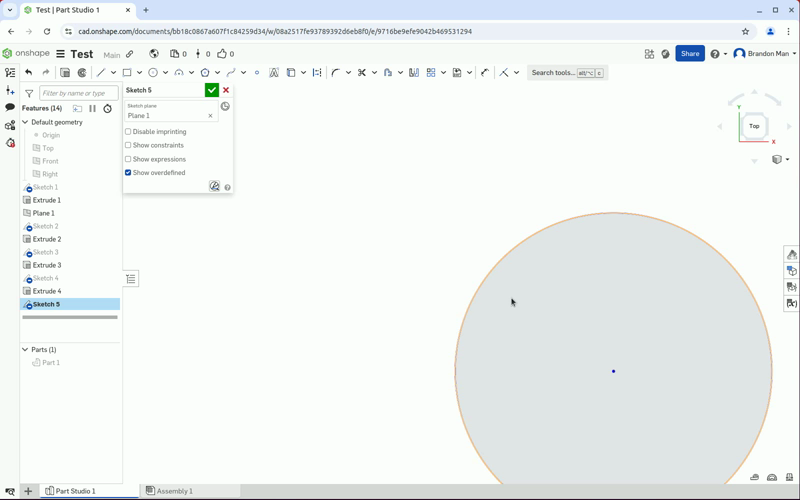
scroll(-6)
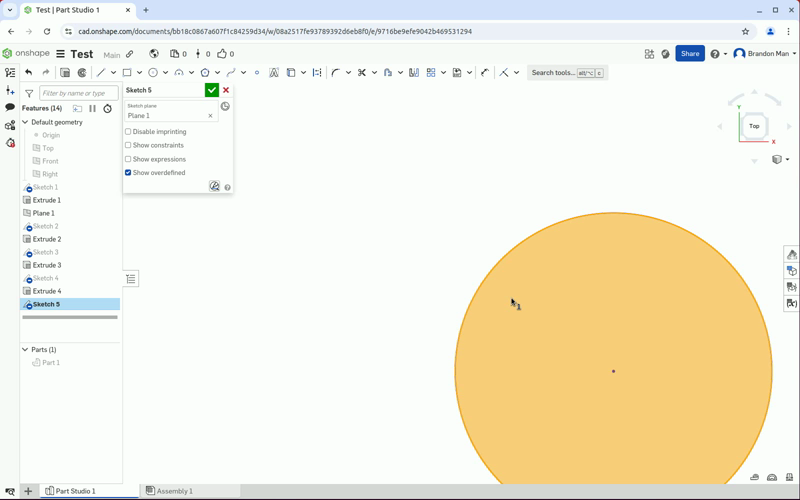
scroll(-6)
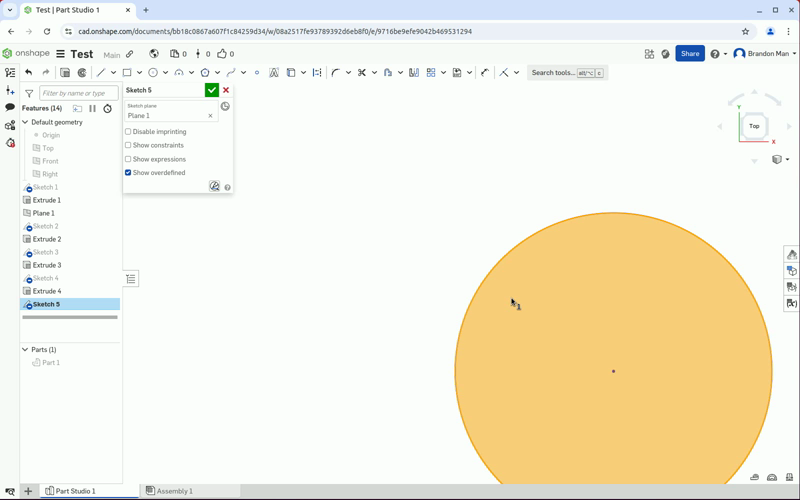
scroll(-6)
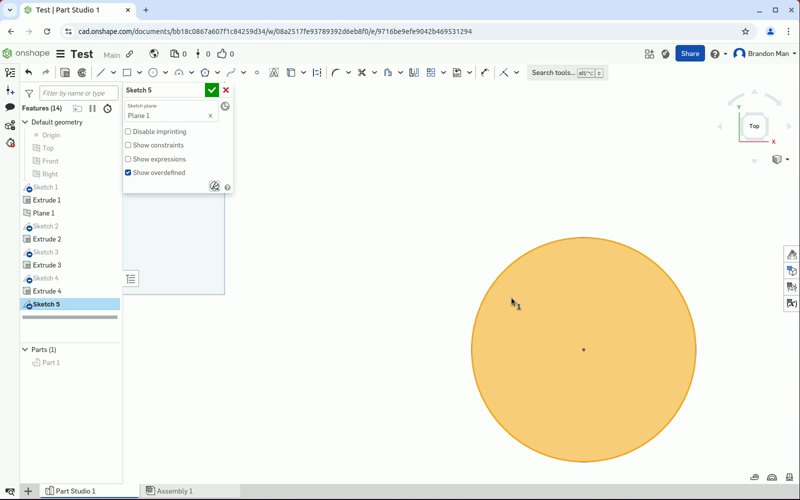
scroll(-6)
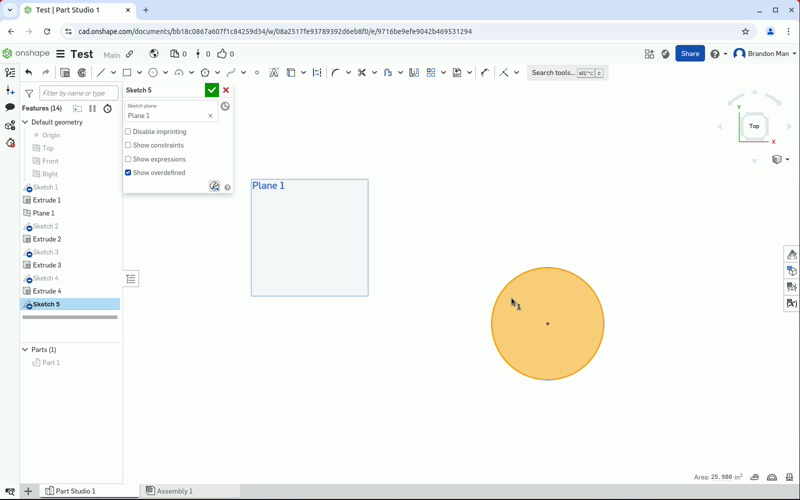
scroll(-6)
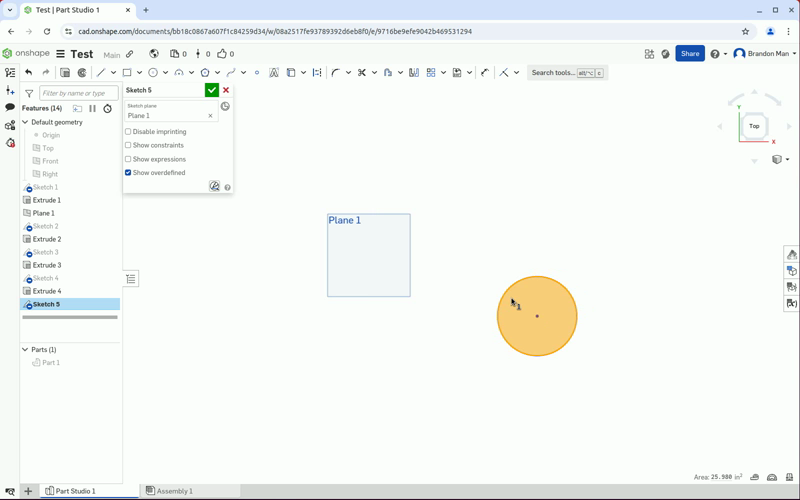
scroll(-6)
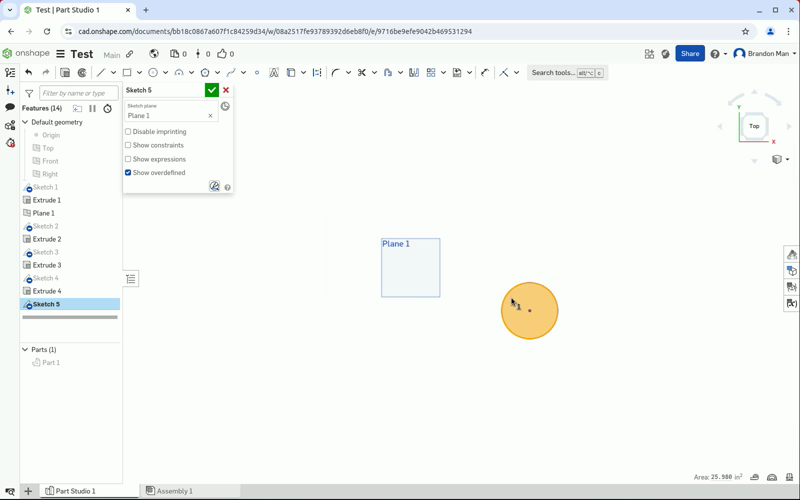
scroll(-6)
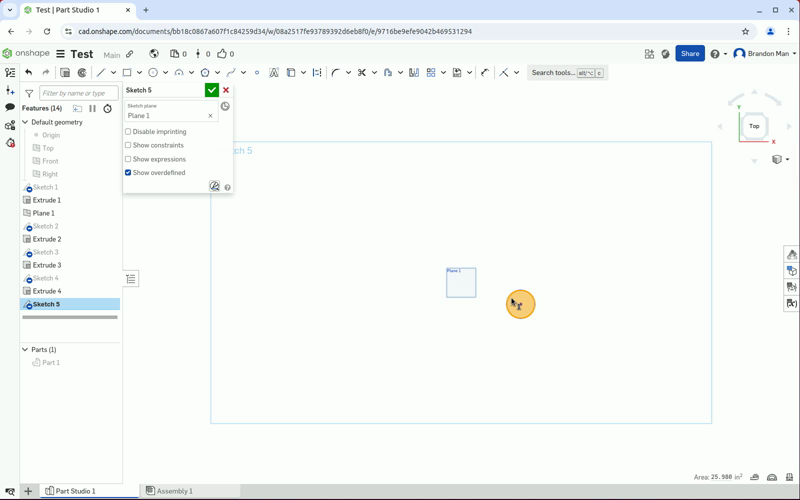
mouse_move(73, 352)
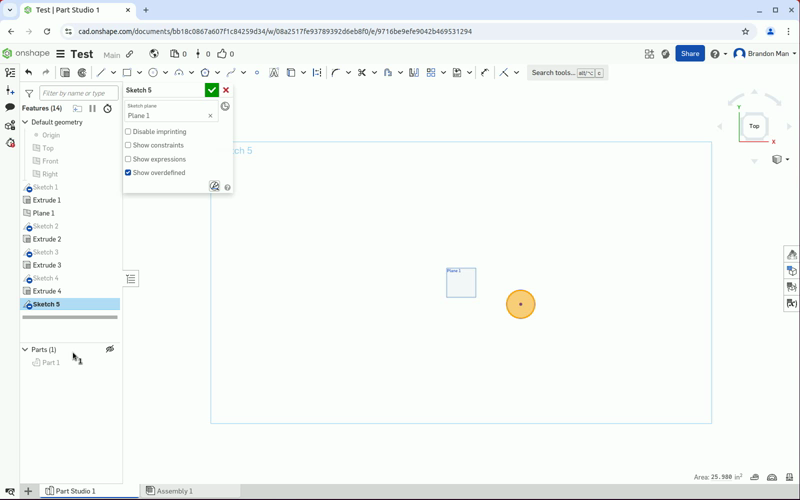
key(shift+y)
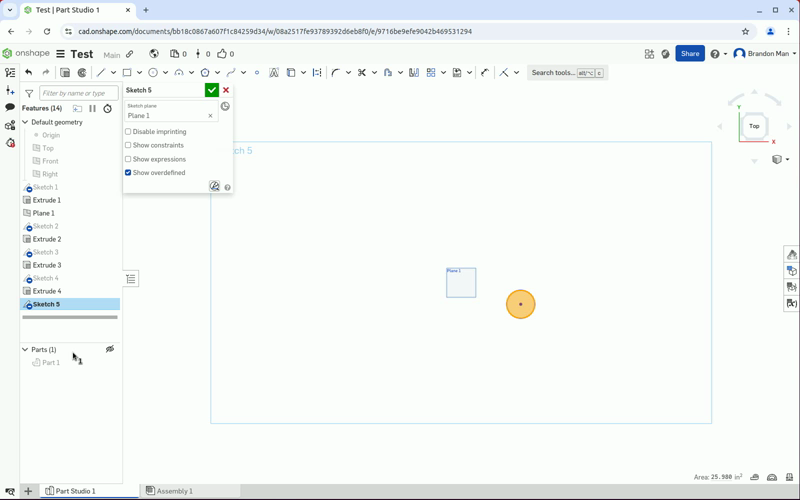
key(shift+e)
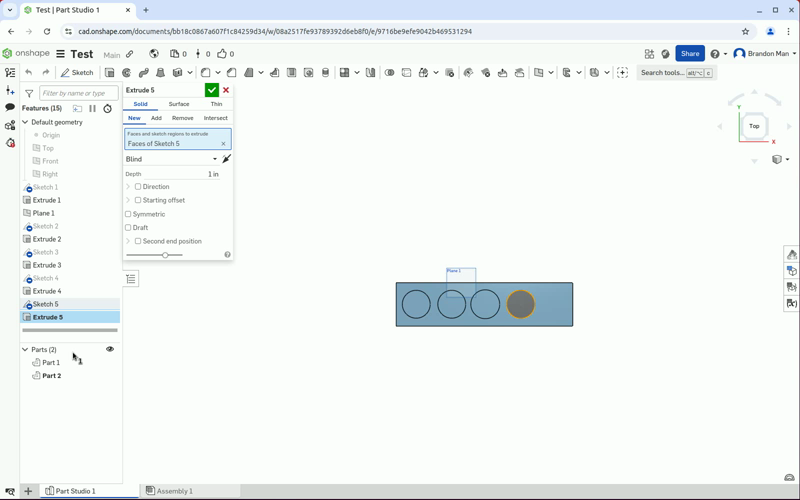
mouse_move(143, 106)
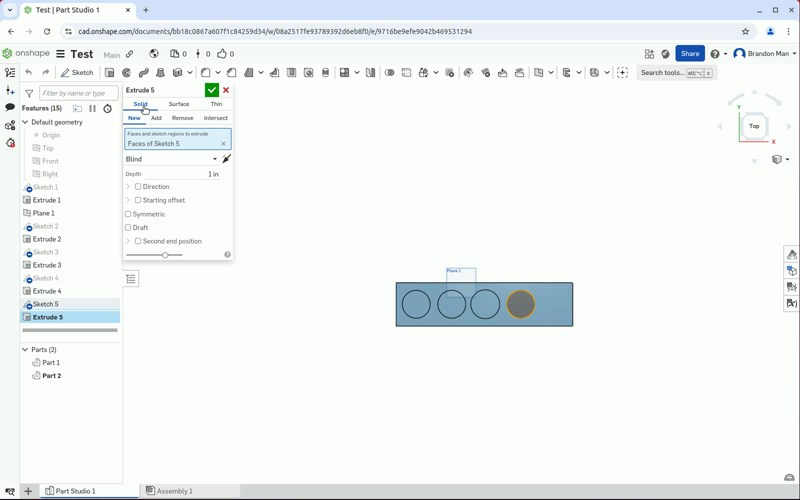
click(143, 106)
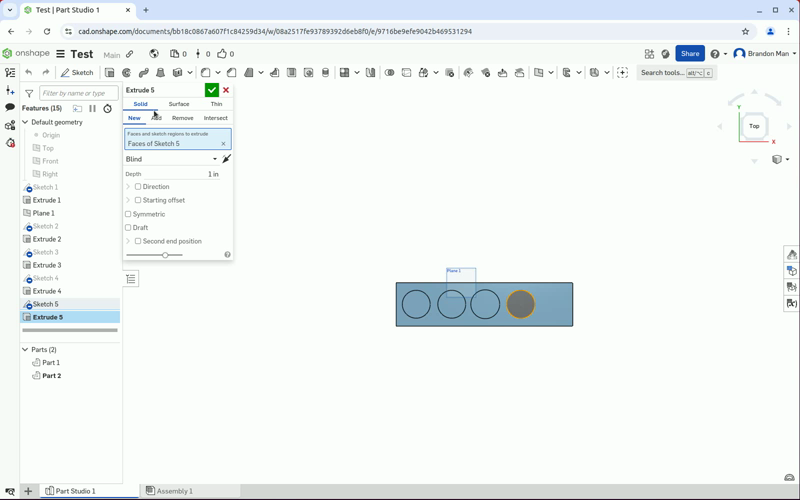
mouse_move(186, 120)
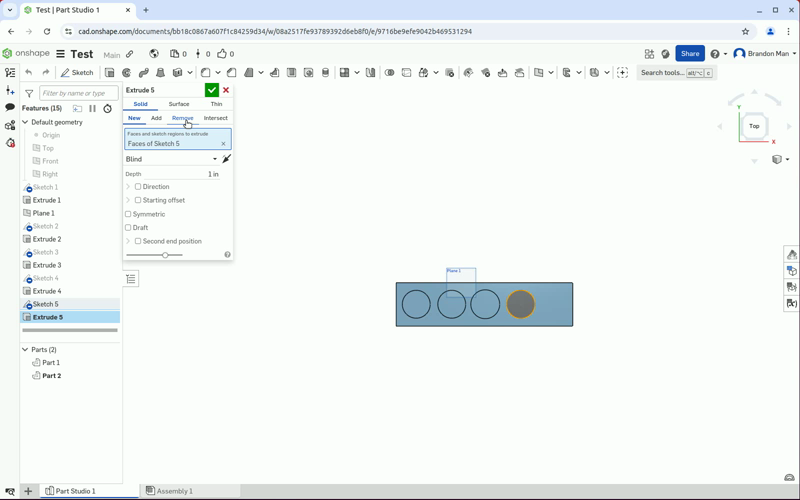
click(186, 120)
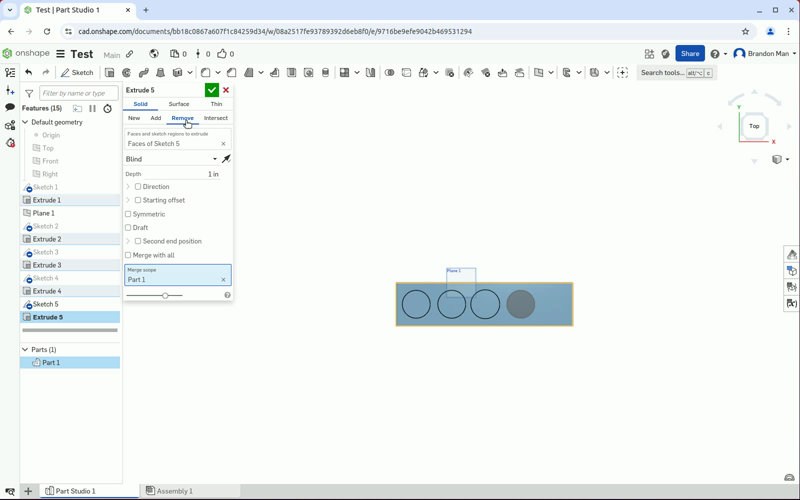
key(tab, 4)
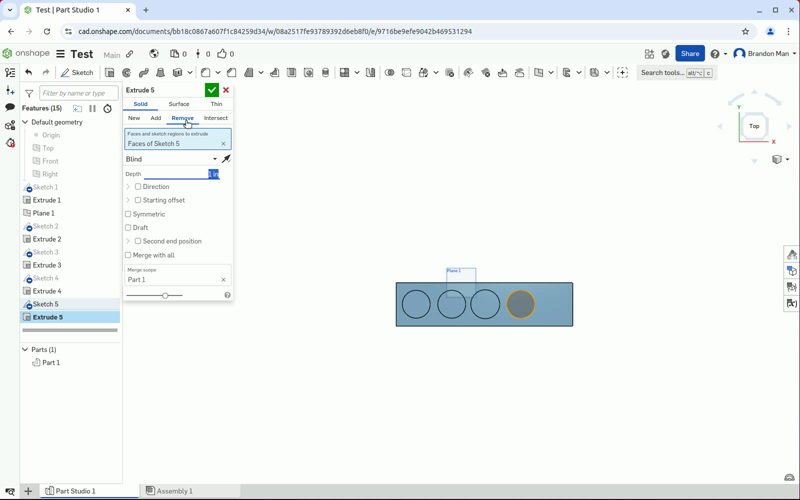
text(3.37)
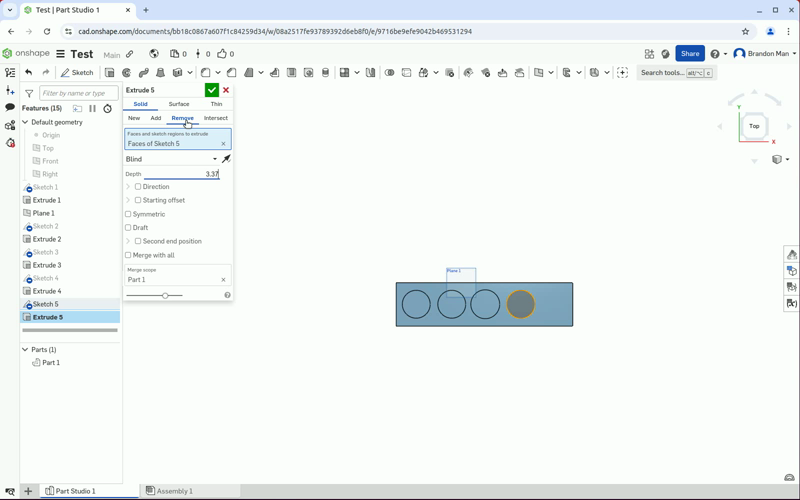
key(tab, 6)
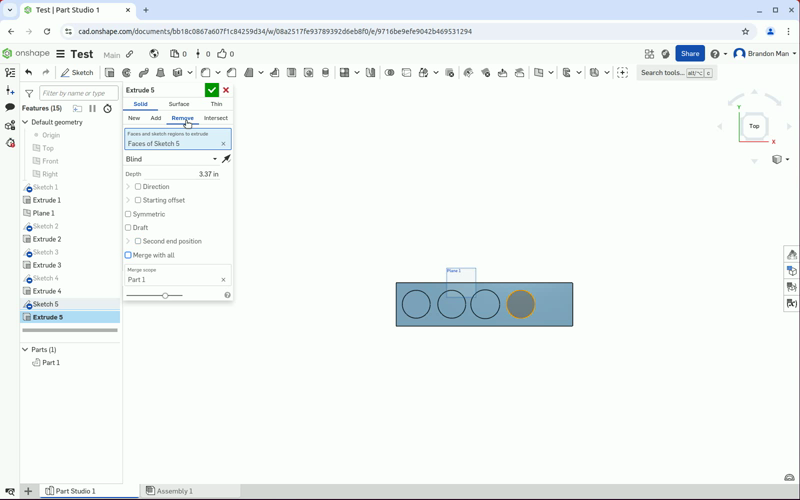
key(space)
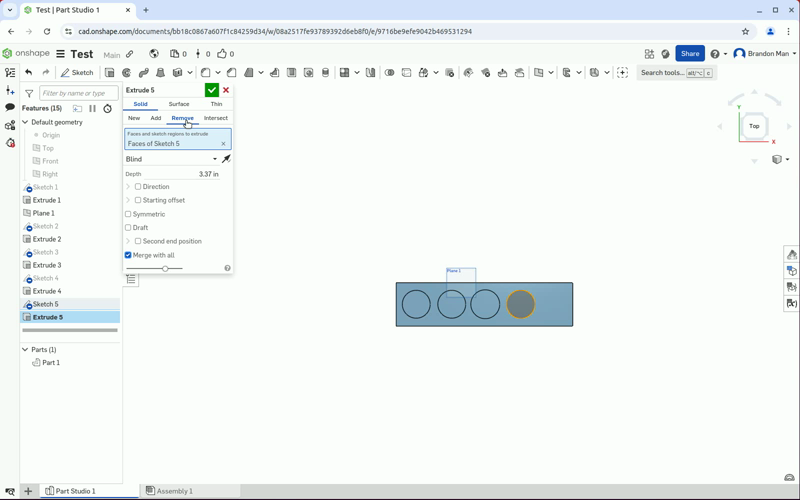
key(enter)
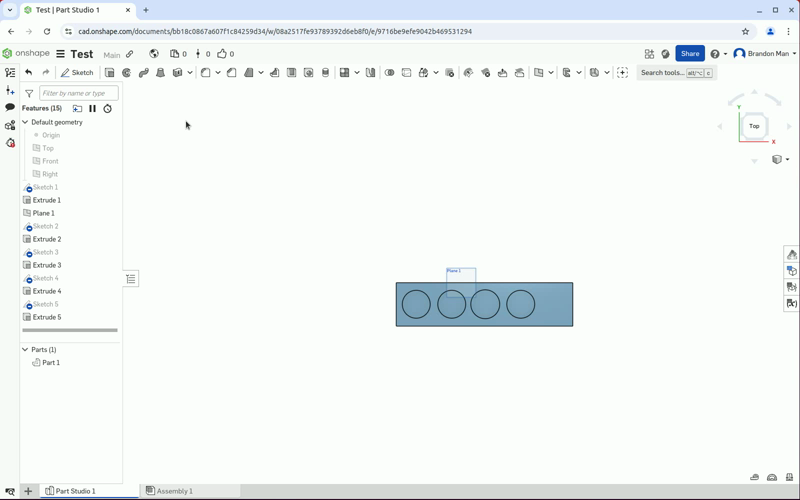
key(shift+h)
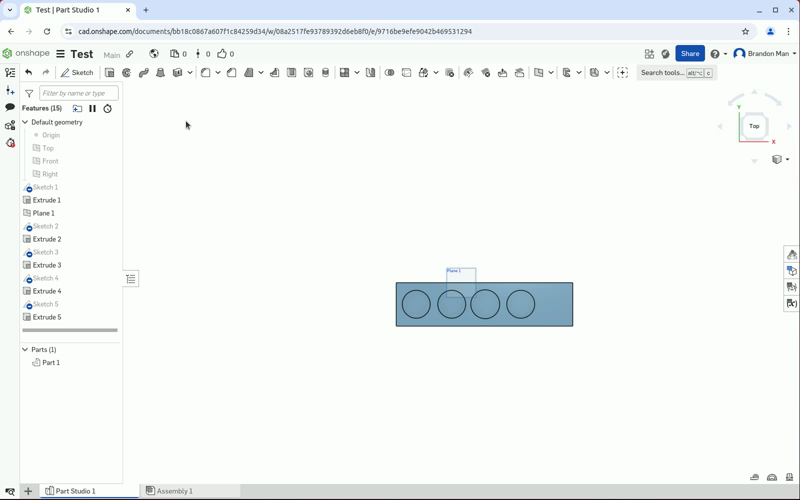
key(shift+h)
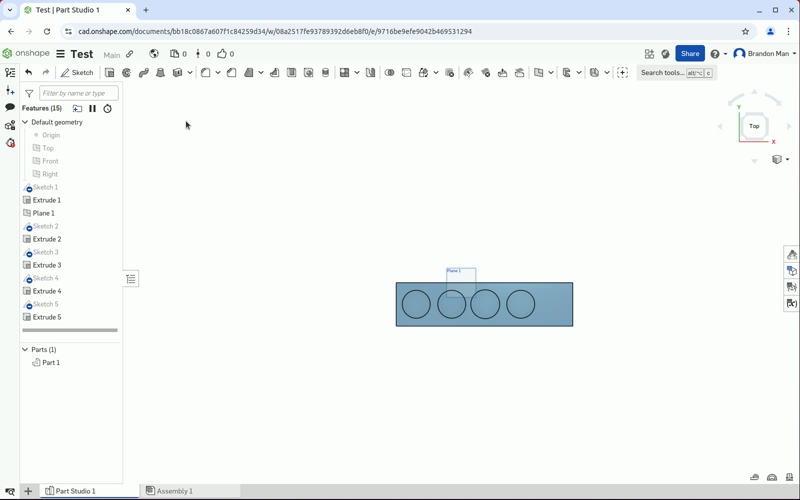
mouse_move(73, 189)
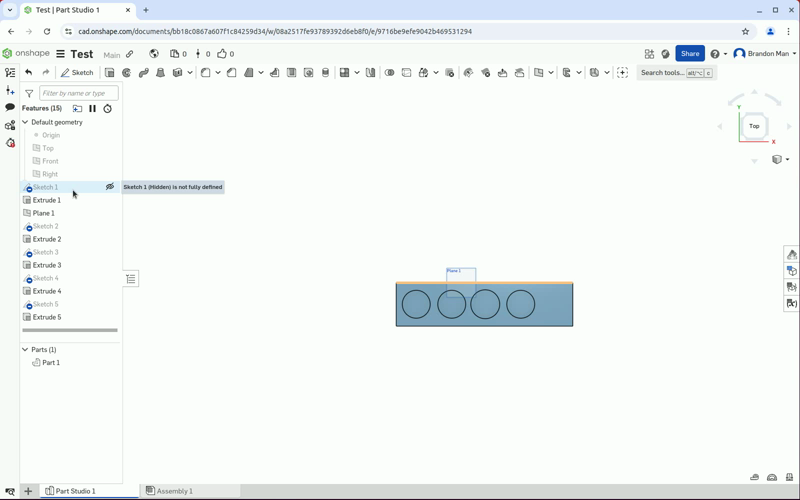
click(73, 189)
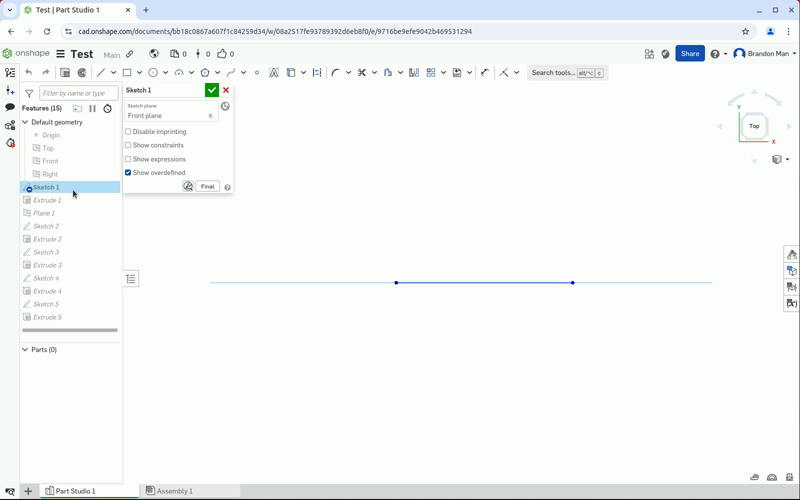
mouse_move(229, 92)
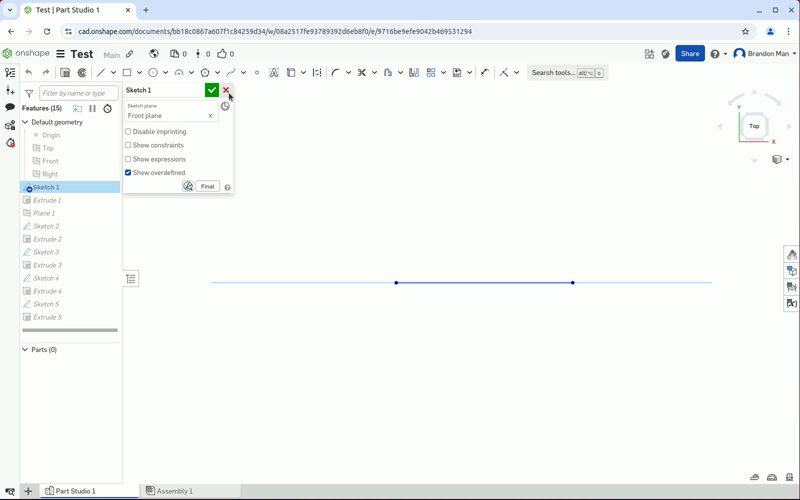
click(229, 92)
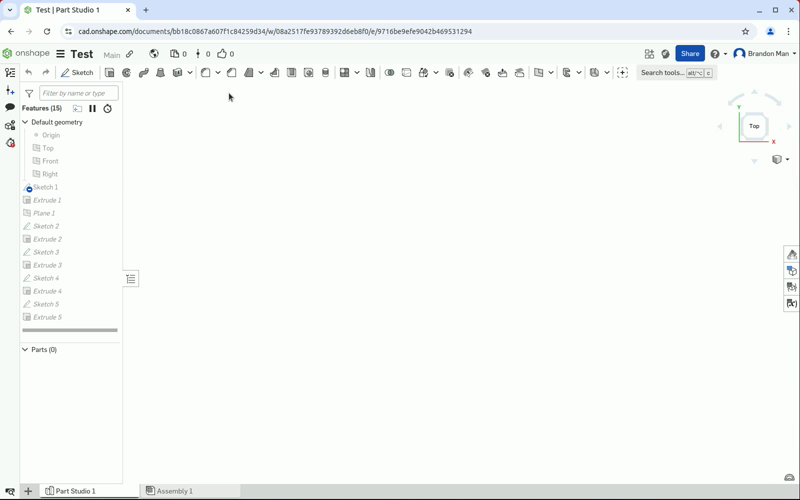
key(shift+s)
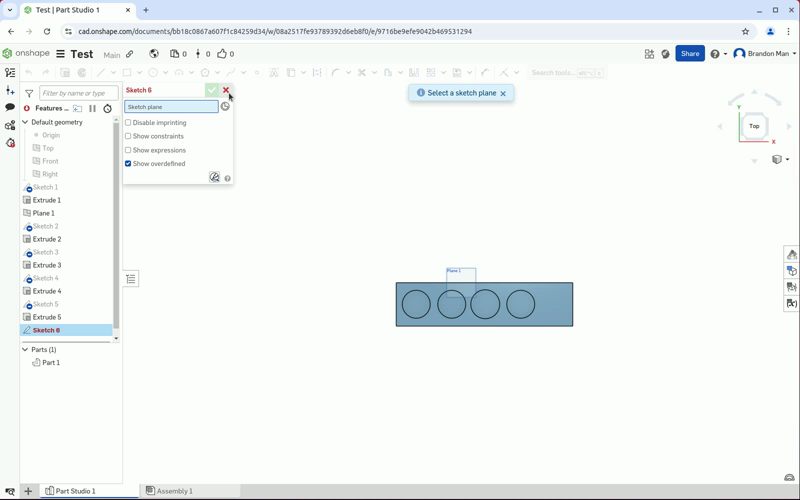
mouse_move(69, 215)
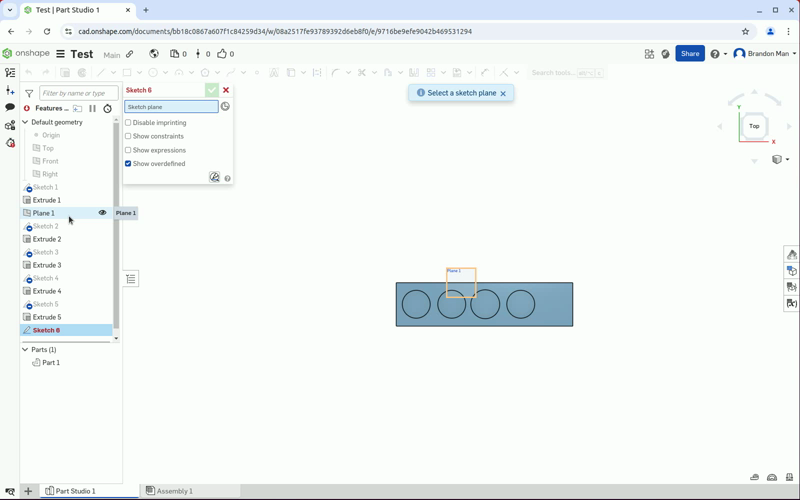
click(69, 215)
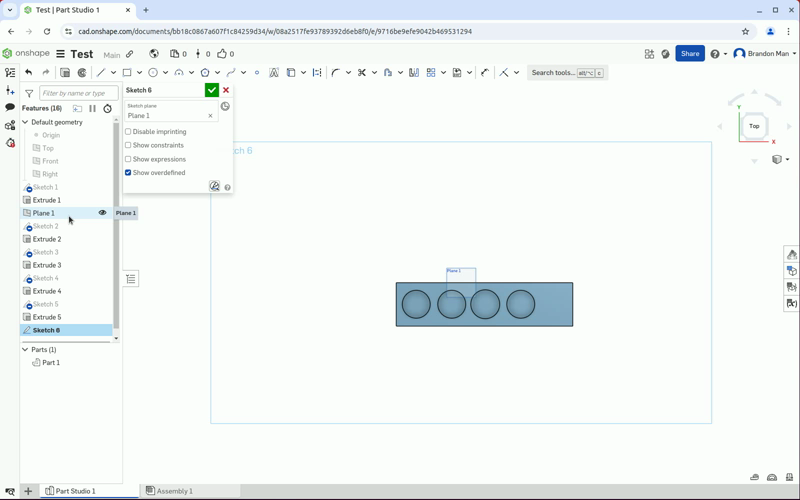
mouse_move(73, 352)
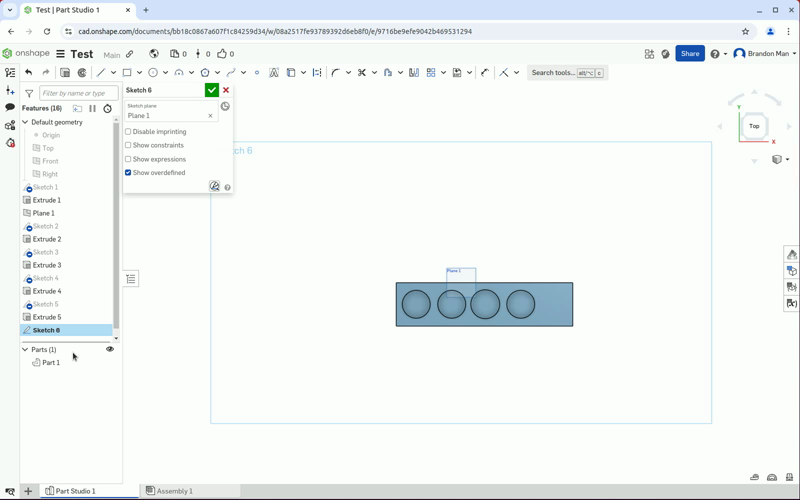
key(y)
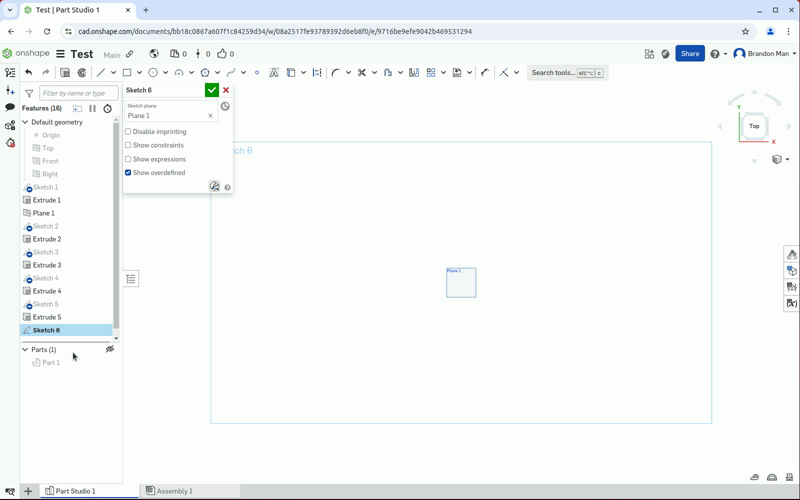
key(c)
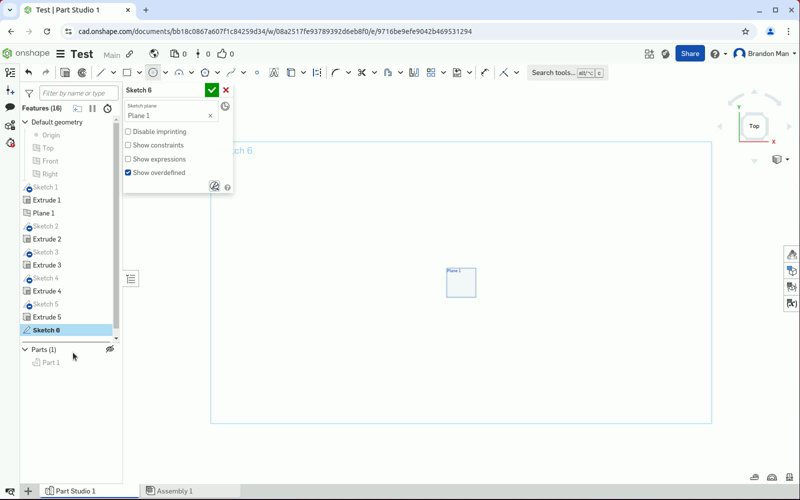
key_down(shift)
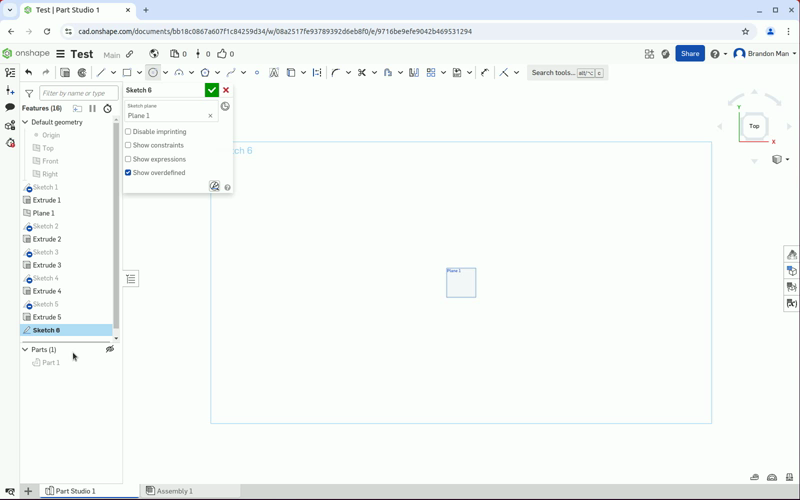
mouse_move(555, 304)
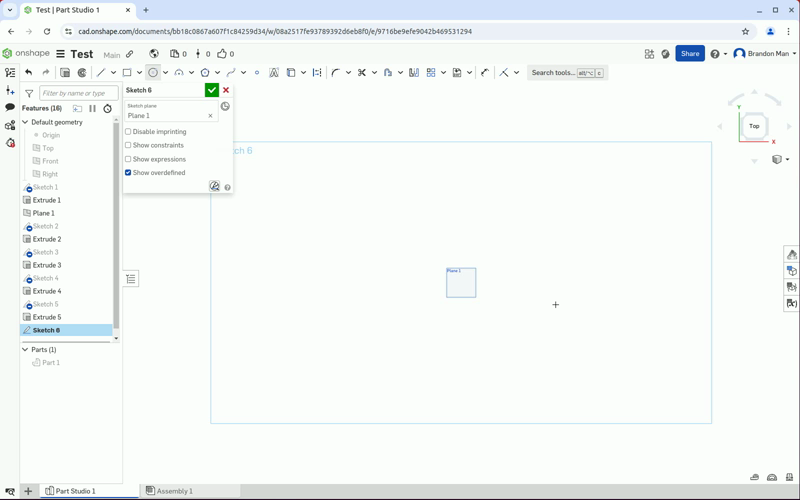
click(555, 304)
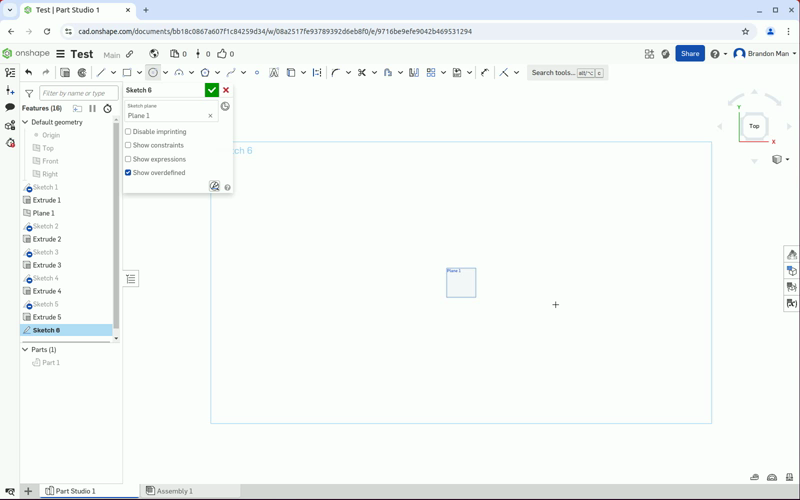
key_up(shift)
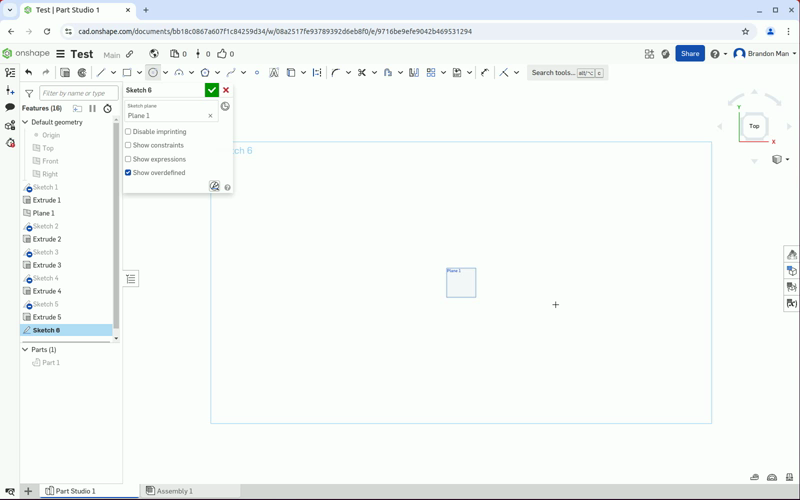
mouse_move(569, 304)
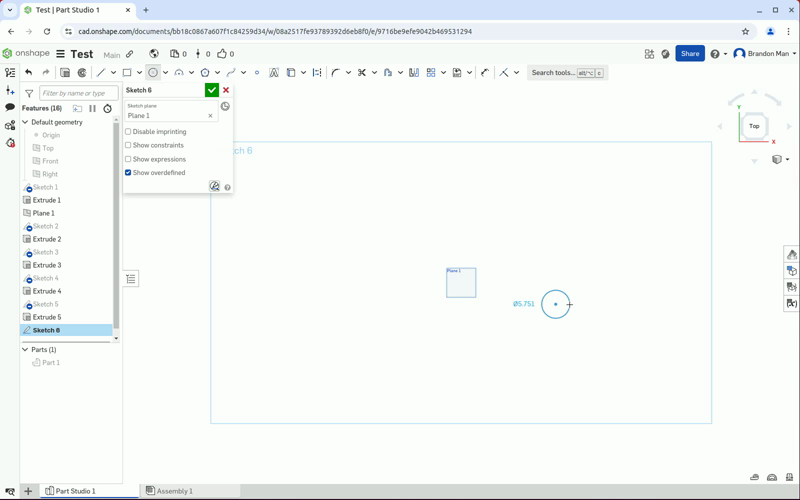
click(569, 304)
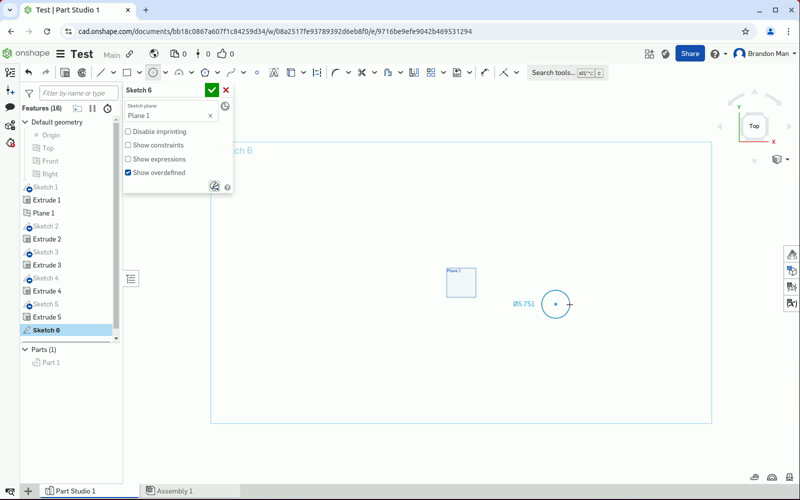
key(esc)
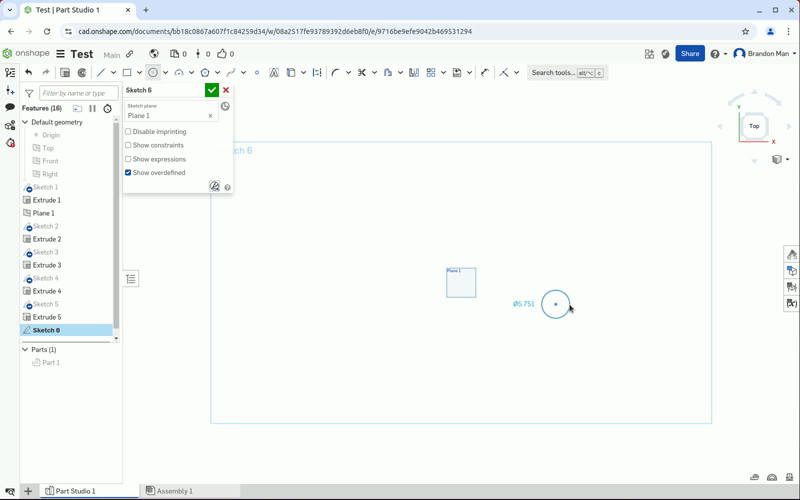
mouse_move(552, 302)
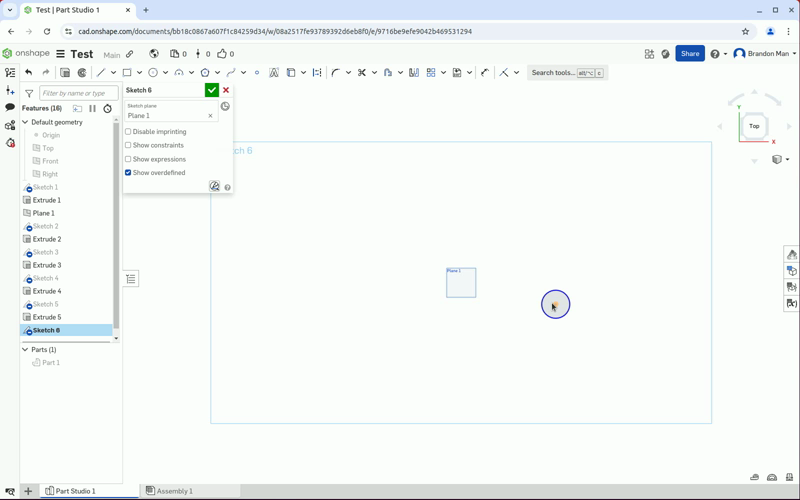
scroll(6)
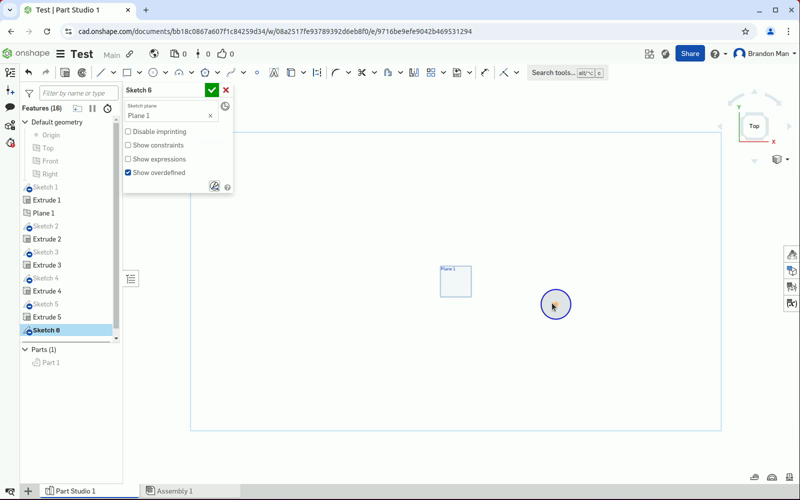
scroll(6)
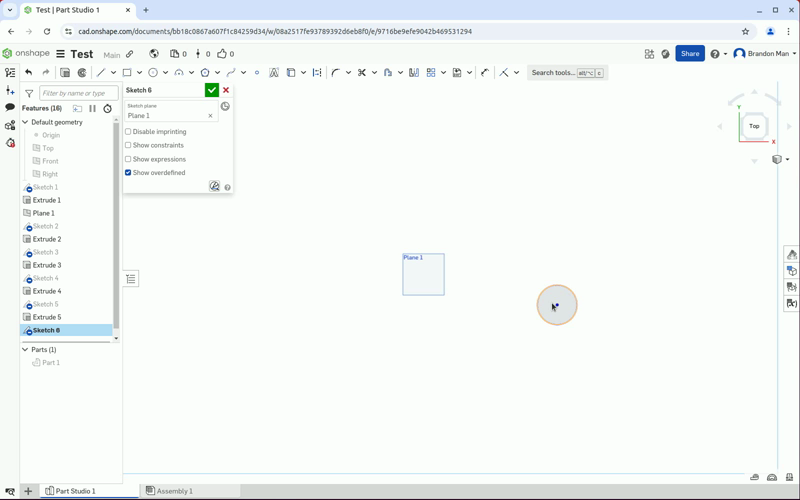
scroll(6)
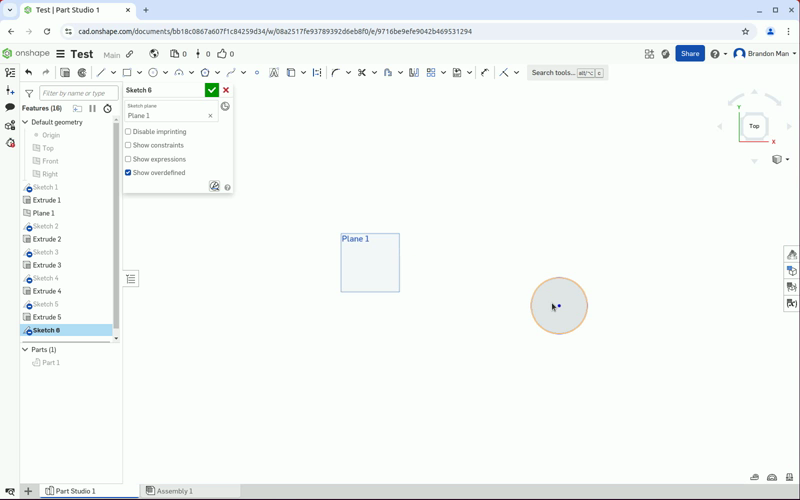
scroll(6)
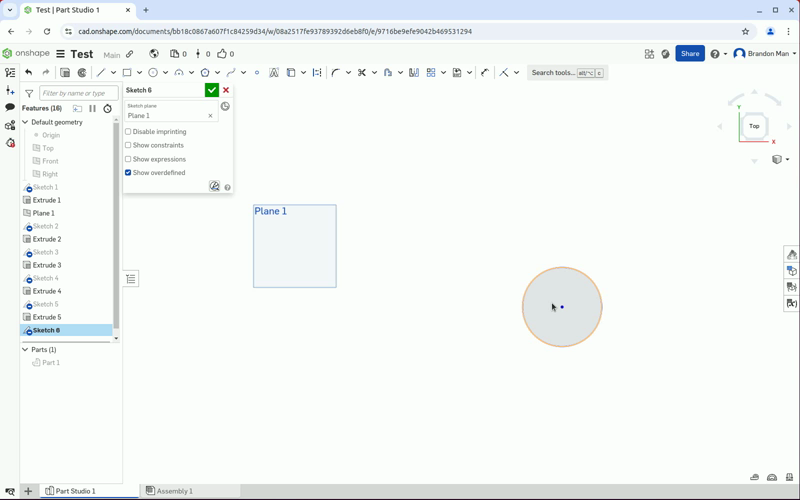
scroll(6)
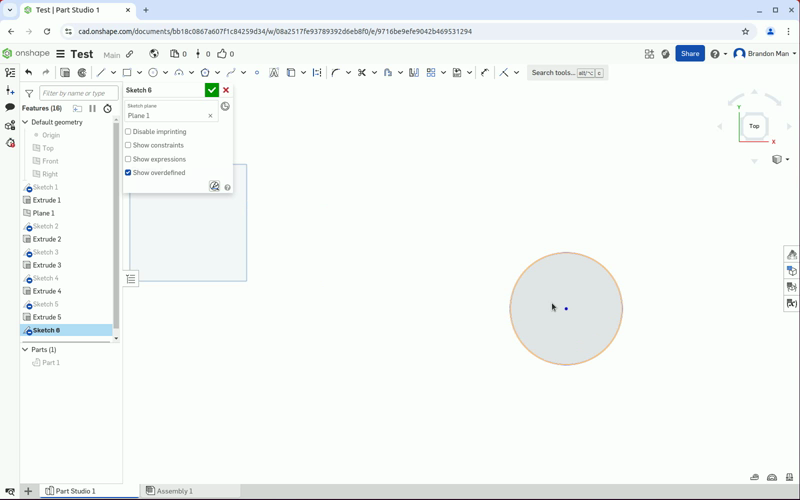
scroll(6)
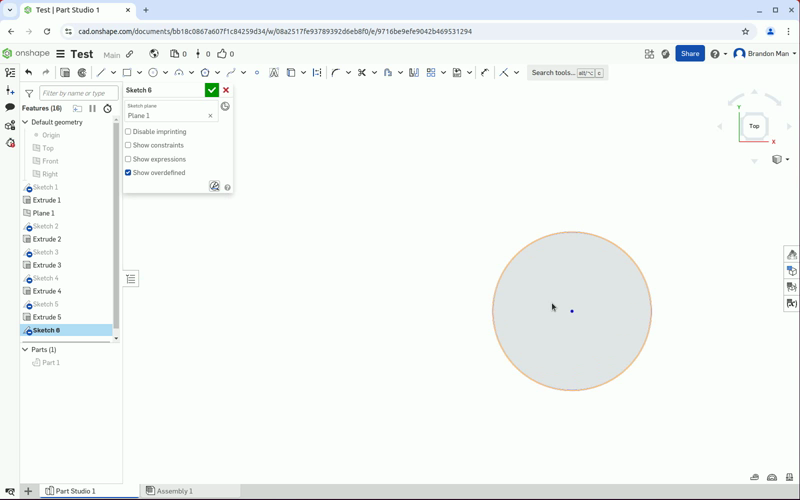
scroll(6)
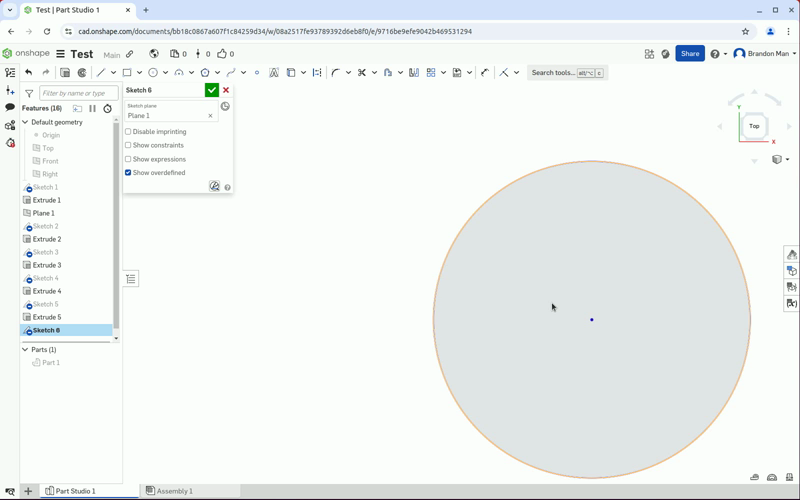
click(552, 302)
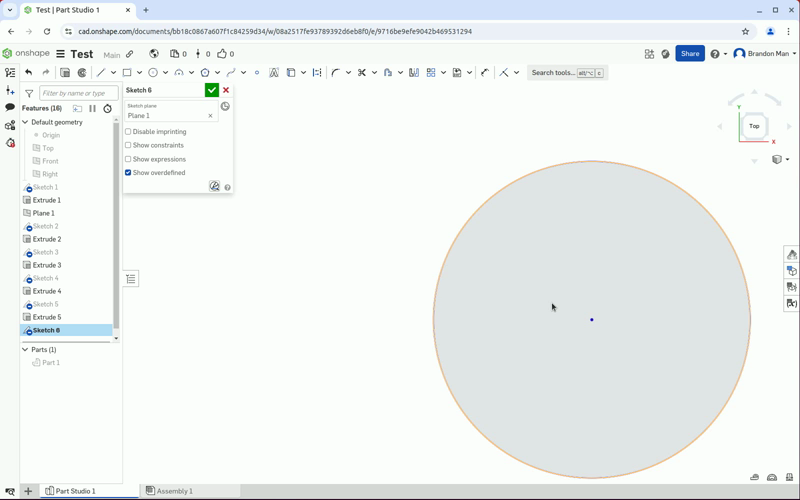
scroll(-6)
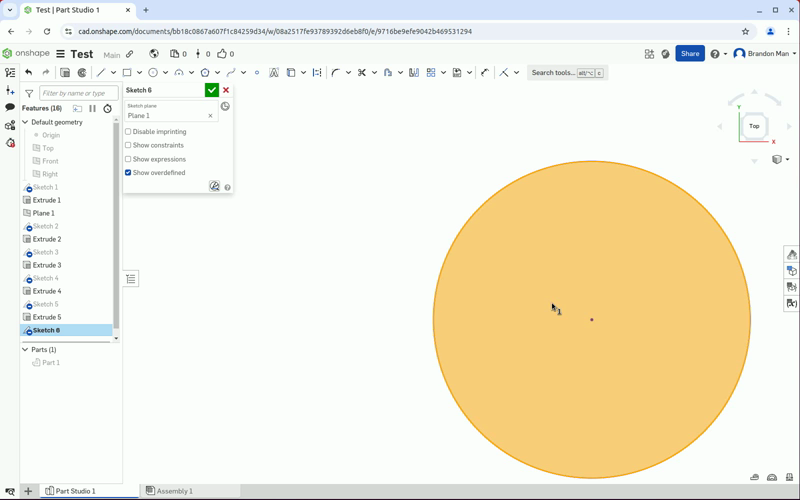
scroll(-6)
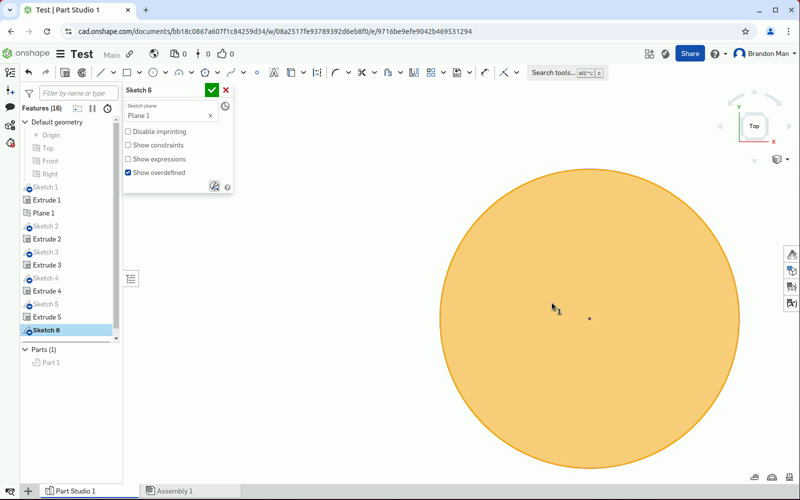
scroll(-6)
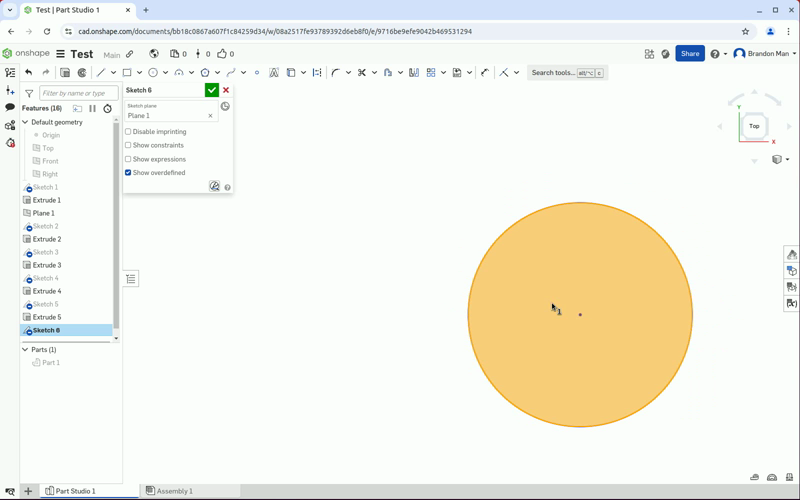
scroll(-6)
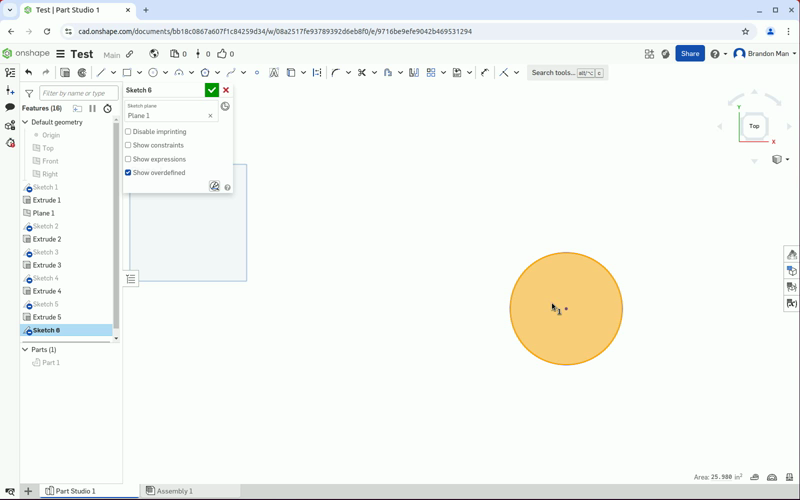
scroll(-6)
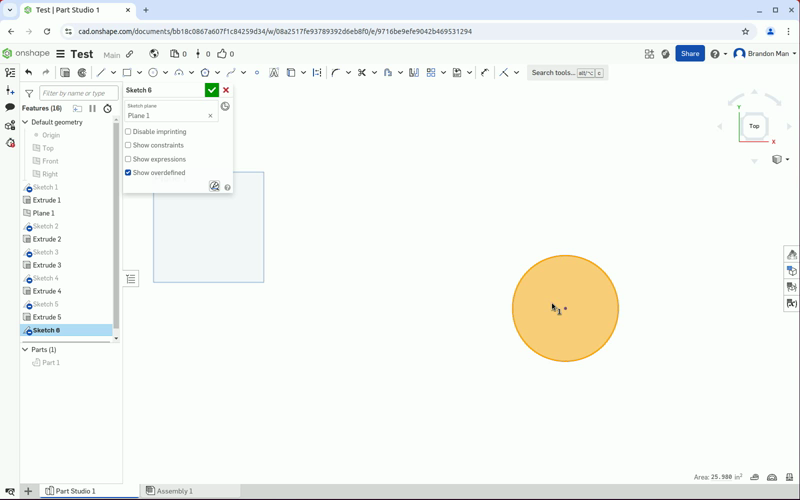
scroll(-6)
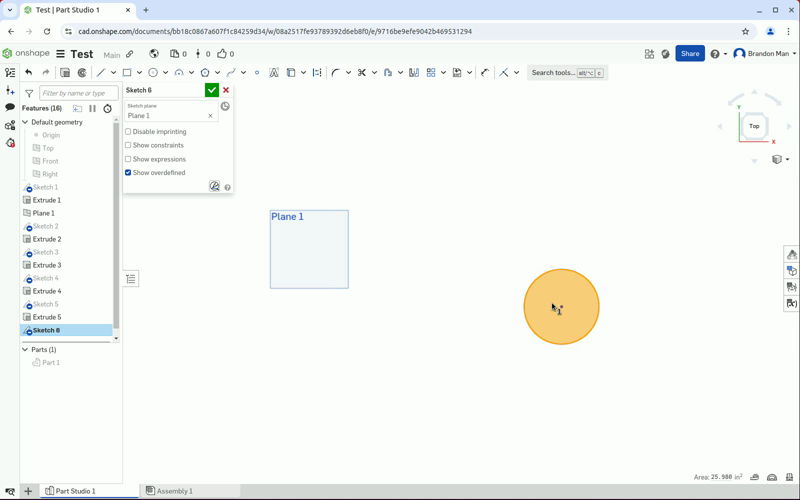
scroll(-6)
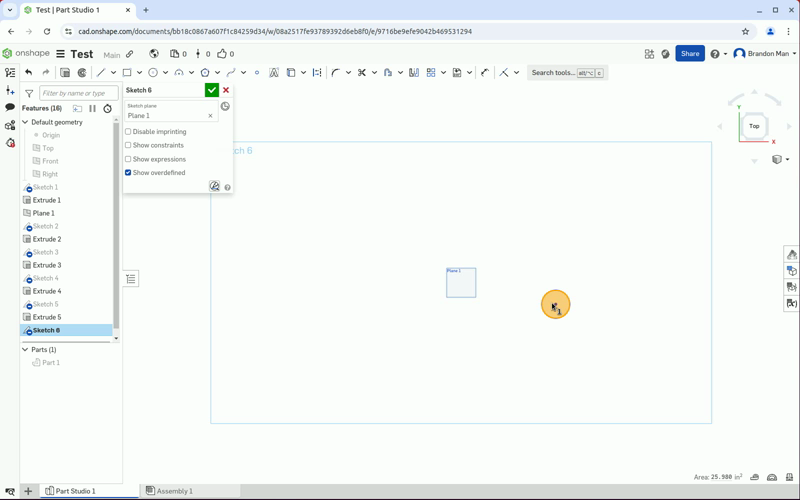
mouse_move(73, 352)
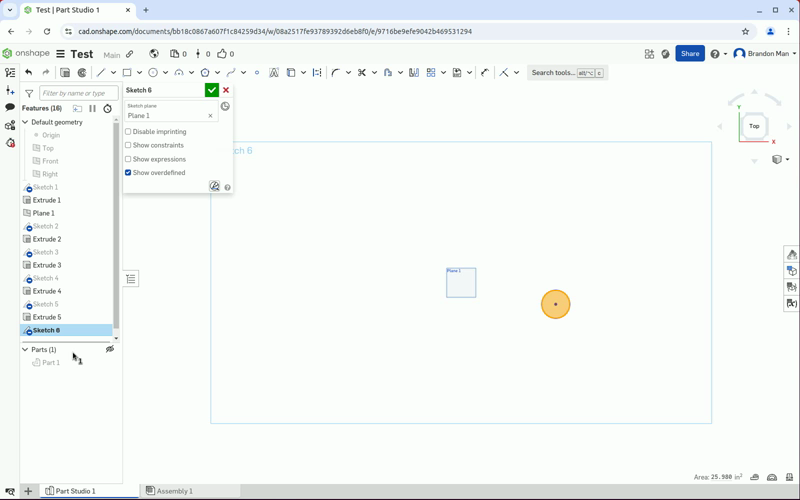
key(shift+y)
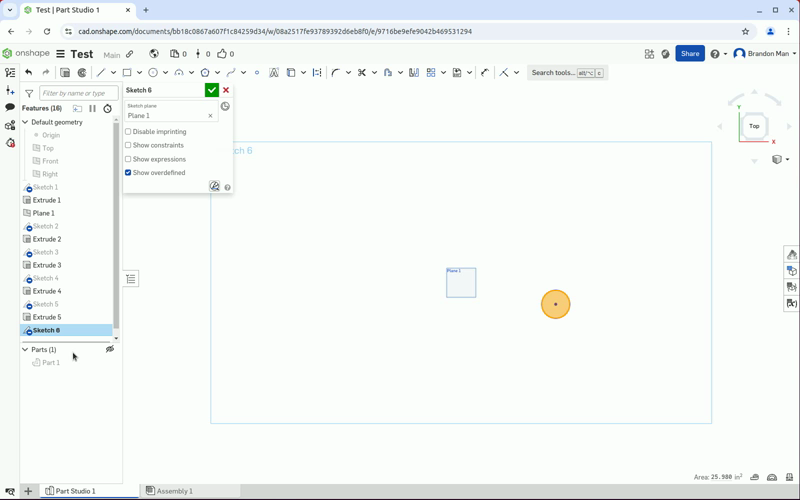
key(shift+e)
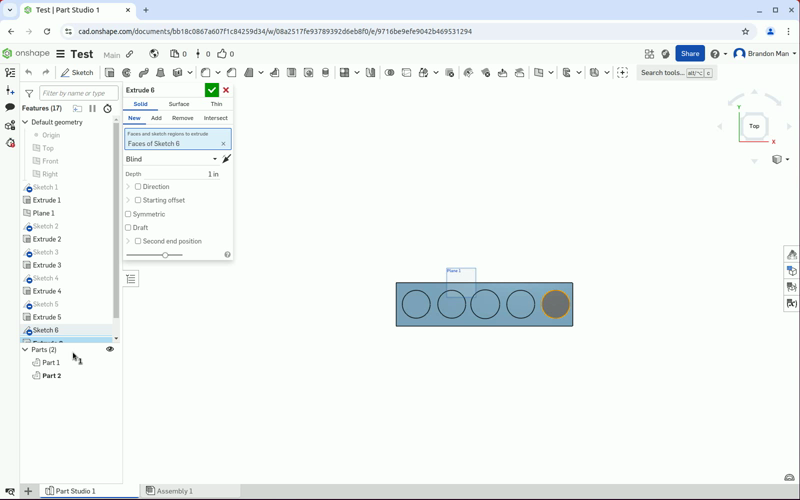
mouse_move(143, 106)
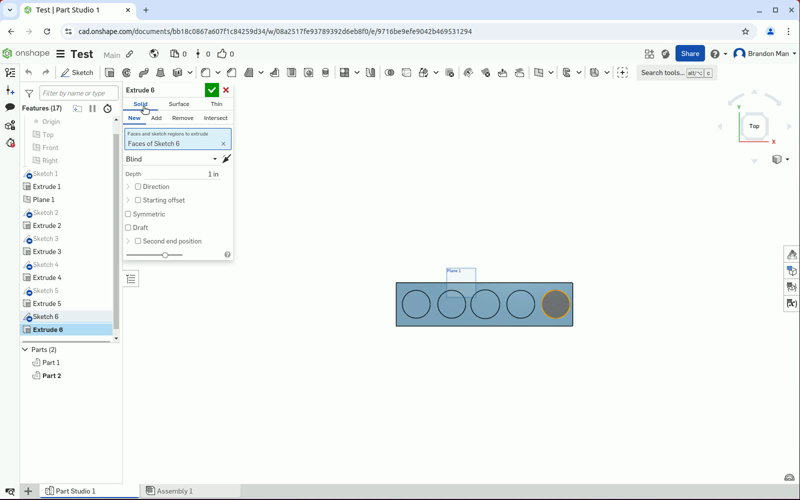
click(143, 106)
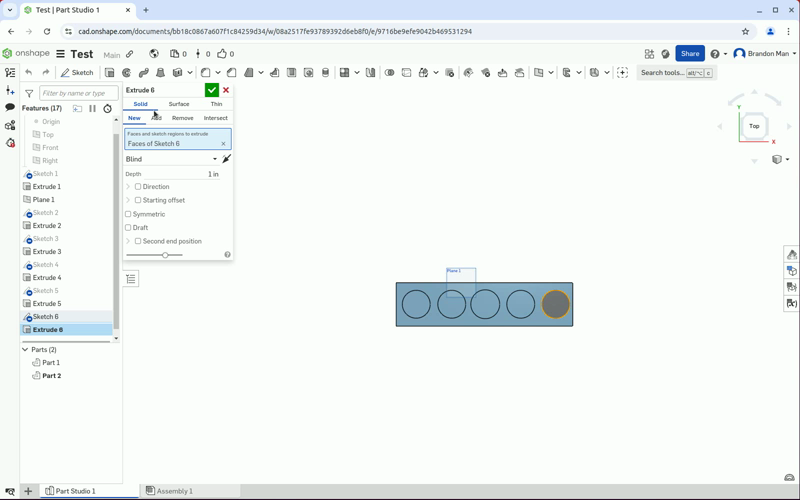
mouse_move(186, 120)
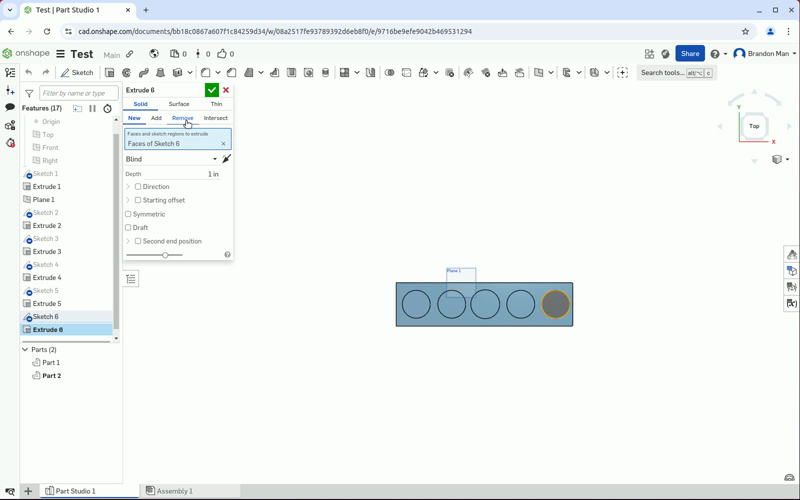
click(186, 120)
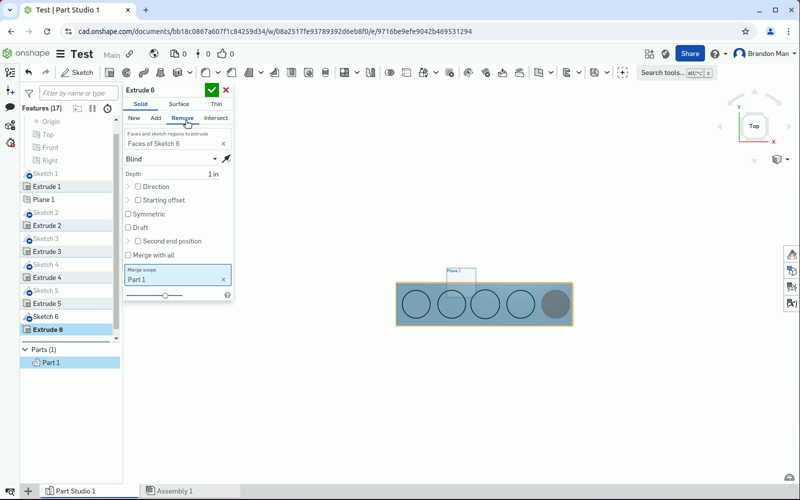
key(tab, 4)
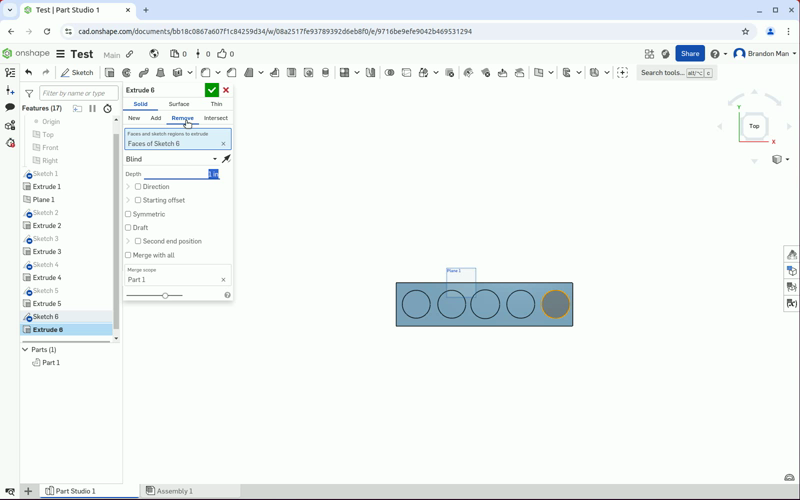
text(3.37)
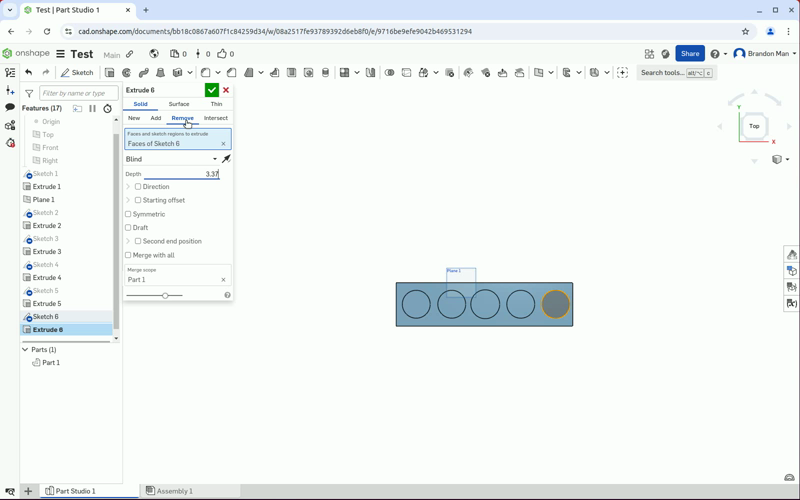
key(tab, 6)
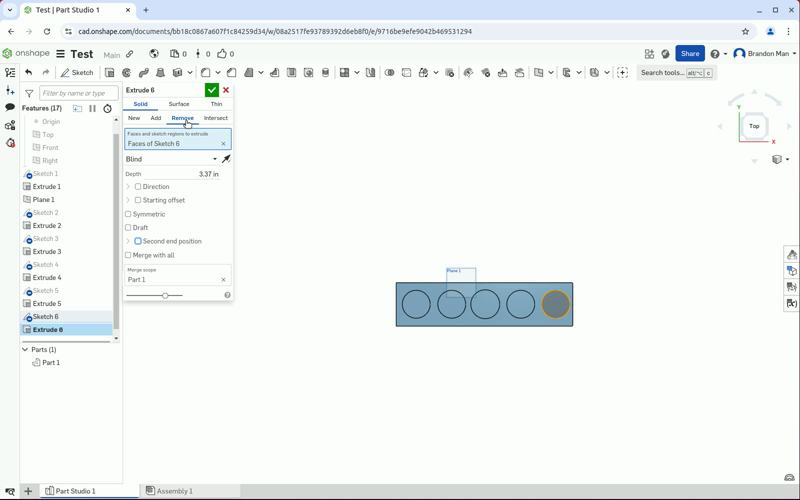
key(space)
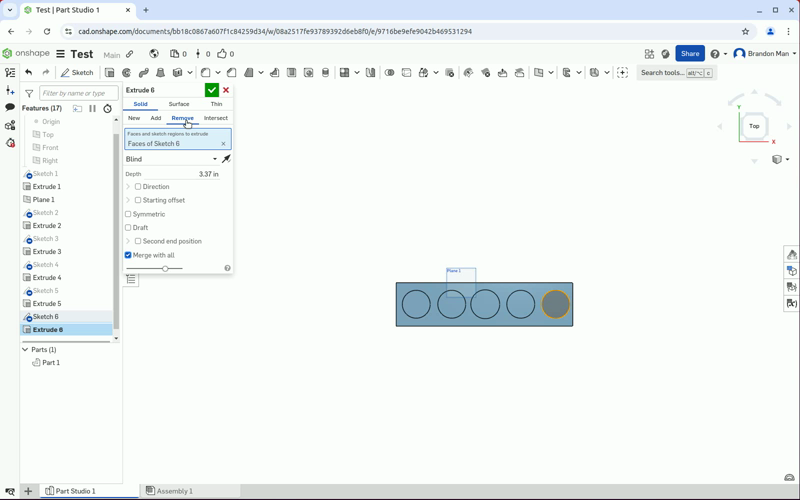
key(enter)
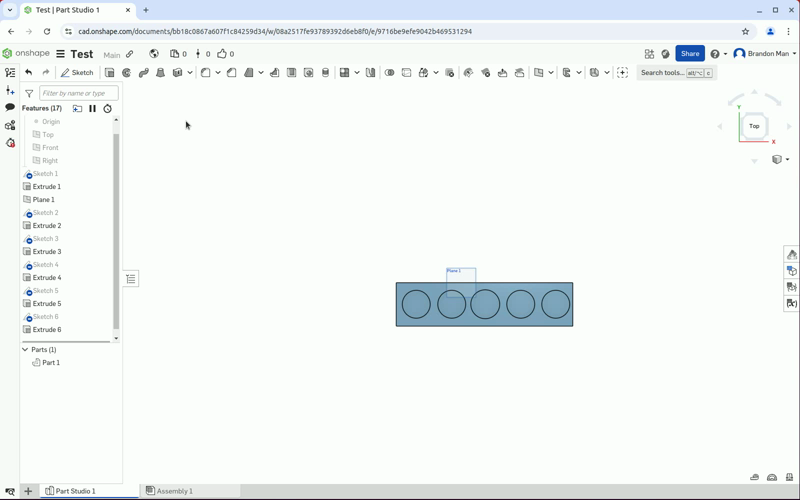
key(shift+h)
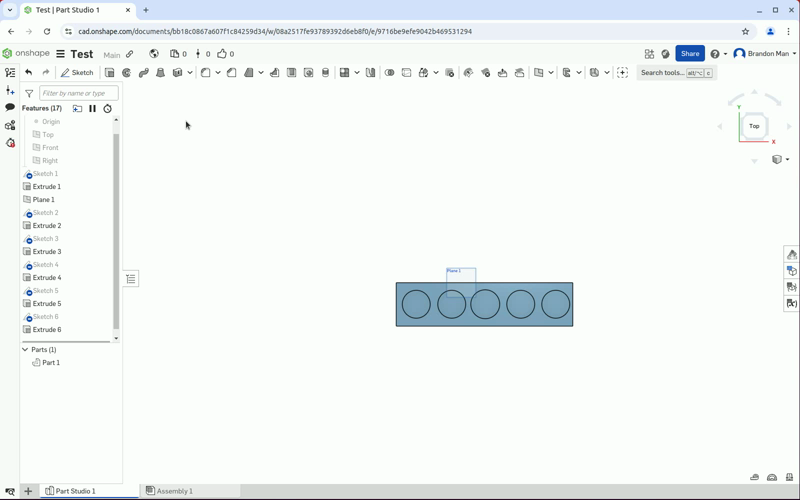
key(shift+h)
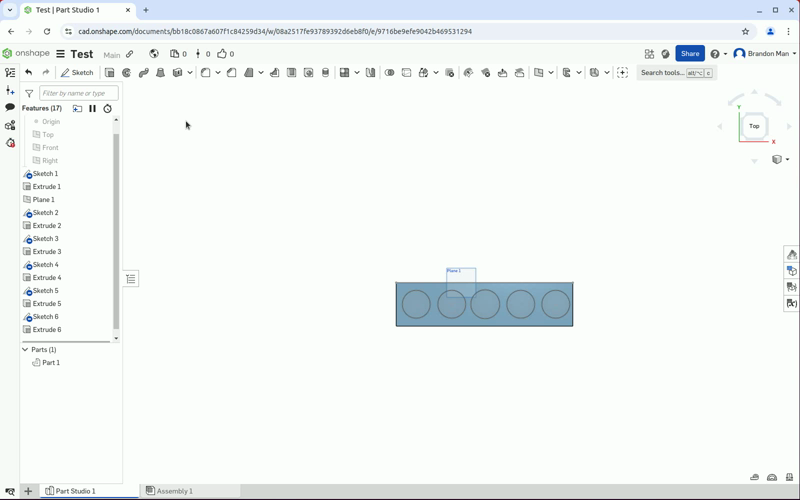
key(shift+7)
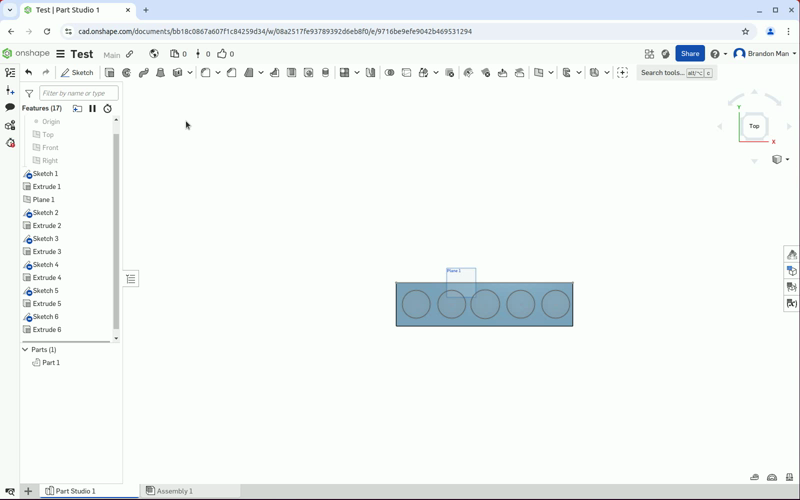
key(up, 3)
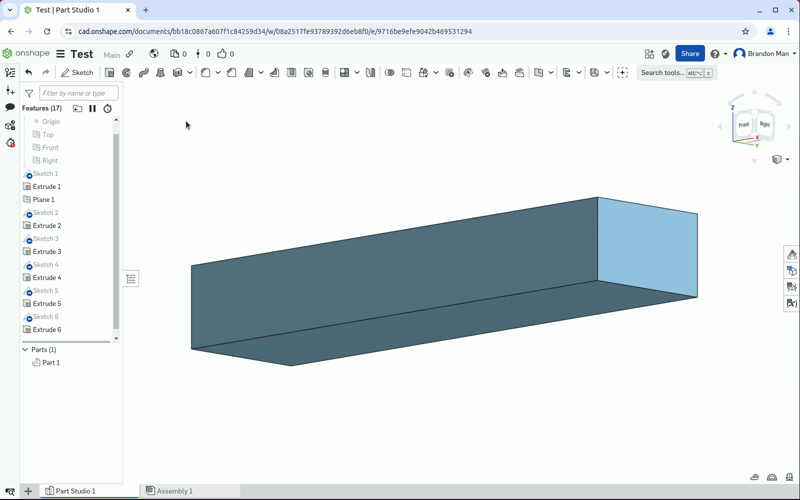
key(left, 3)
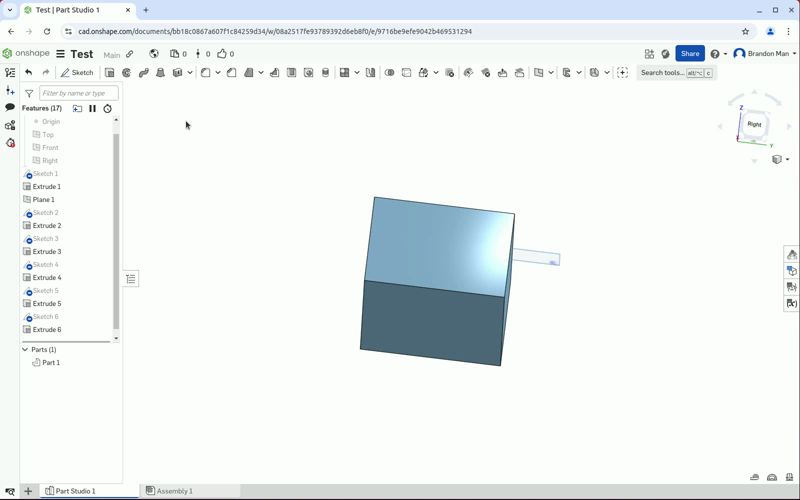
key(right, 3)
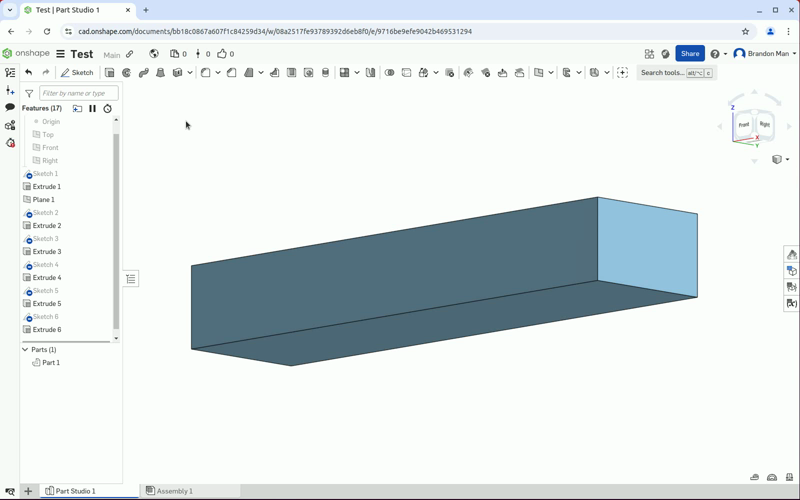
key(down, 3)
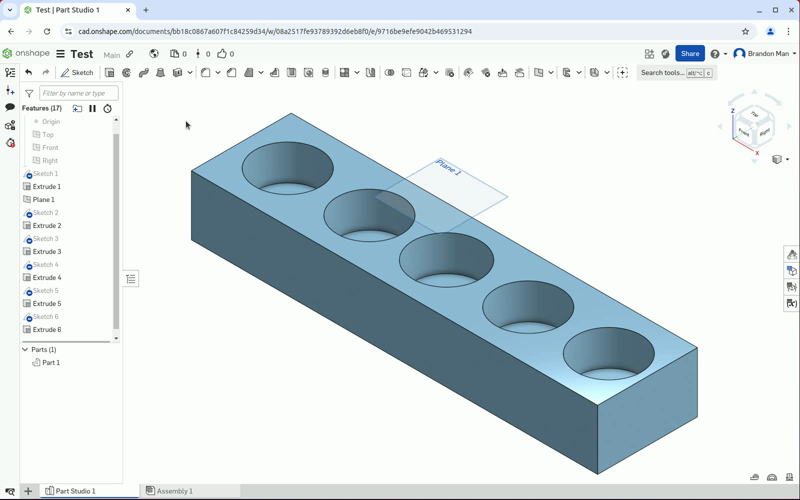
mouse_move(69, 176)
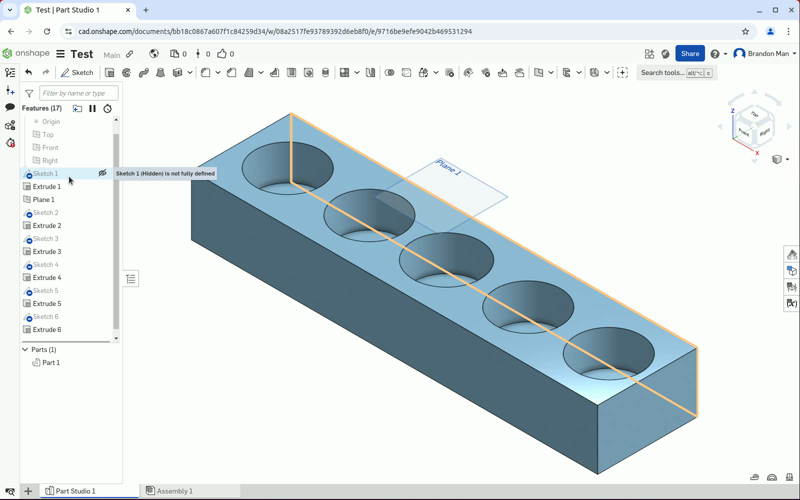
click(69, 176)